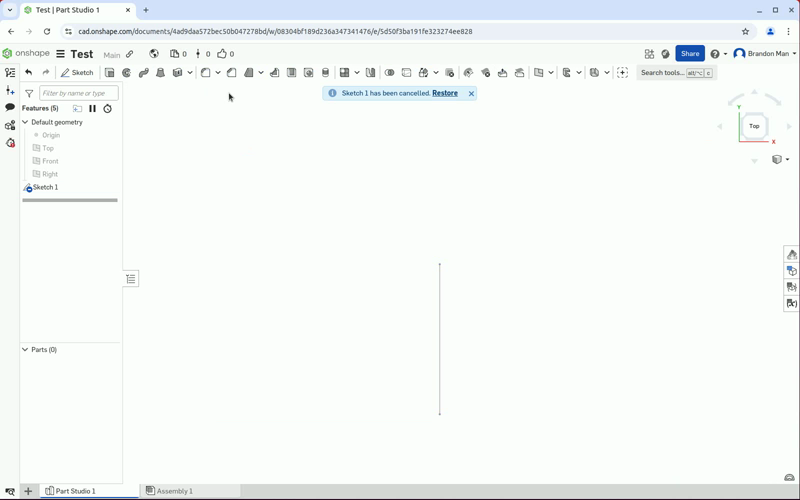
key(shift+h)
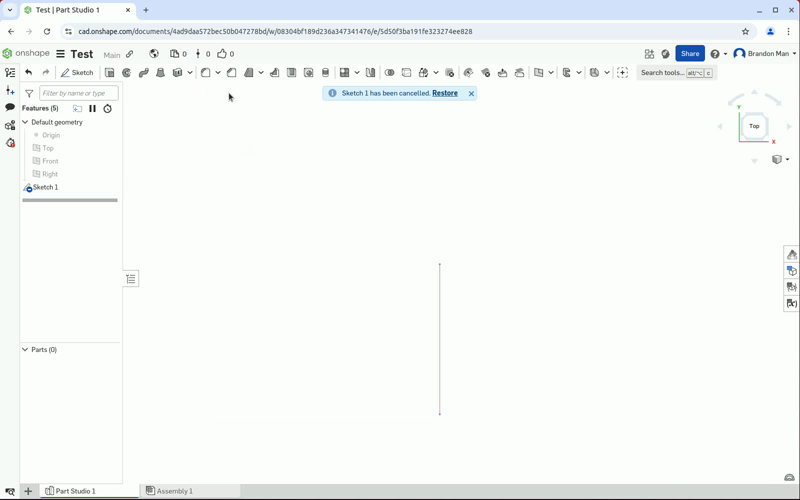
key(shift+s)
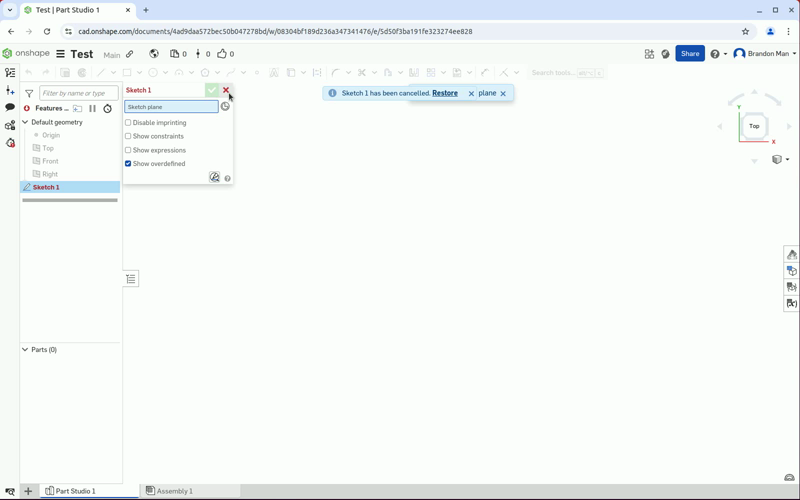
mouse_move(73, 150)
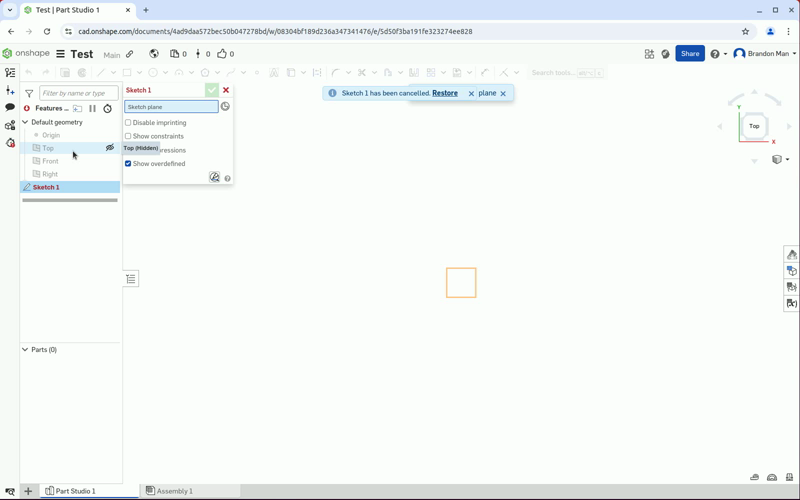
click(73, 150)
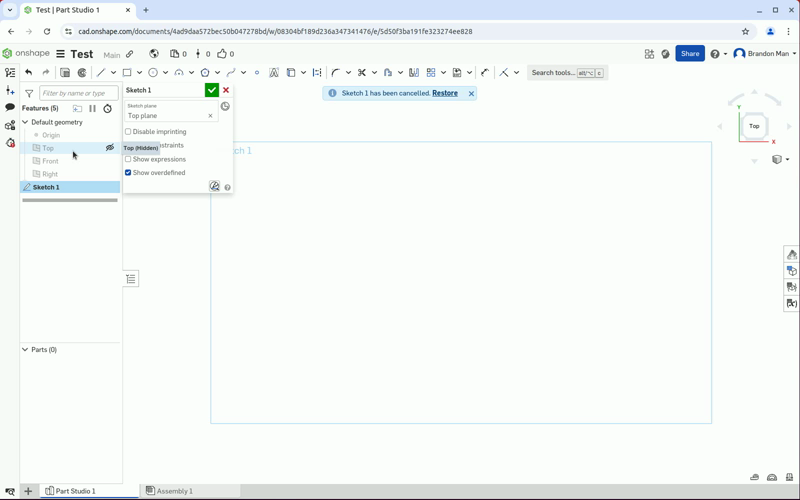
mouse_move(73, 352)
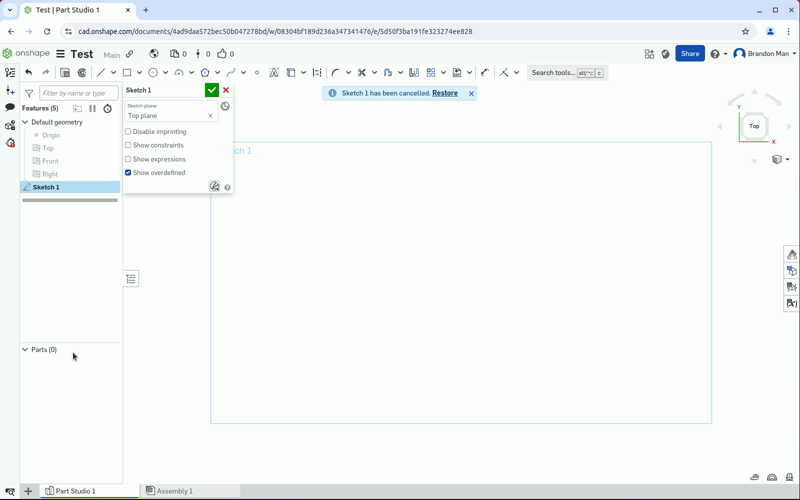
key(y)
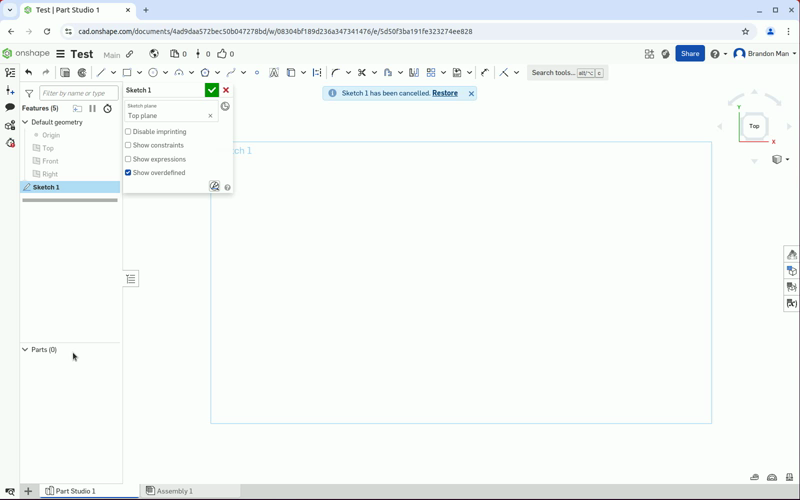
key(l)
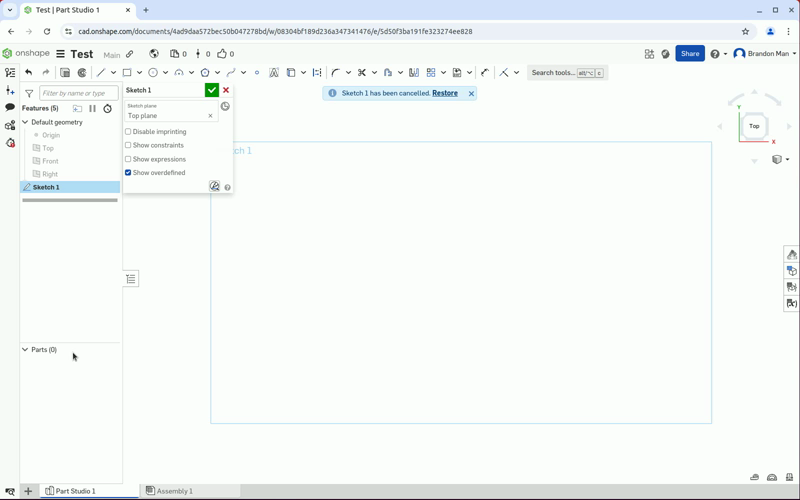
key_down(shift)
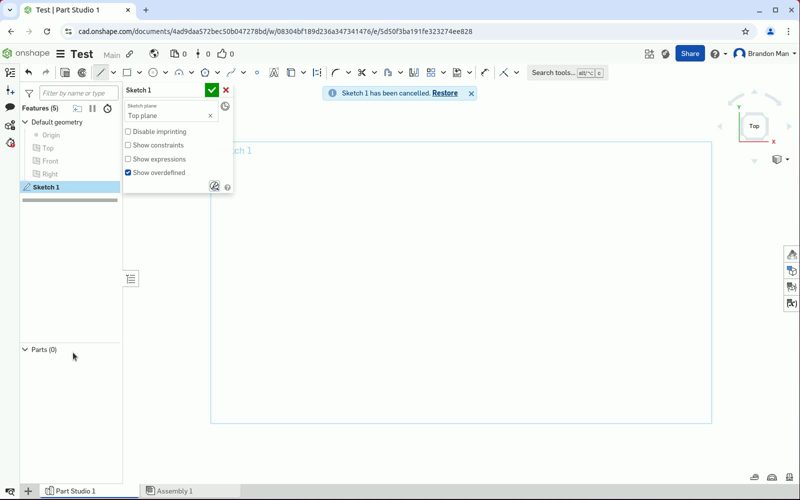
mouse_move(356, 342)
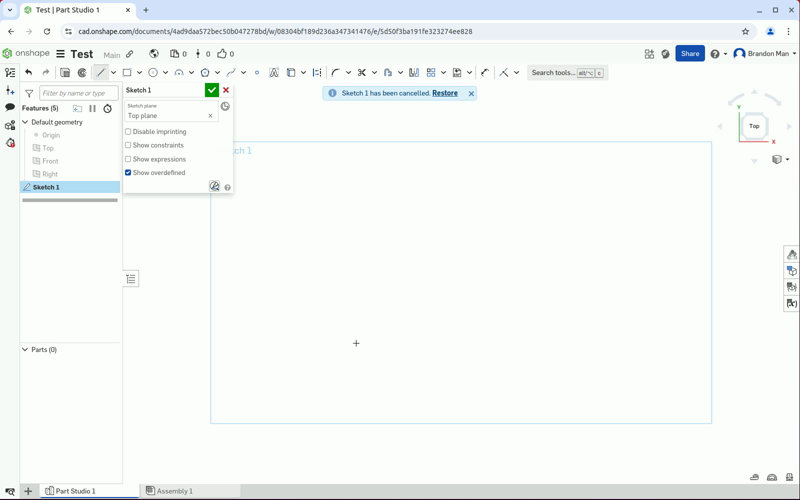
click(356, 342)
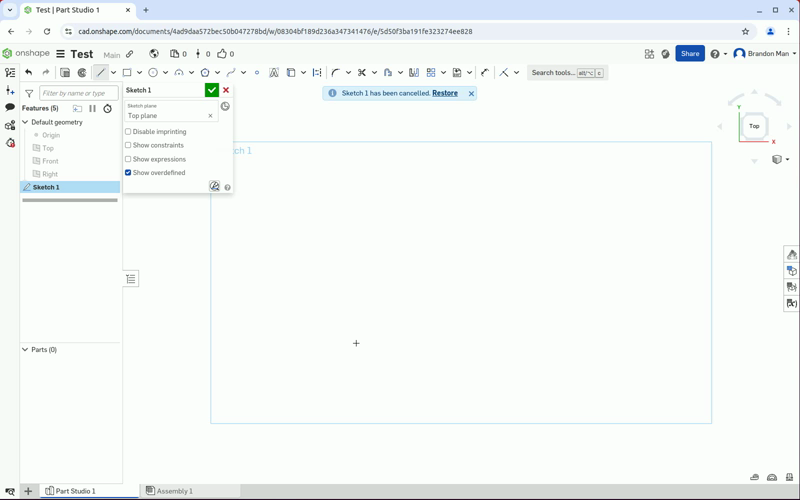
key_up(shift)
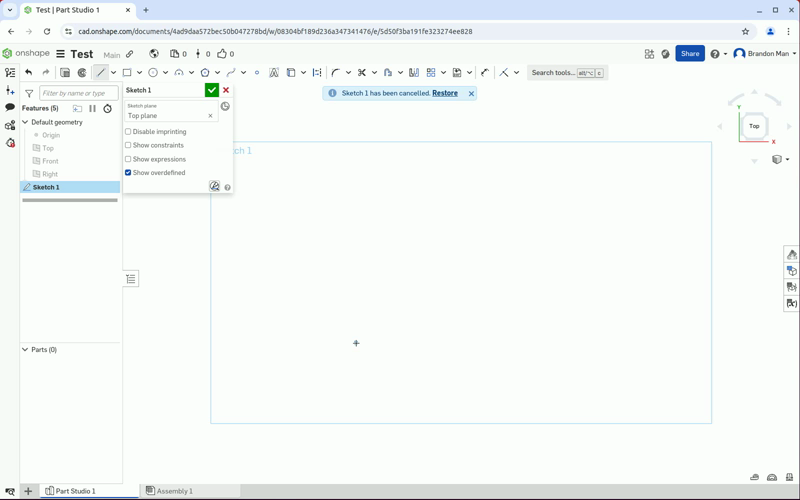
key_down(shift)
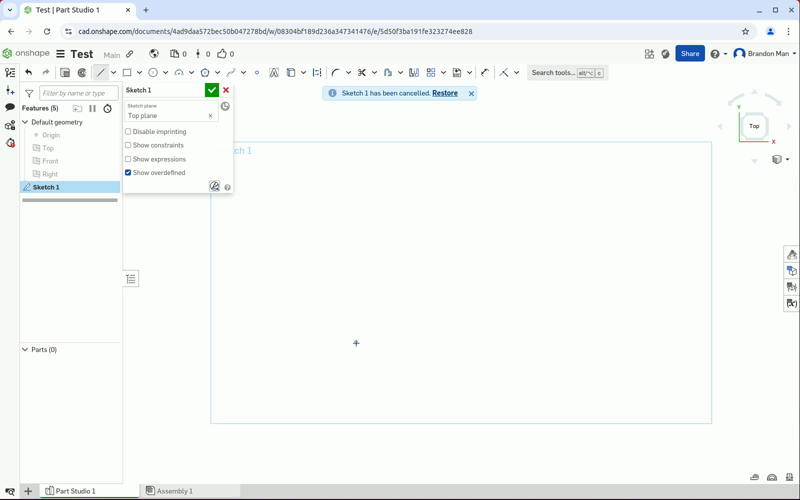
mouse_move(565, 342)
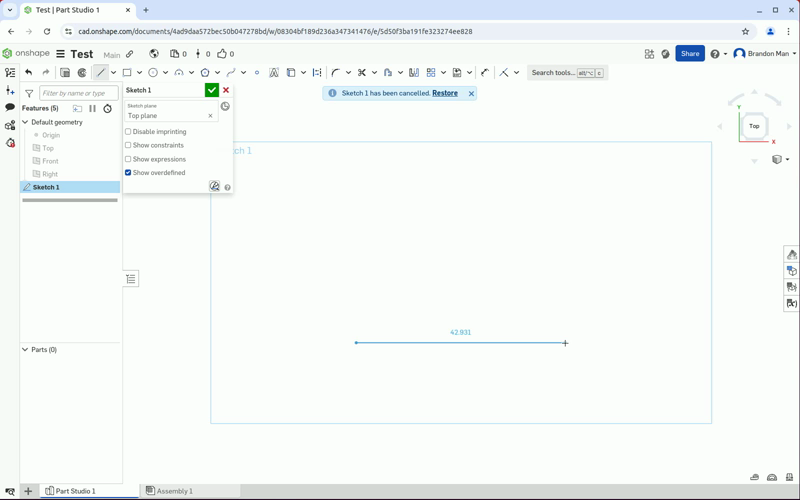
click(565, 342)
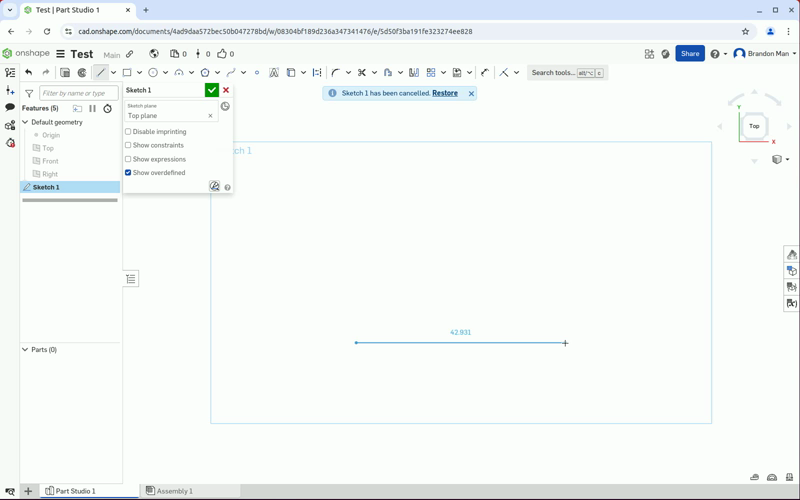
key_up(shift)
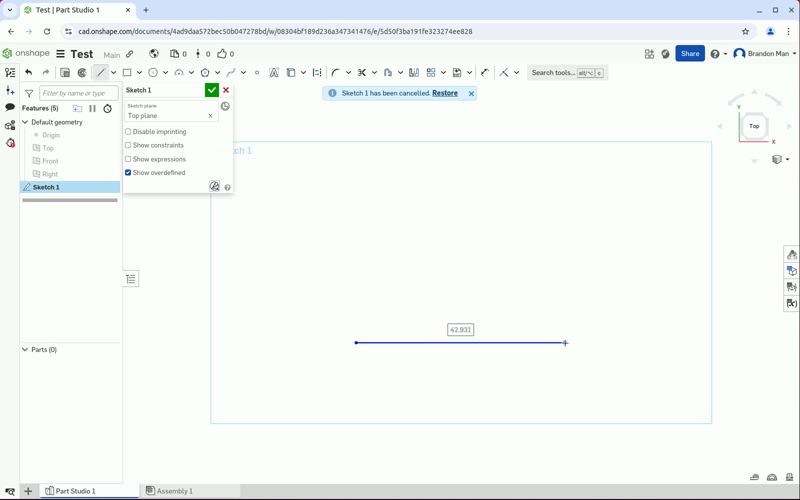
key_down(shift)
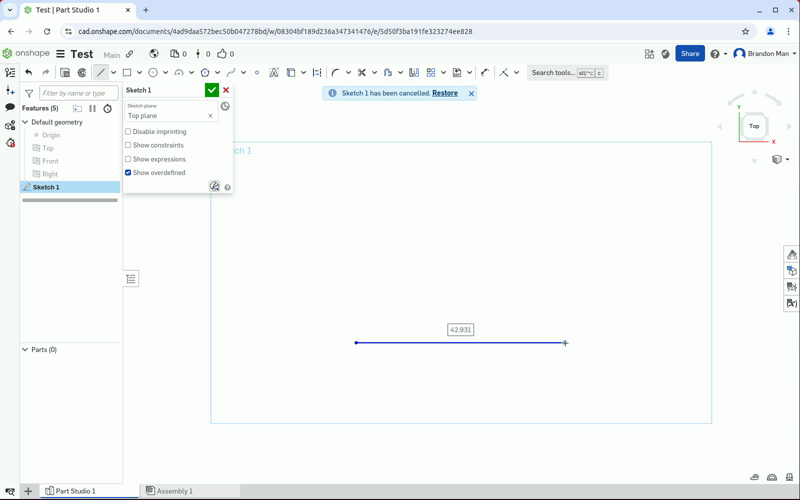
mouse_move(565, 223)
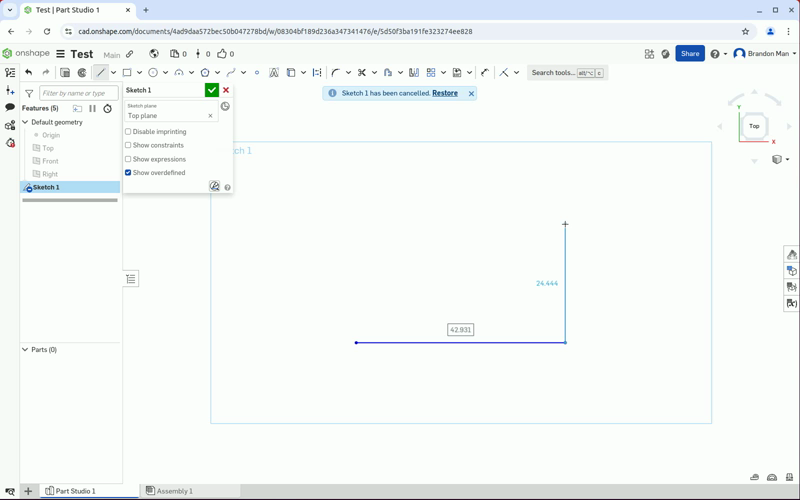
click(565, 223)
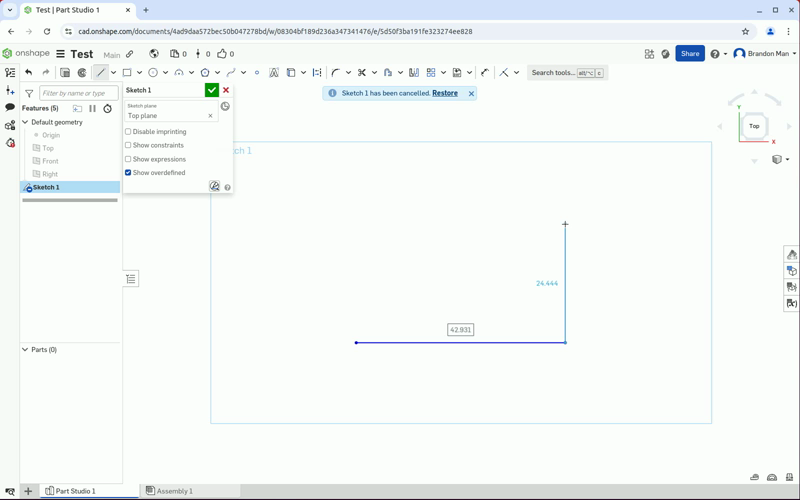
key_up(shift)
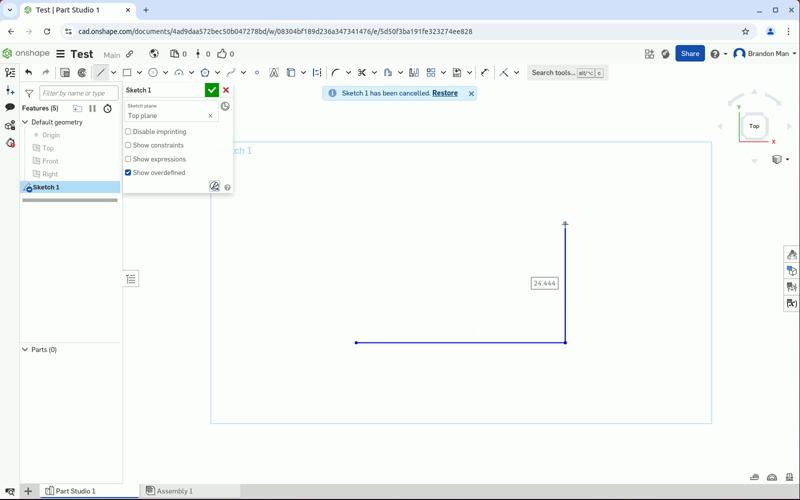
key_down(shift)
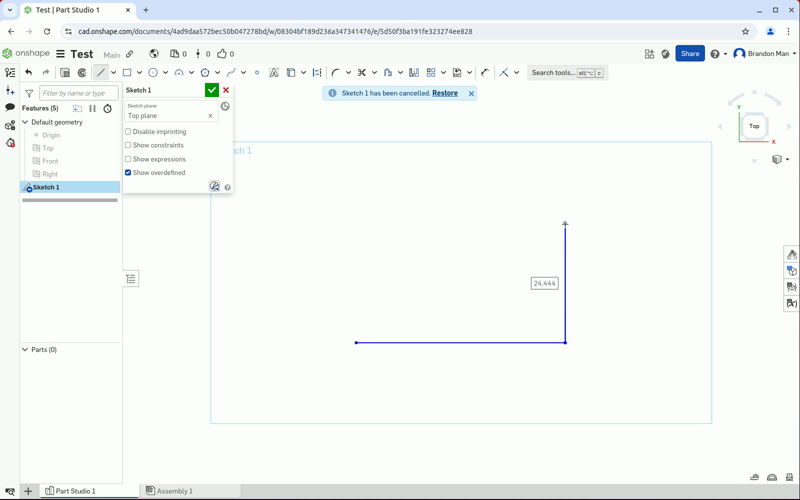
mouse_move(356, 223)
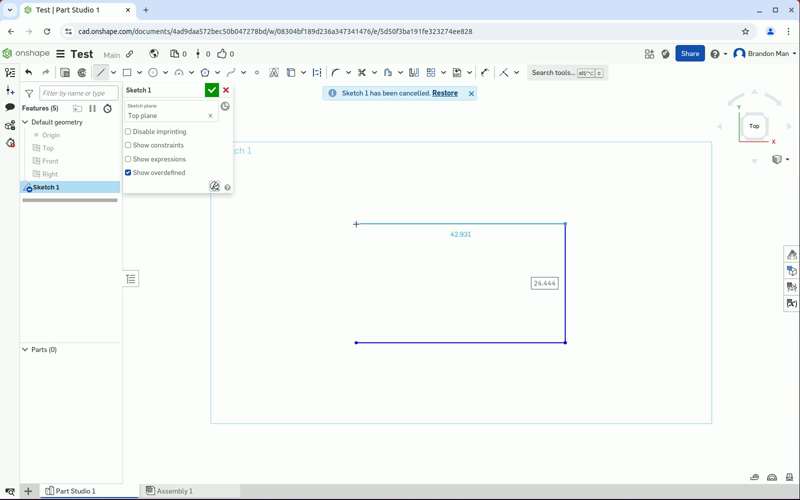
click(356, 223)
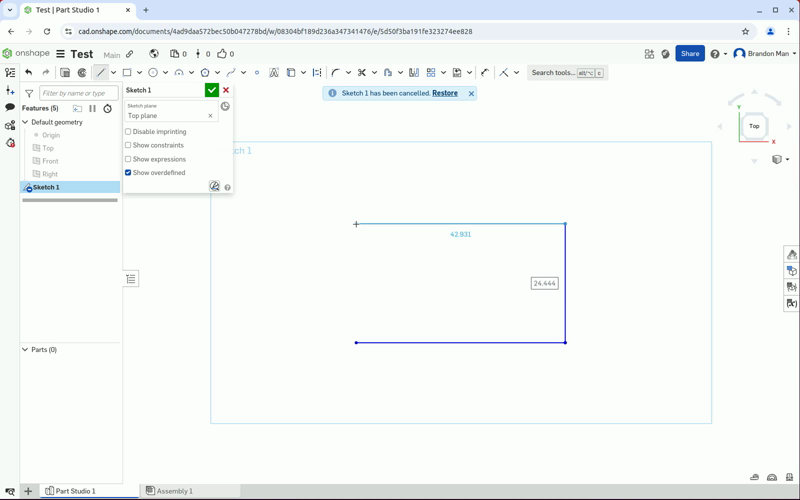
key_up(shift)
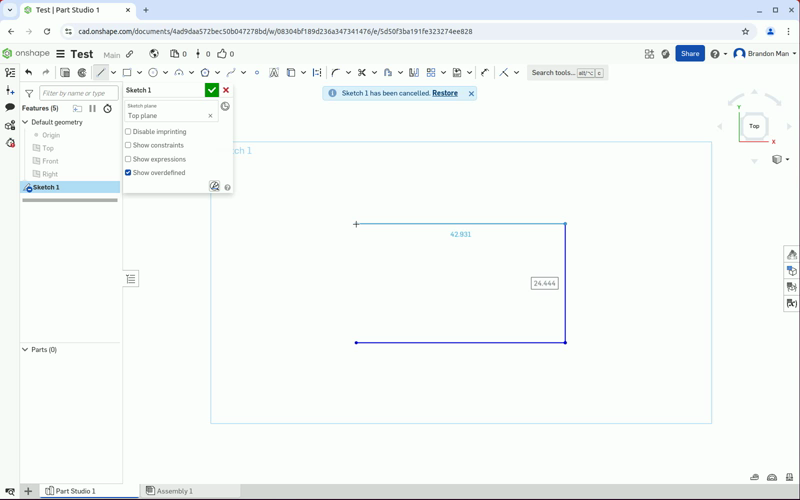
key_down(shift)
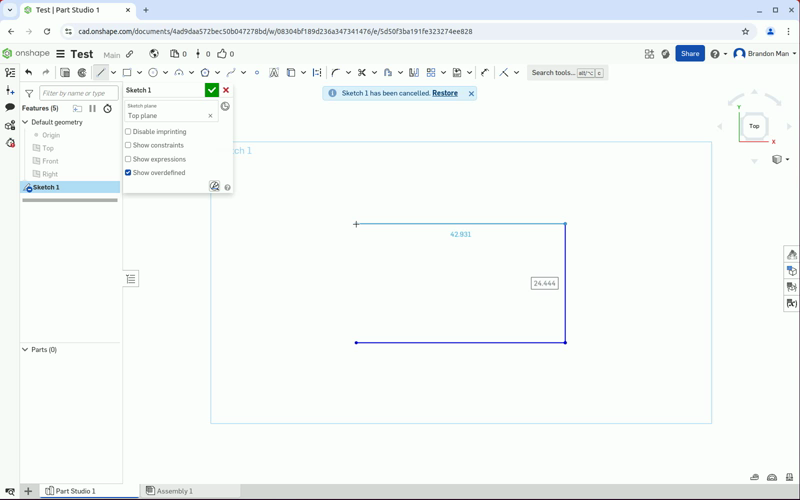
mouse_move(356, 342)
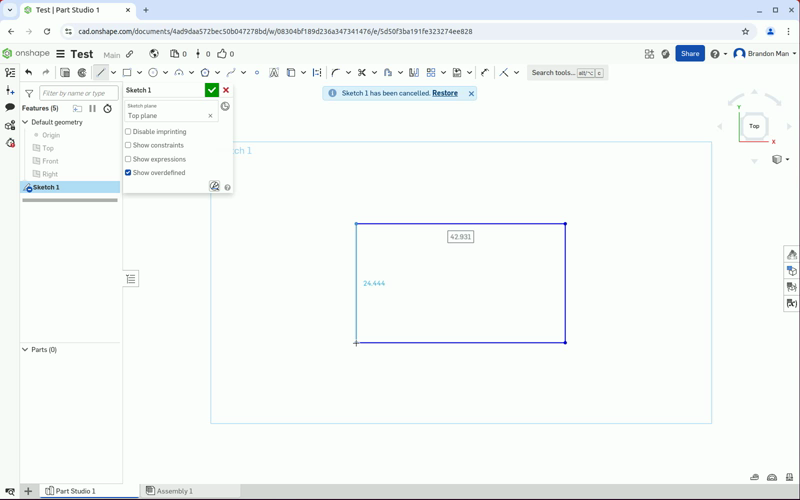
key_up(shift)
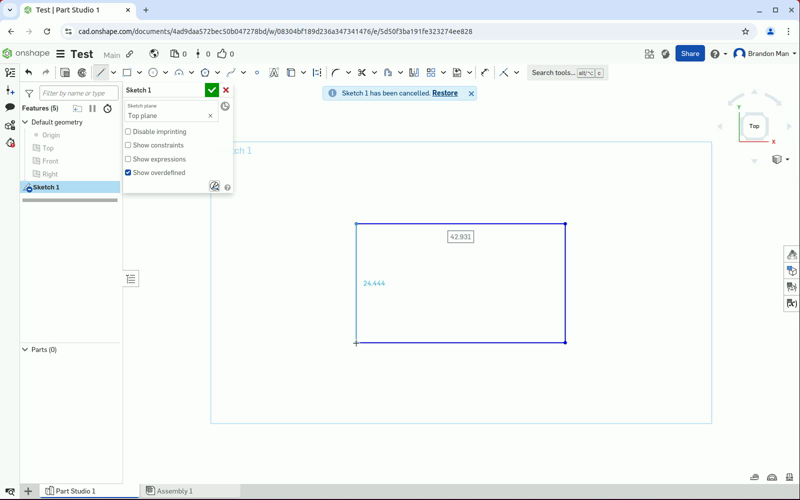
click(356, 342)
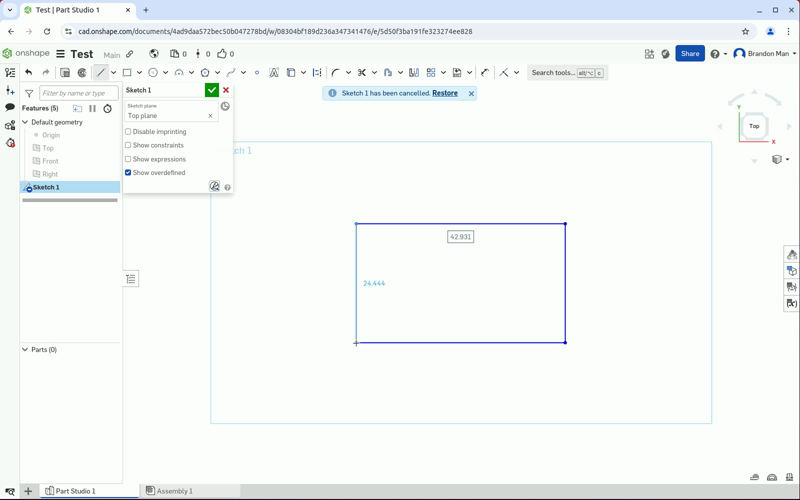
key(esc)
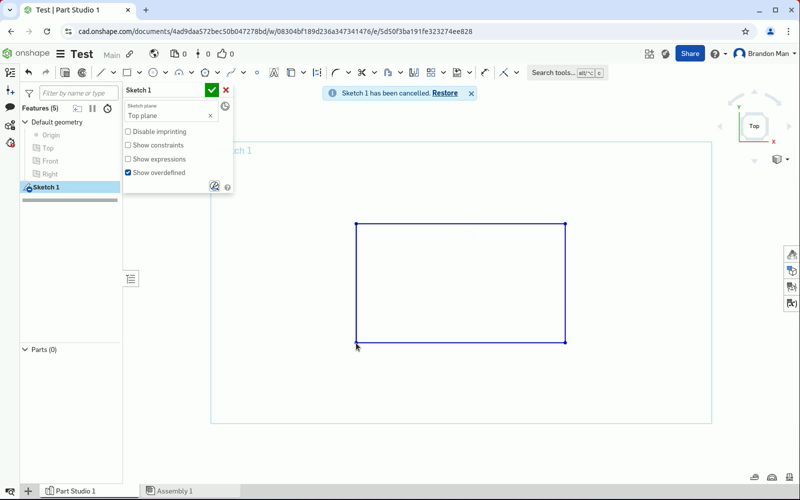
key(l)
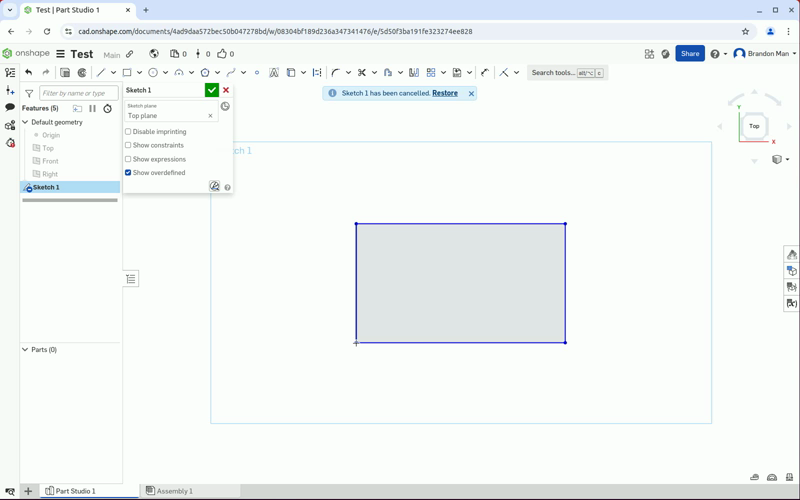
key_down(shift)
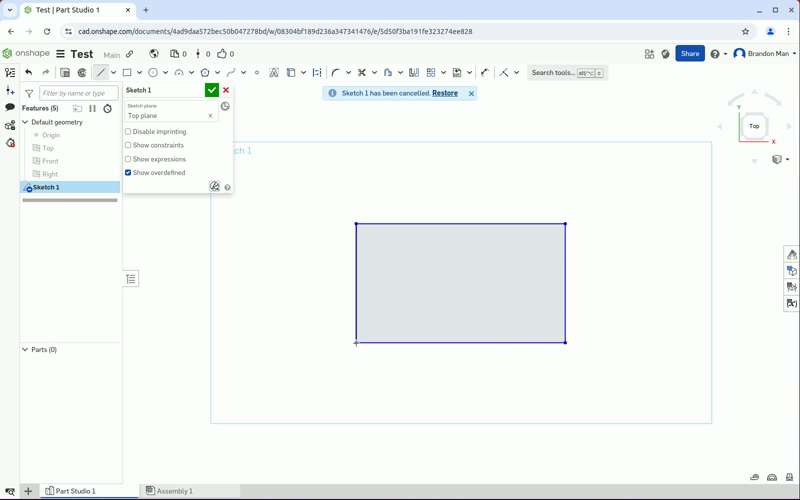
mouse_move(367, 329)
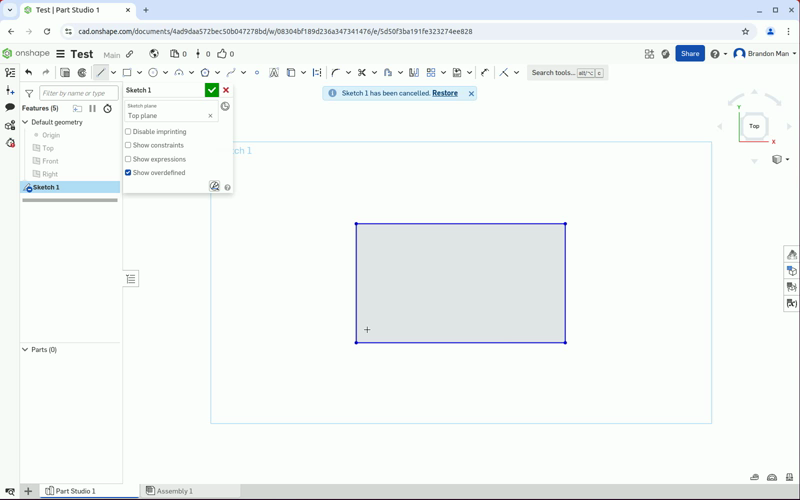
click(367, 329)
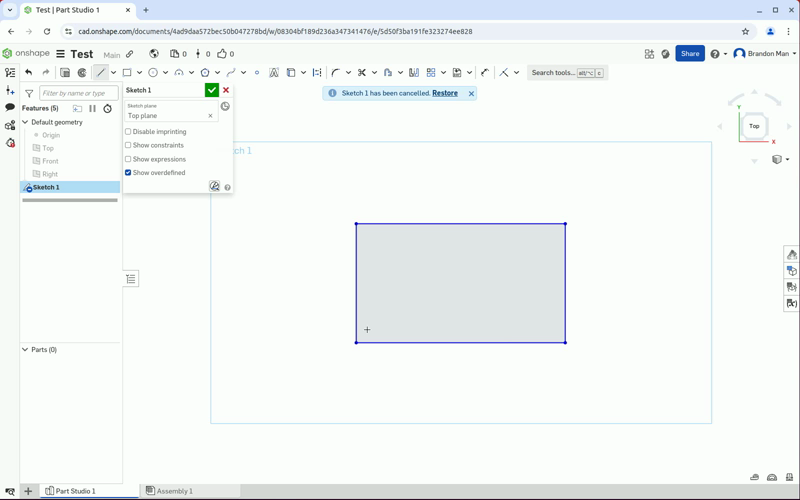
key_up(shift)
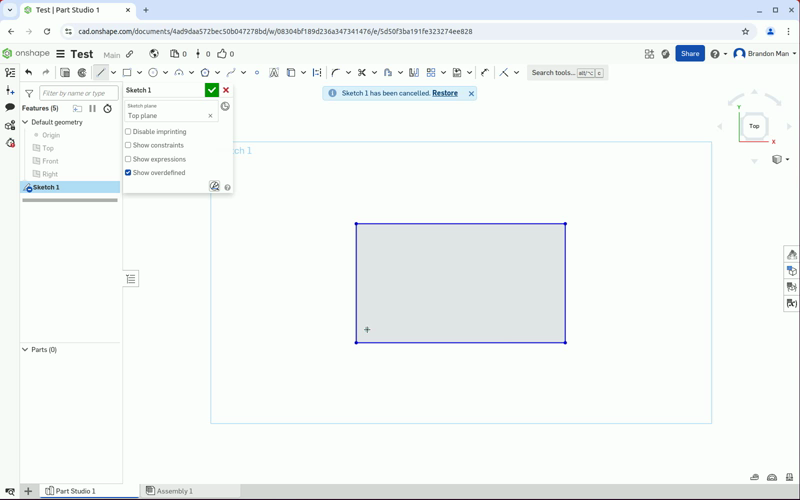
key_down(shift)
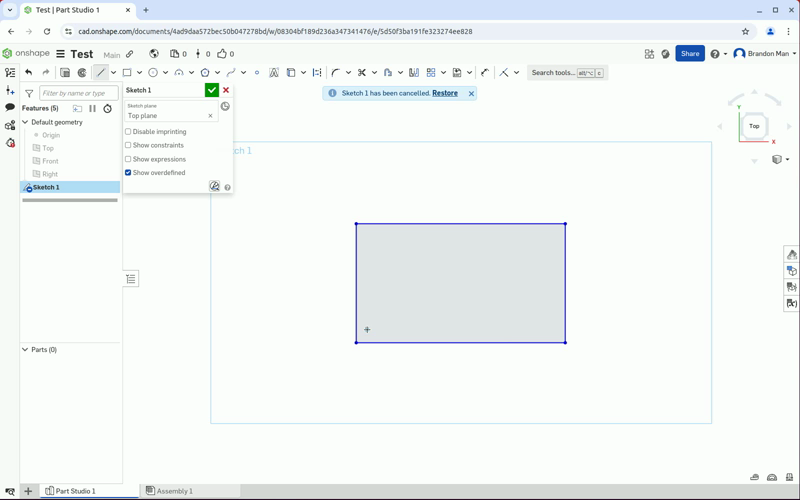
mouse_move(554, 329)
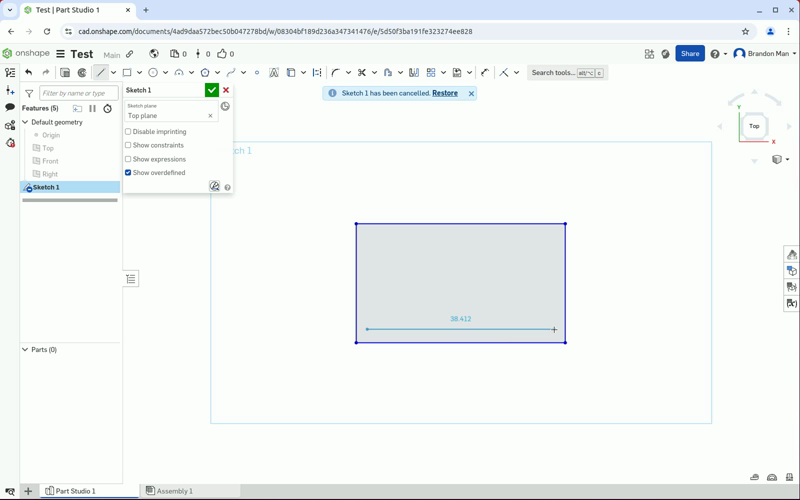
click(554, 329)
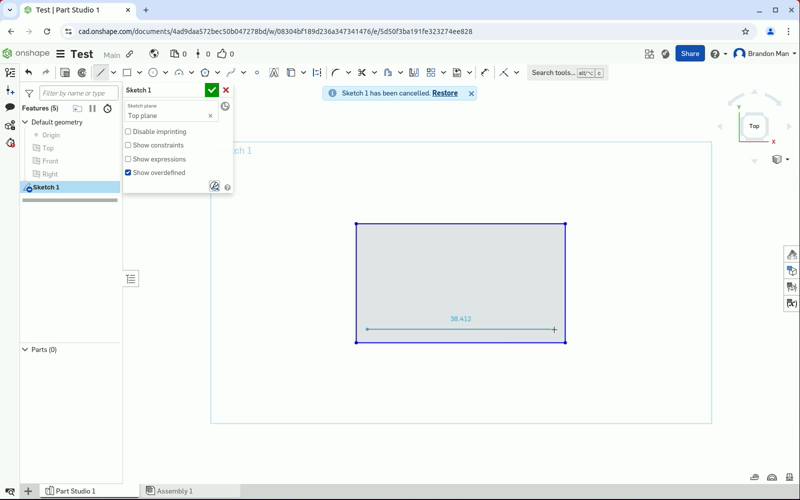
key_up(shift)
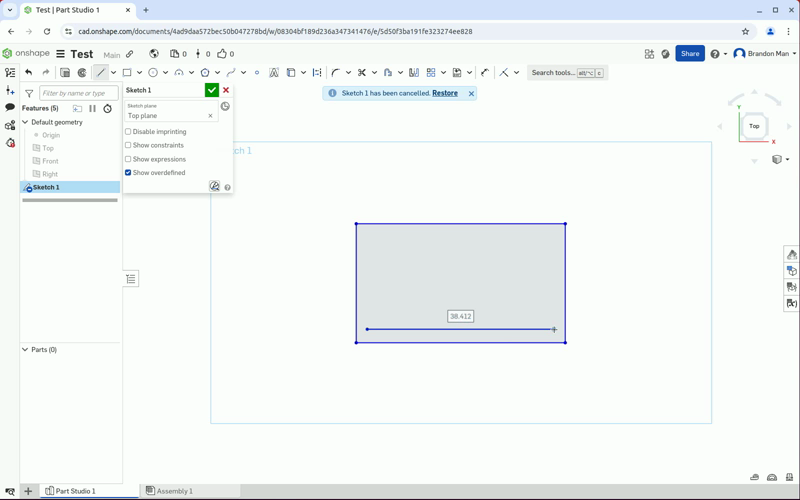
key_down(shift)
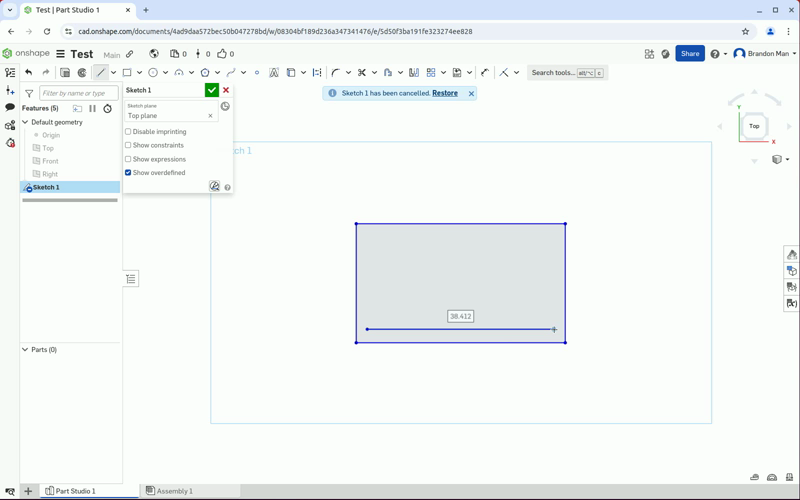
mouse_move(554, 237)
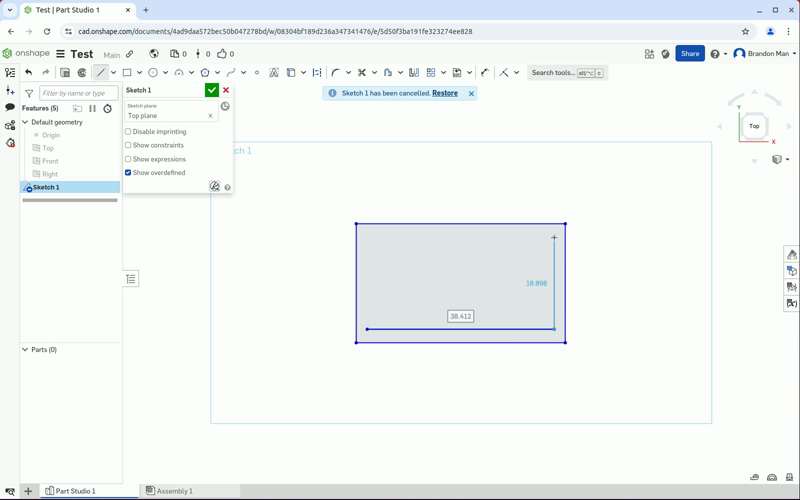
click(554, 237)
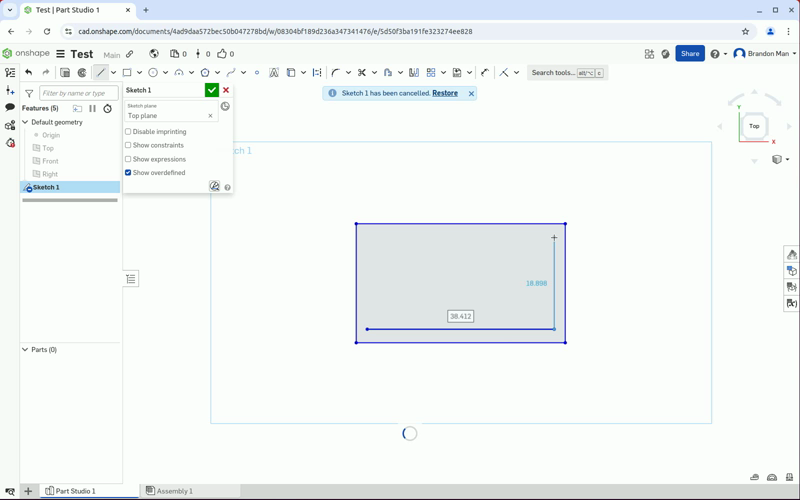
key_up(shift)
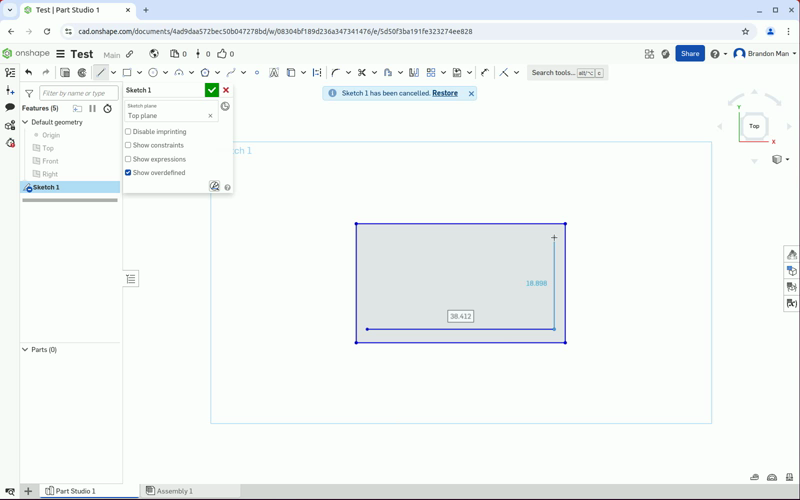
key_down(shift)
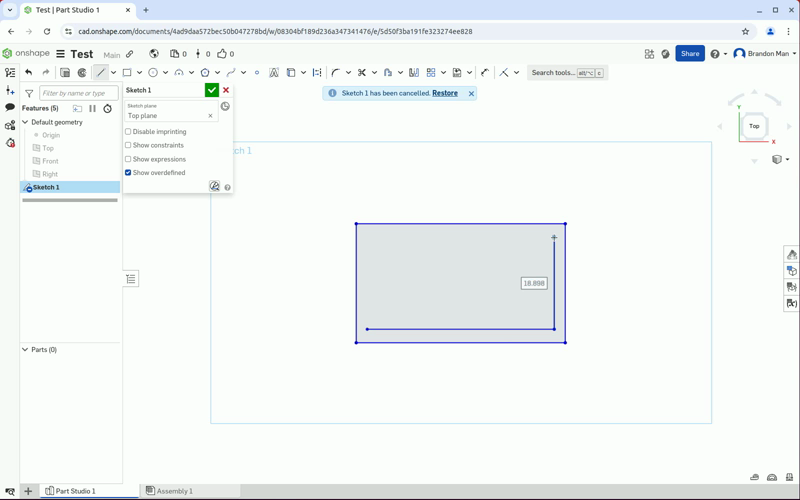
mouse_move(367, 237)
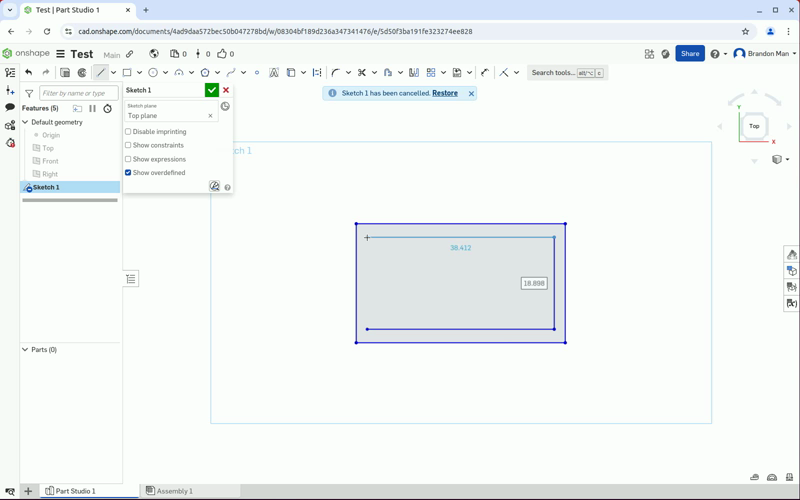
click(367, 237)
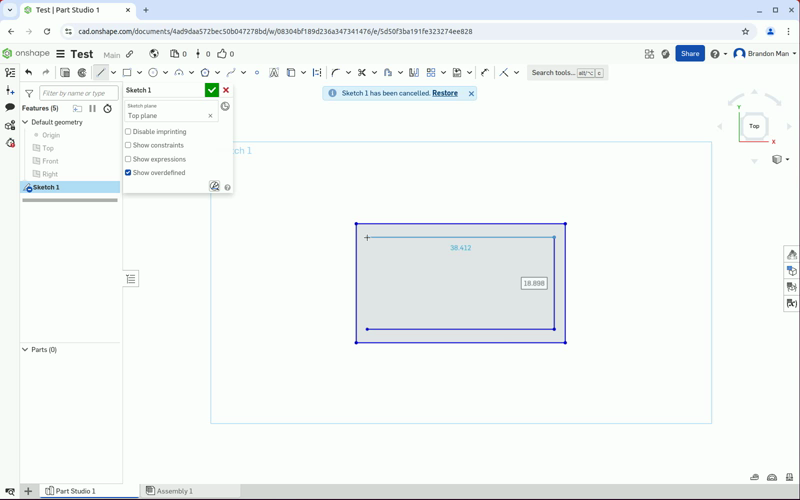
key_up(shift)
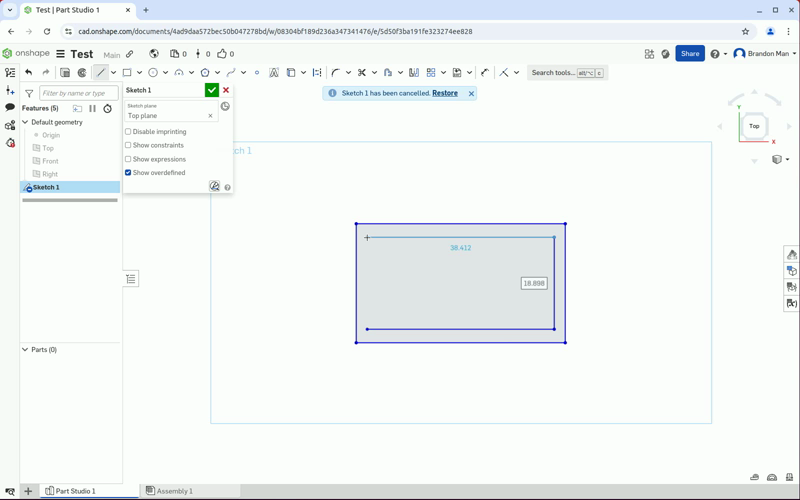
key_down(shift)
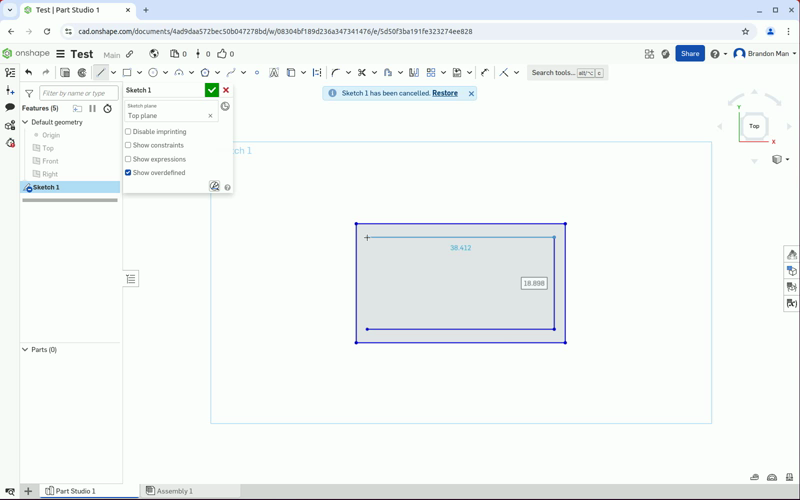
mouse_move(367, 329)
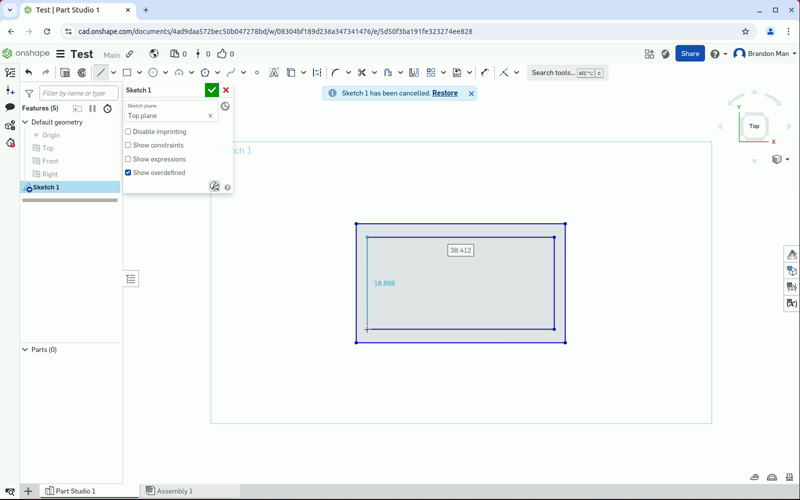
key_up(shift)
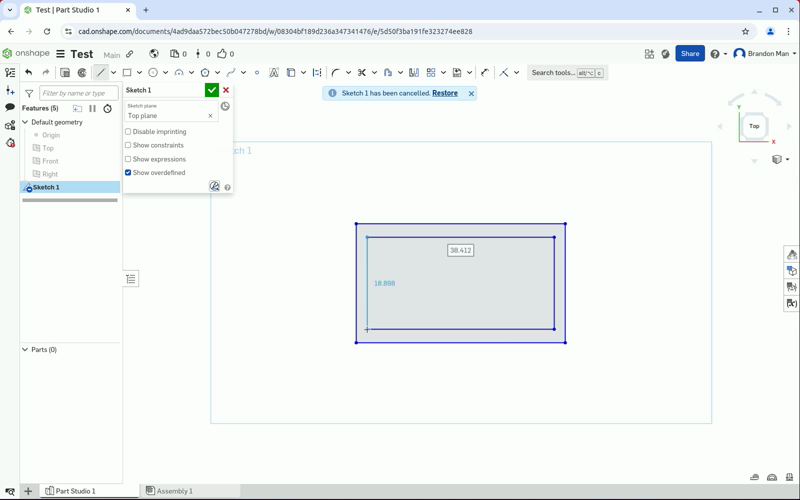
click(367, 329)
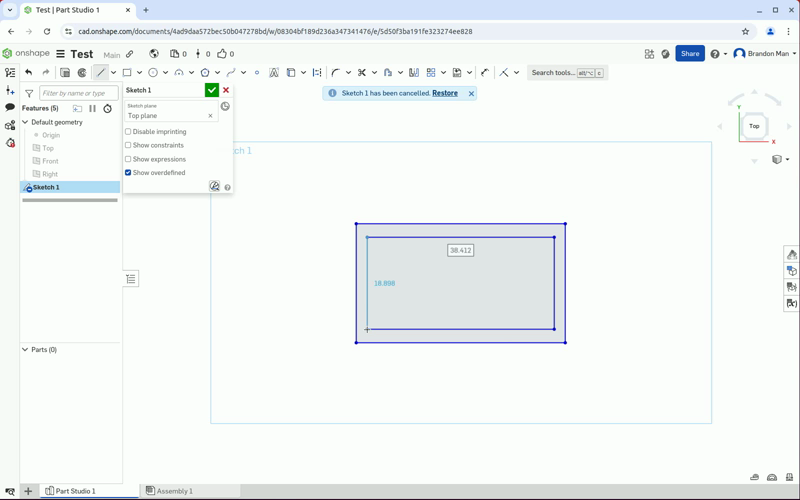
key(esc)
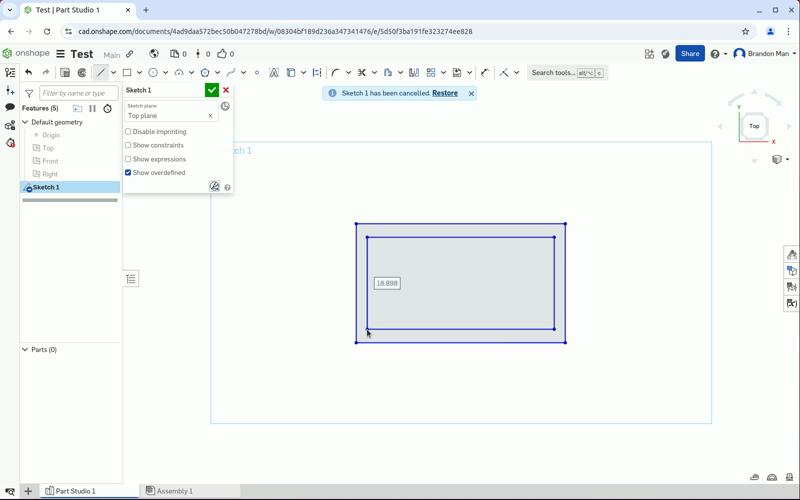
mouse_move(460, 336)
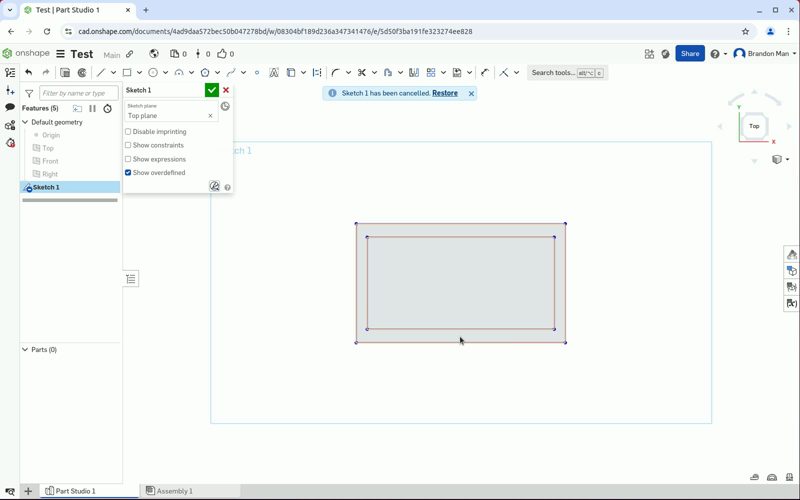
click(460, 336)
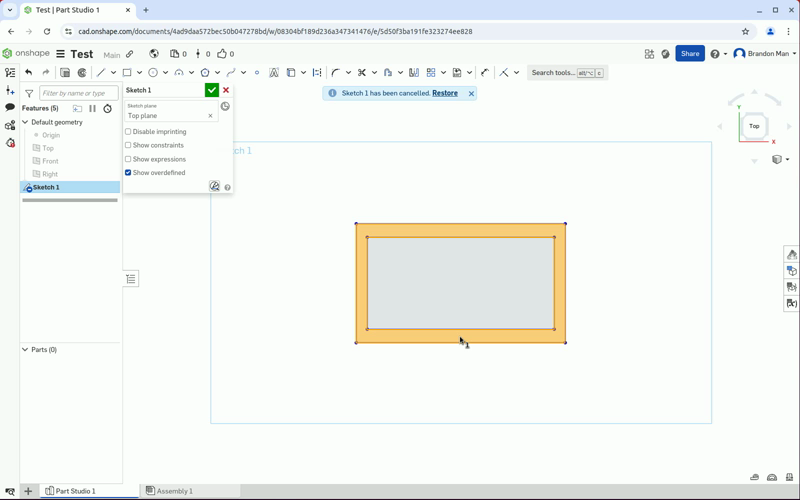
mouse_move(73, 352)
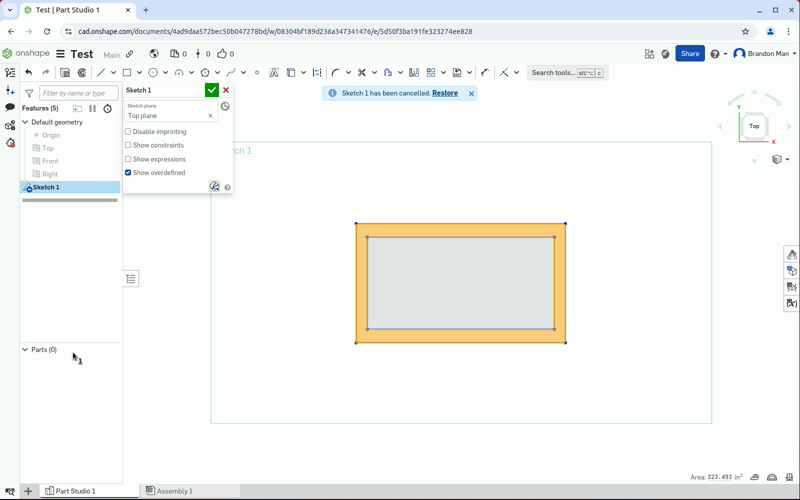
key(shift+y)
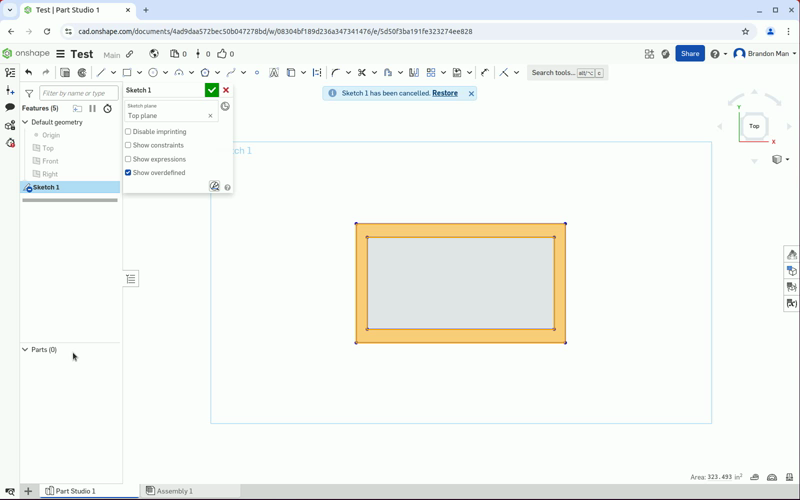
key(shift+e)
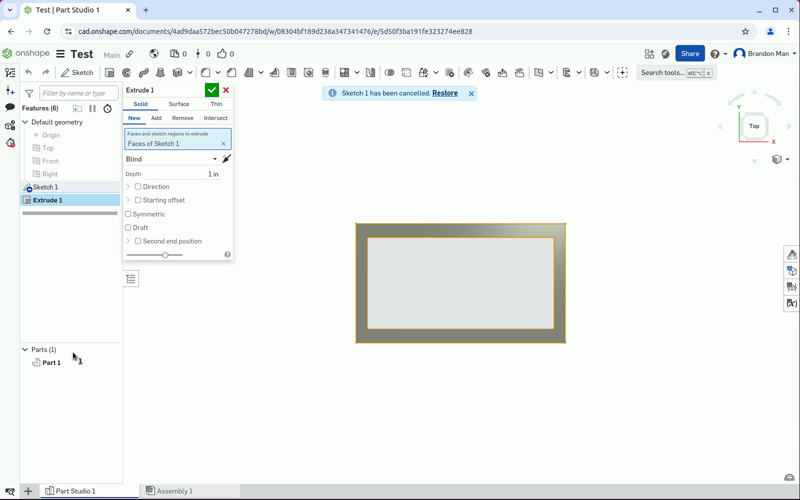
mouse_move(143, 106)
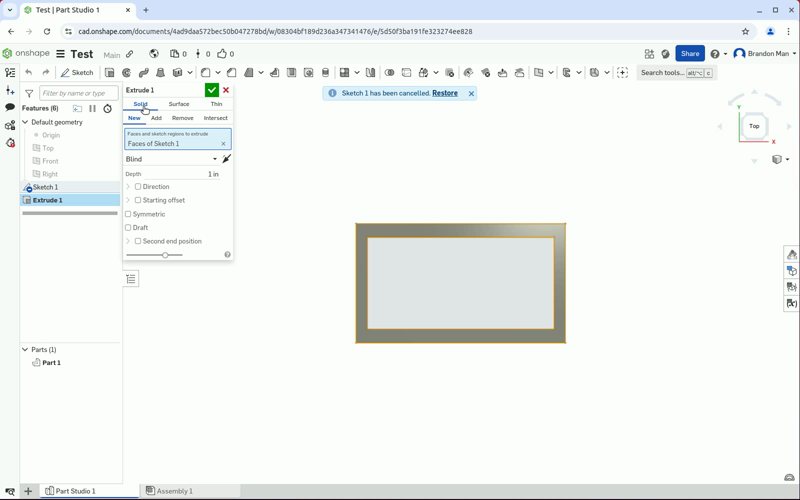
click(143, 106)
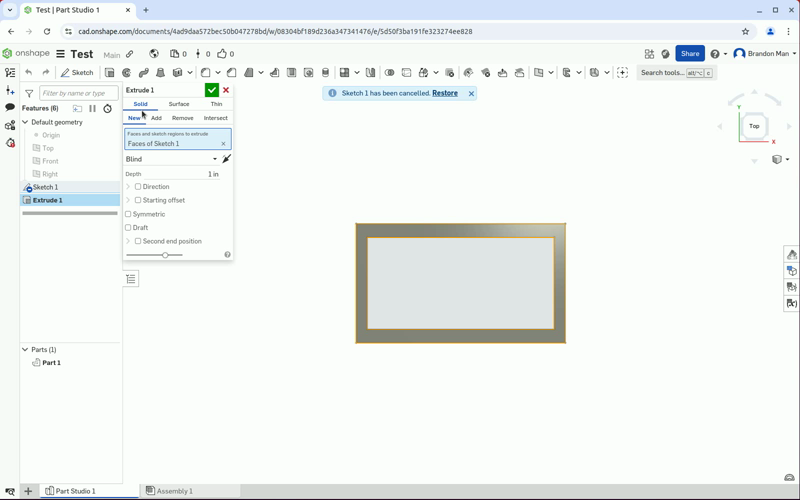
mouse_move(137, 120)
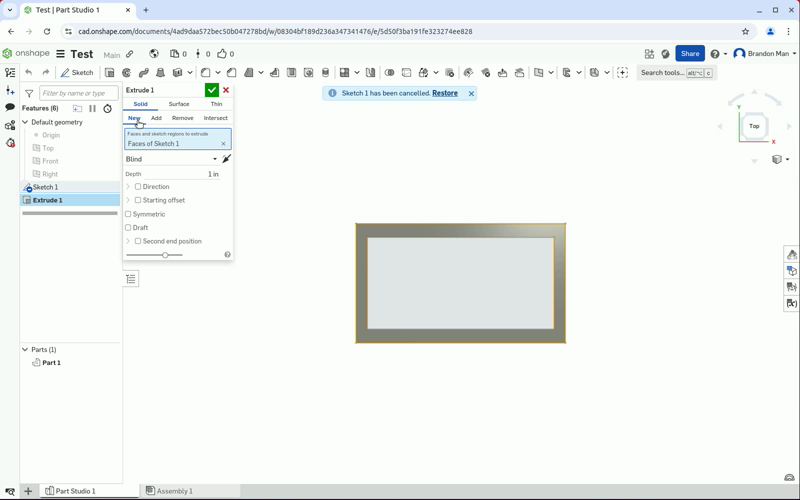
click(137, 120)
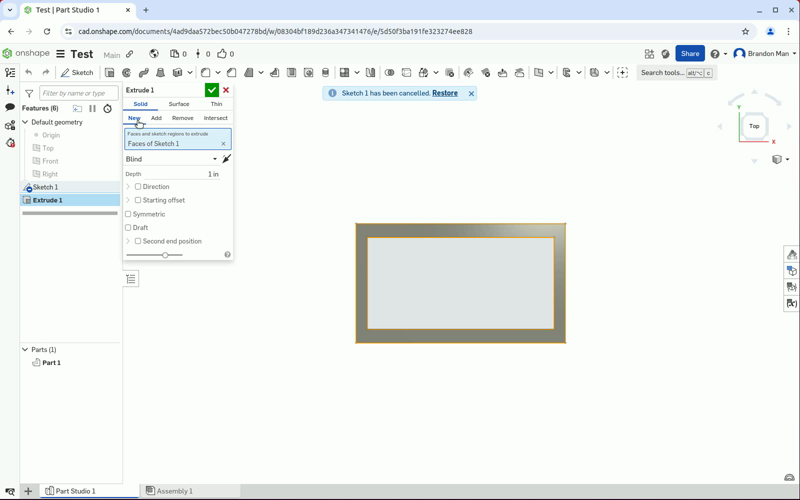
key(tab, 4)
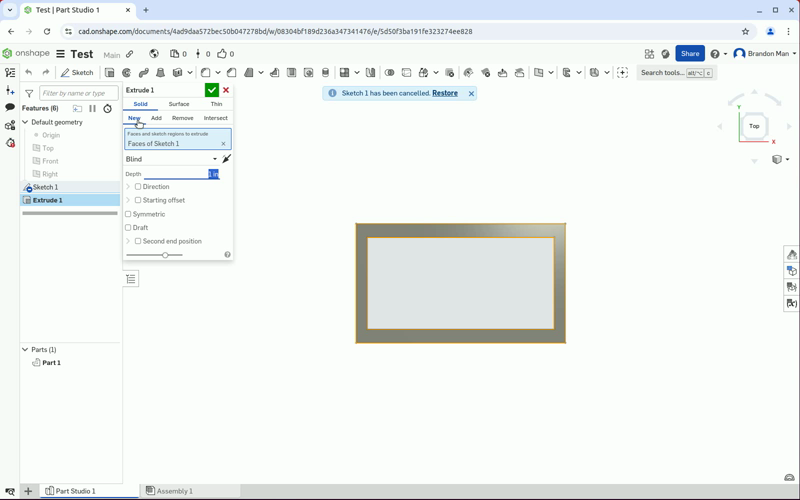
text(23.108)
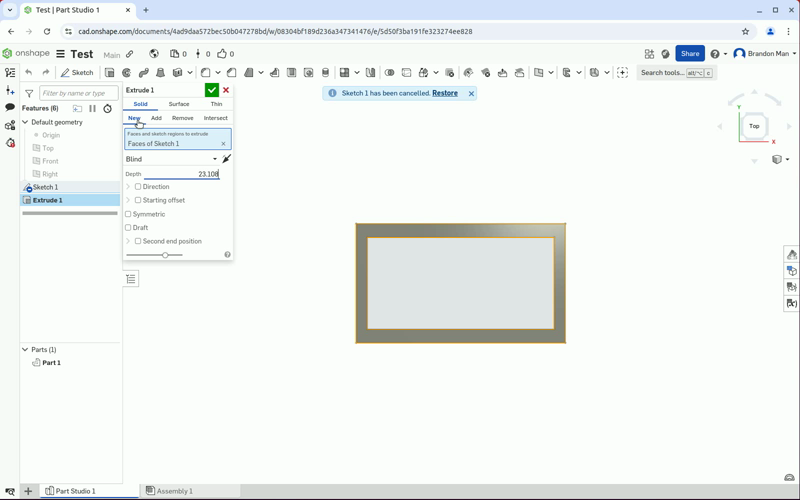
key(enter)
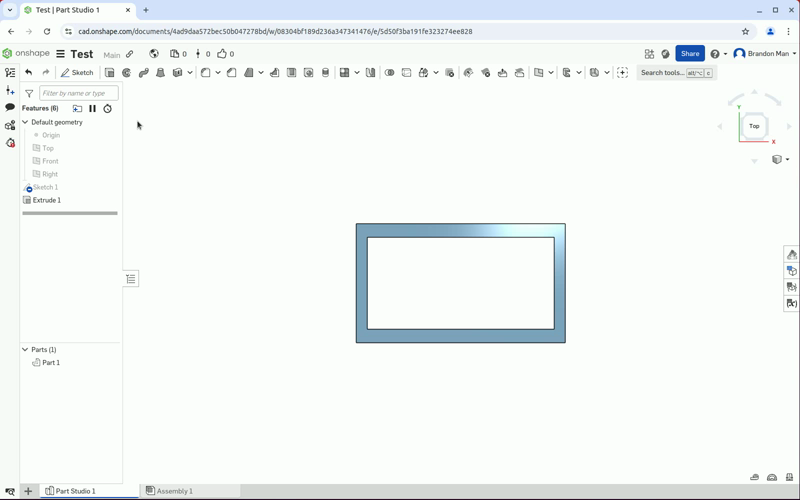
key(shift+h)
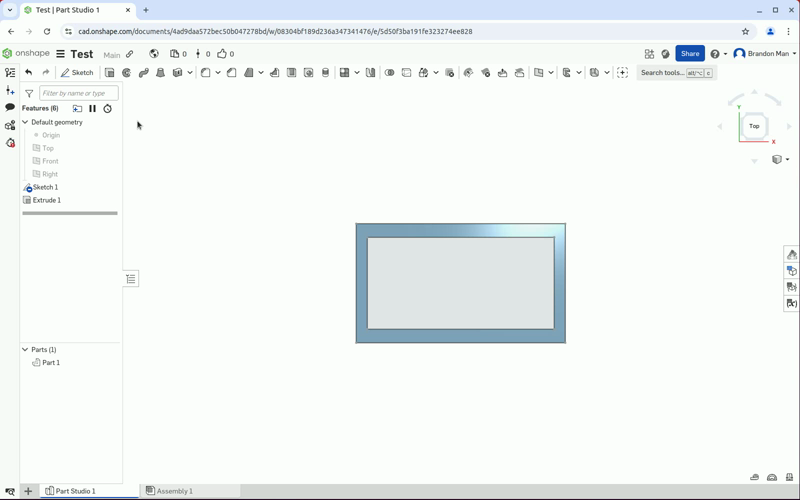
key(shift+h)
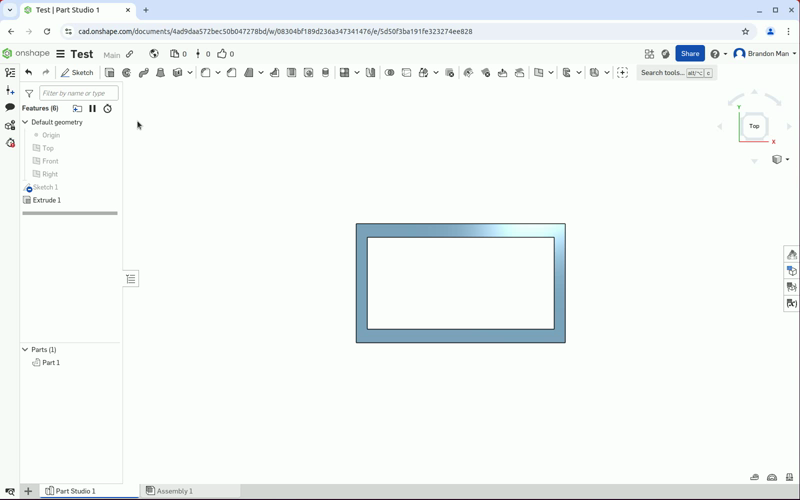
mouse_move(73, 189)
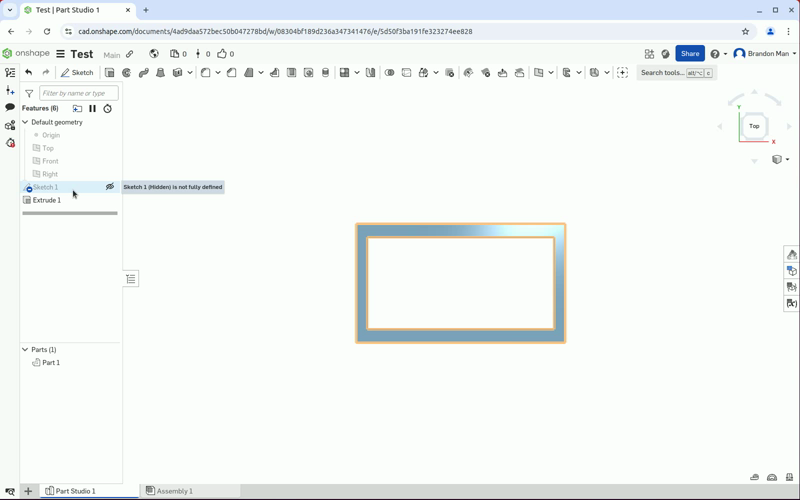
click(73, 189)
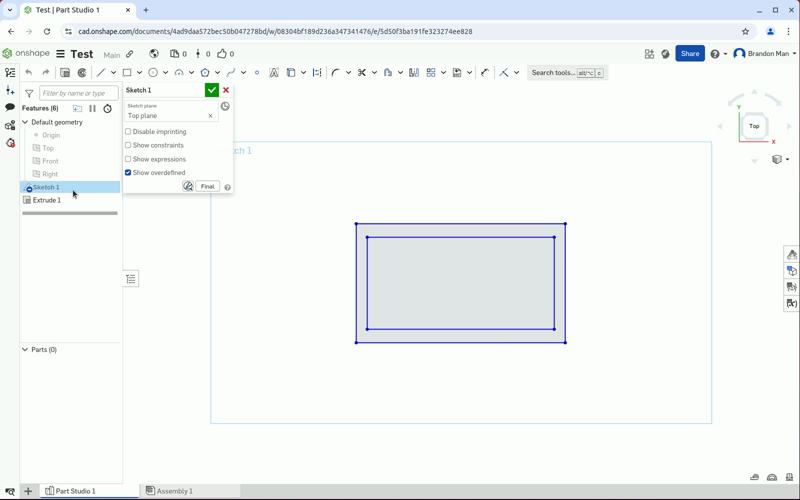
mouse_move(229, 92)
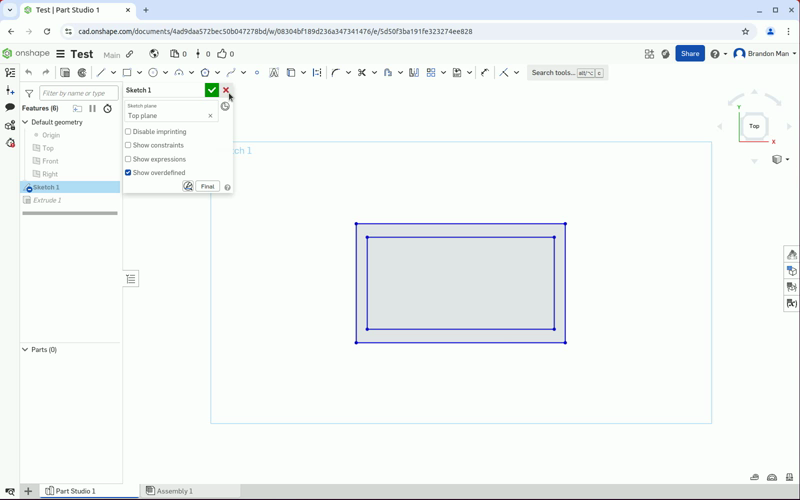
click(229, 92)
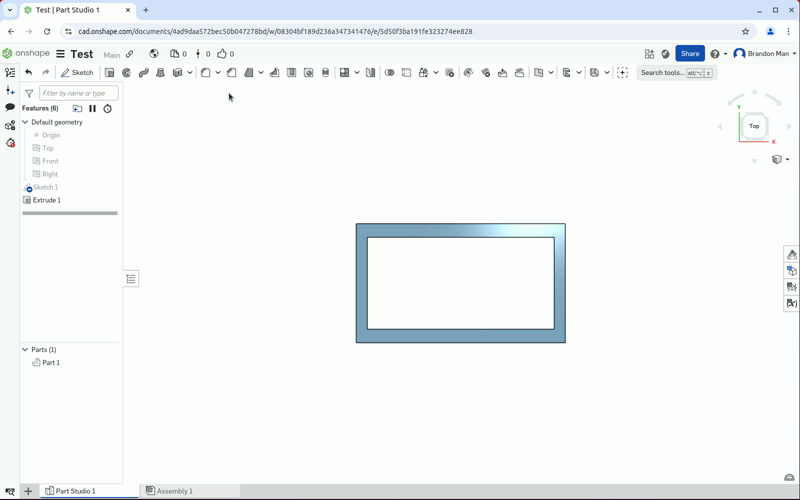
mouse_move(541, 75)
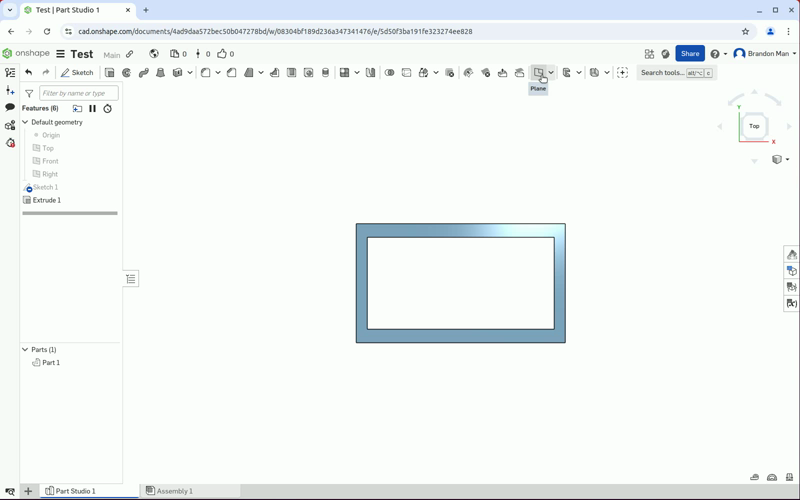
click(541, 75)
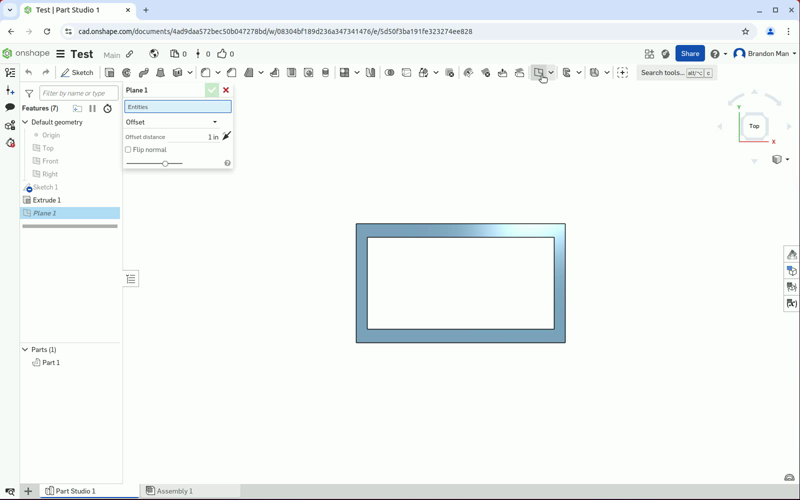
mouse_move(73, 150)
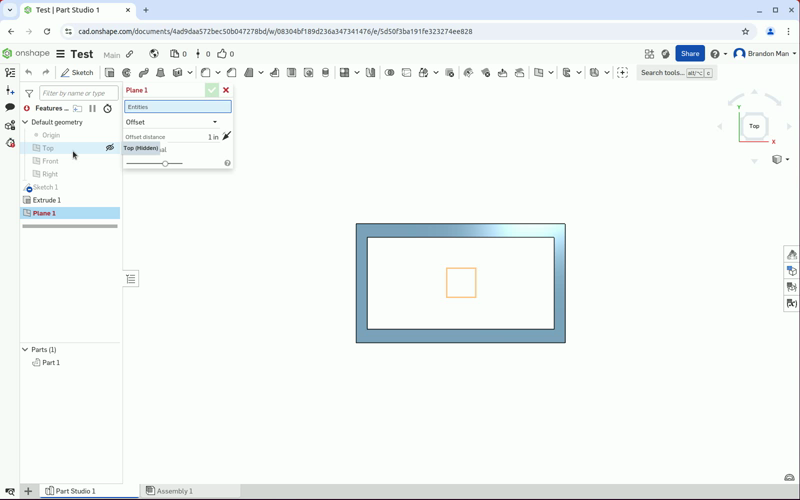
click(73, 150)
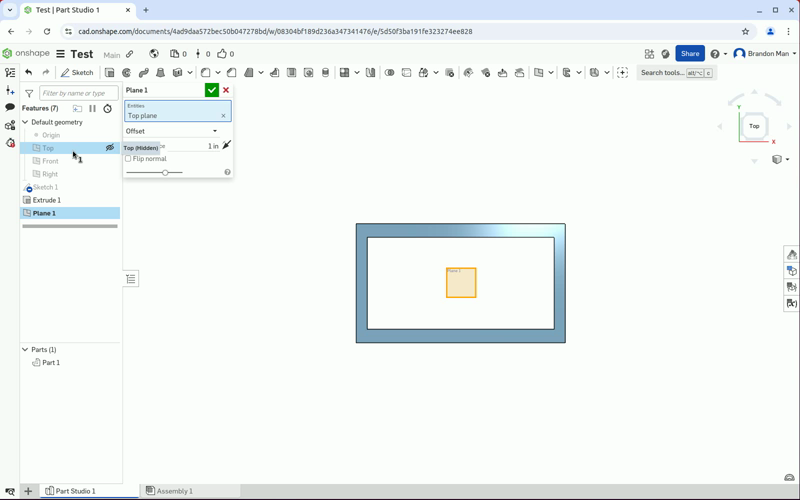
key(tab, 2)
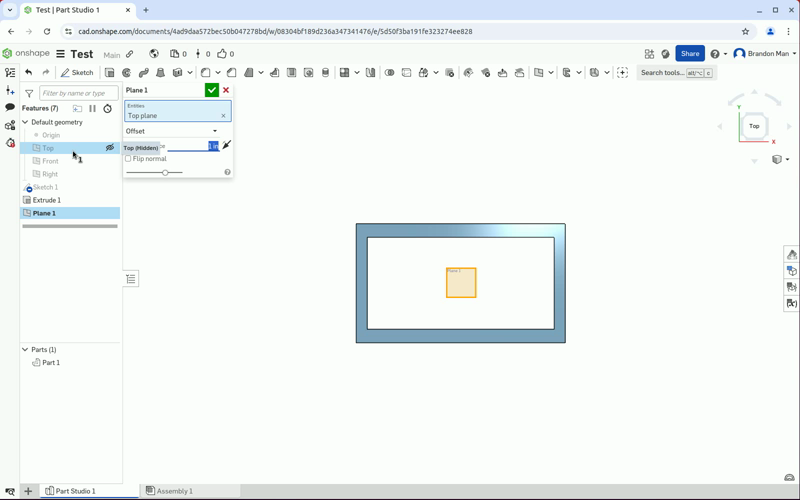
text(23.108)
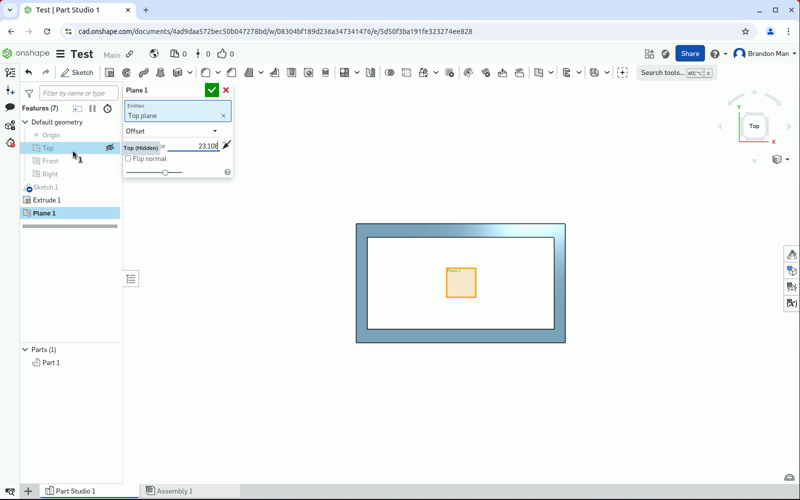
key(enter, 2)
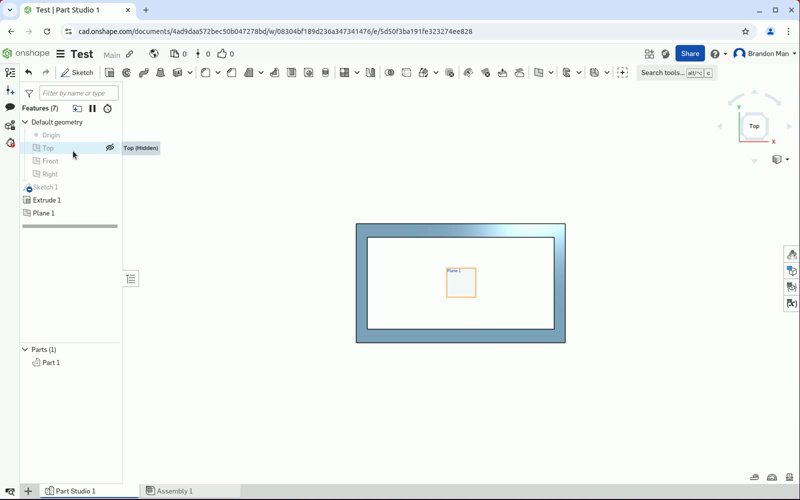
key(shift+s)
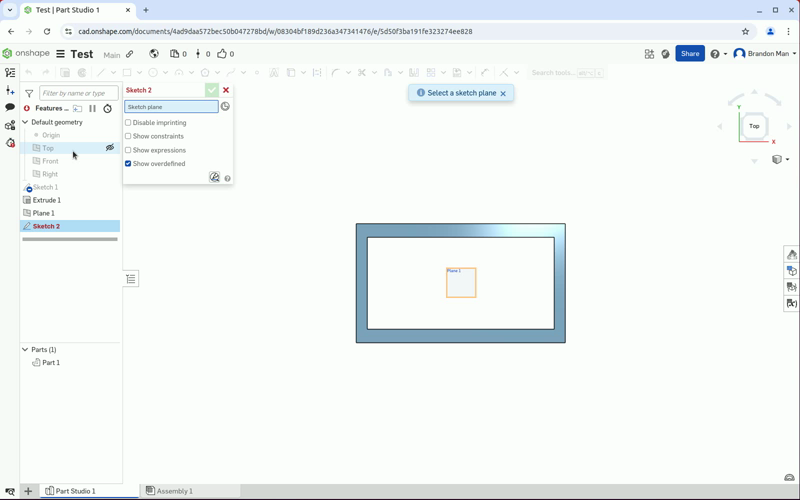
mouse_move(73, 215)
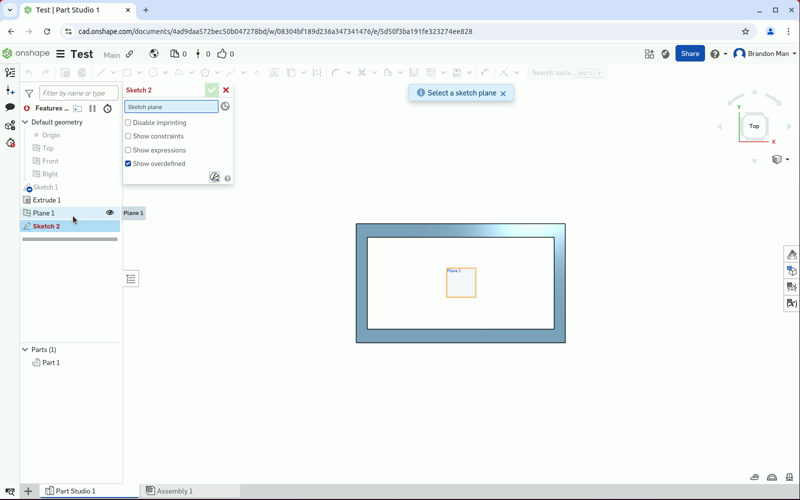
click(73, 215)
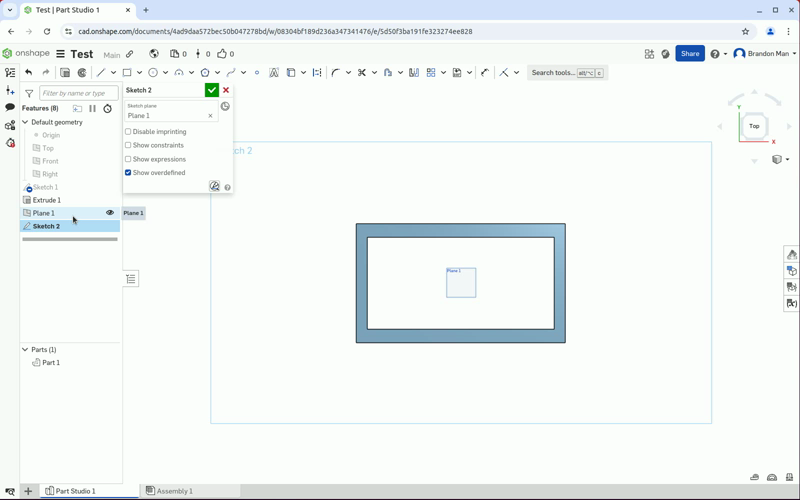
mouse_move(73, 352)
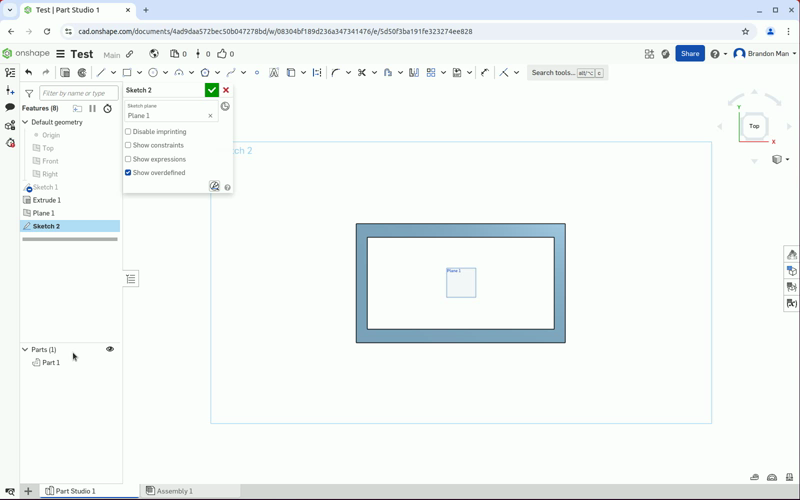
key(y)
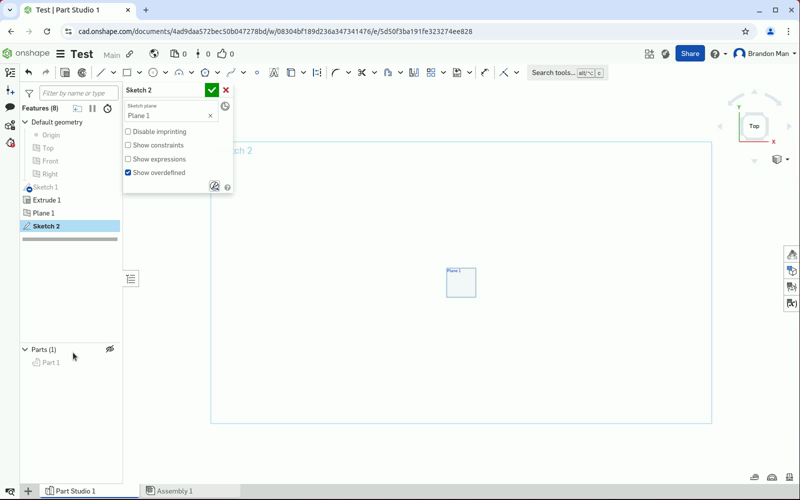
key(l)
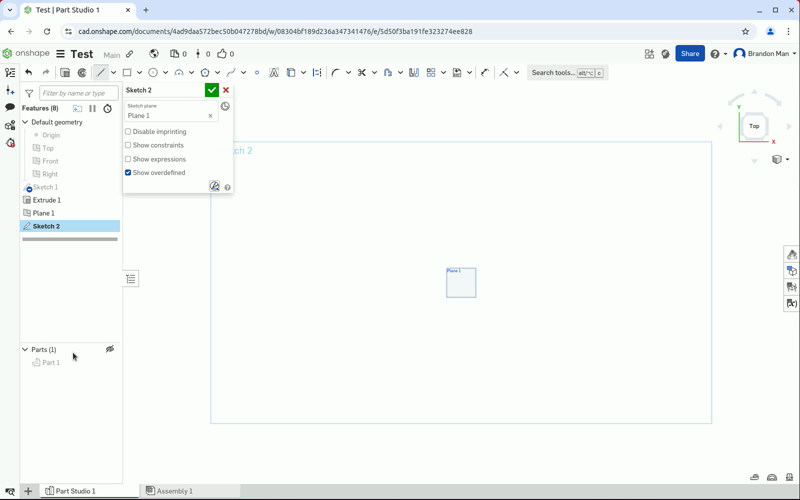
key_down(shift)
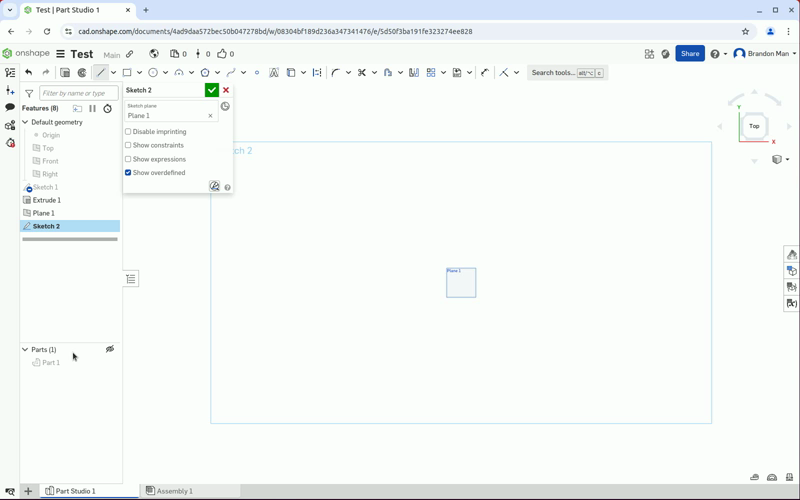
mouse_move(413, 386)
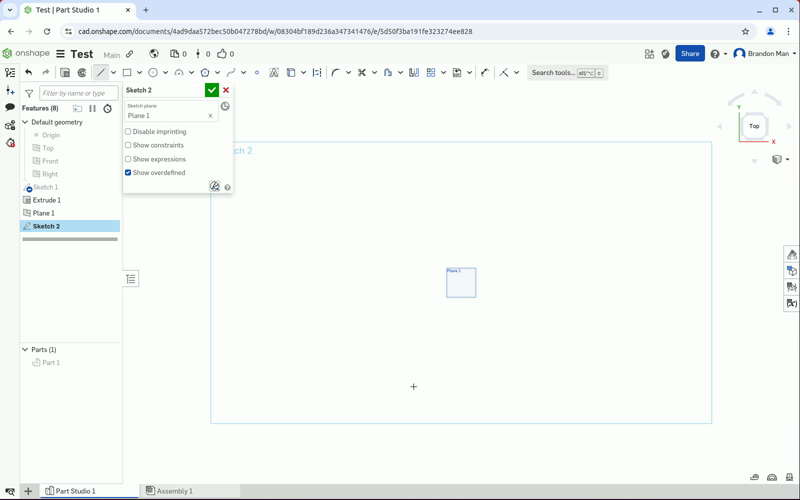
click(413, 386)
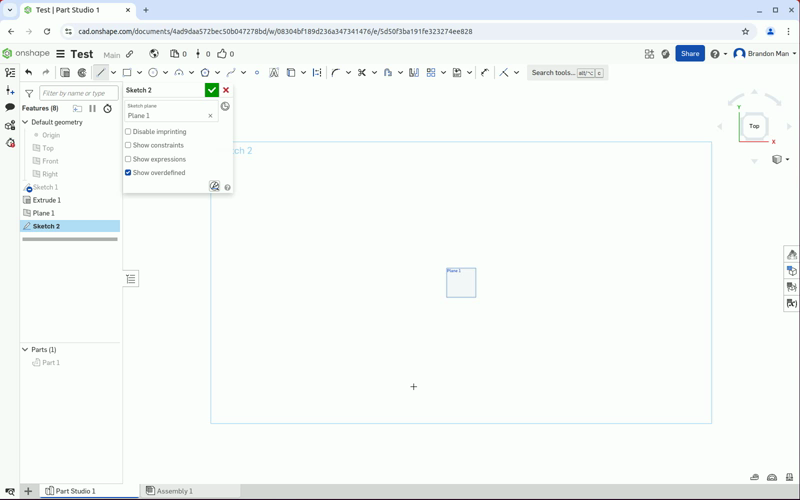
key_up(shift)
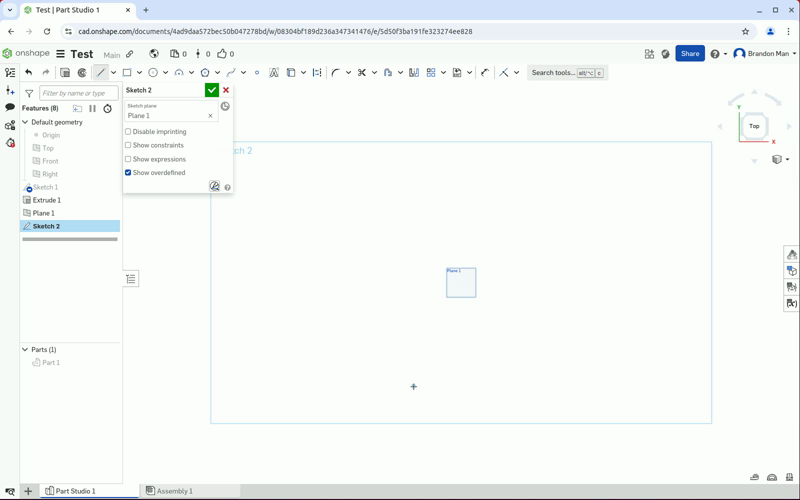
key_down(shift)
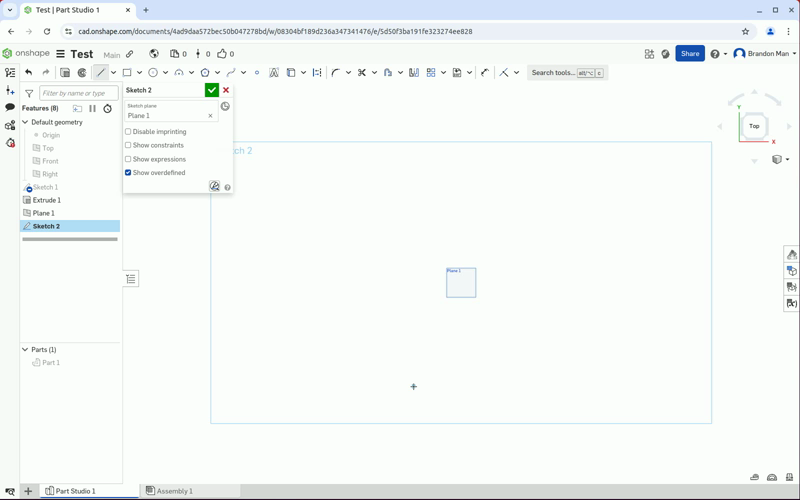
mouse_move(507, 386)
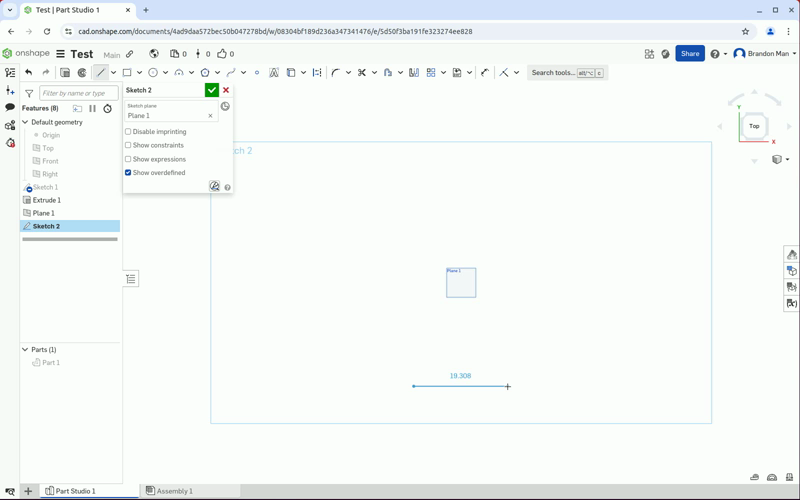
click(507, 386)
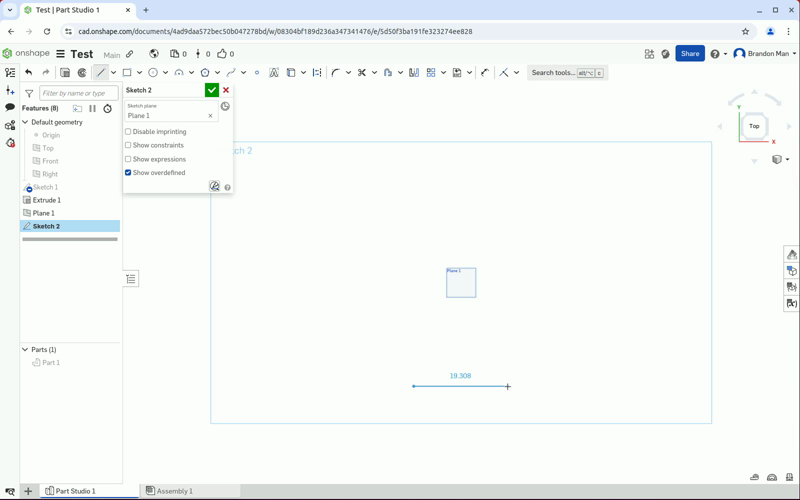
key_up(shift)
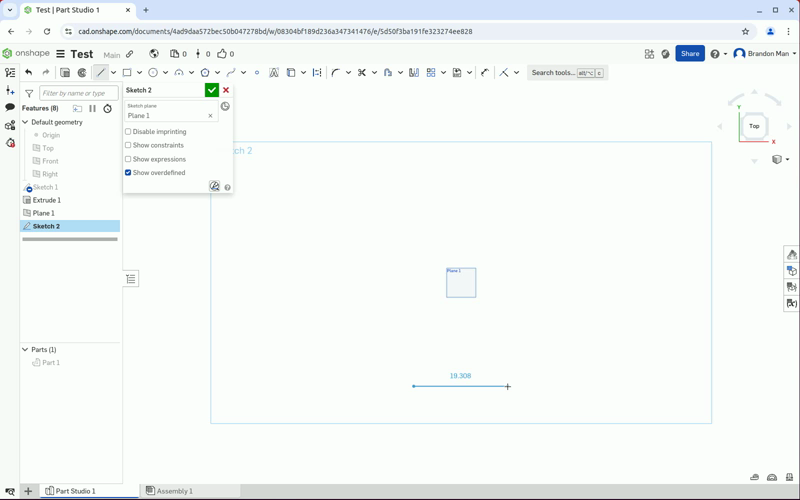
key_down(shift)
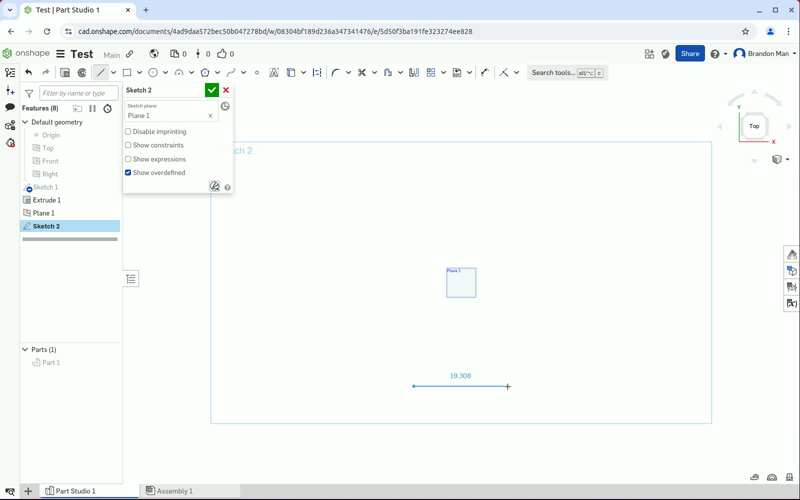
mouse_move(537, 386)
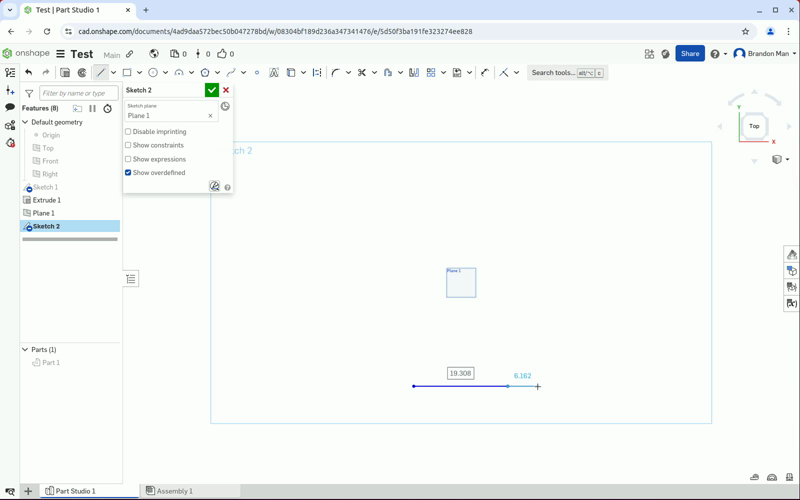
mouse_move(507, 341)
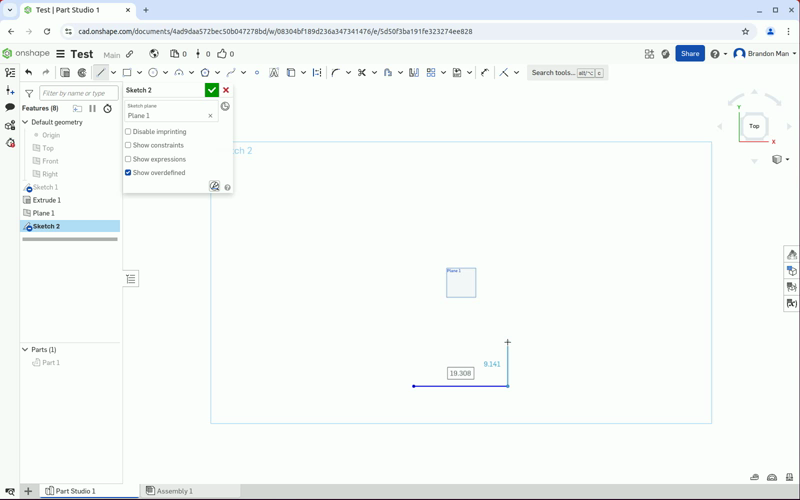
click(507, 341)
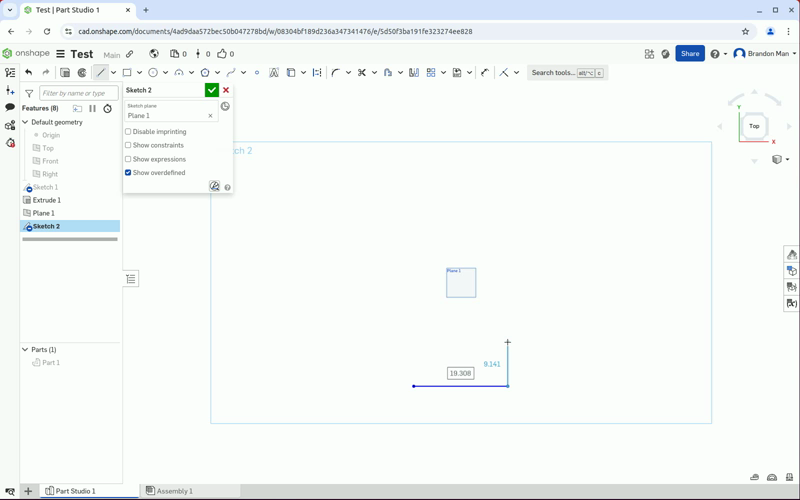
key_up(shift)
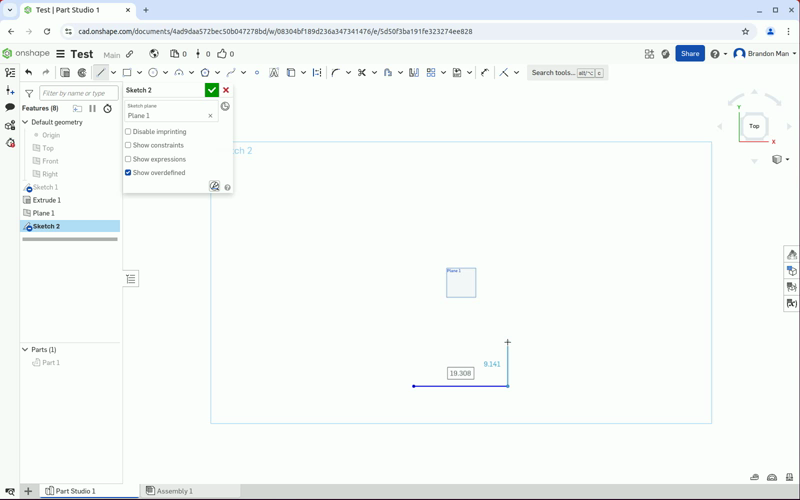
key_down(shift)
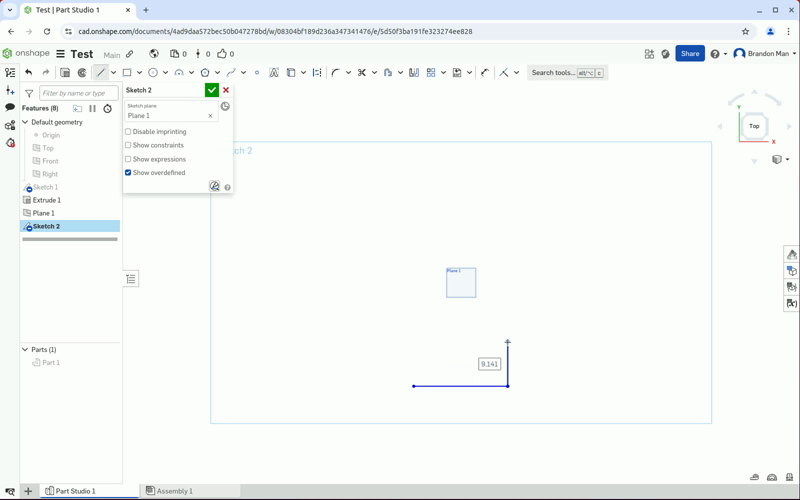
mouse_move(413, 341)
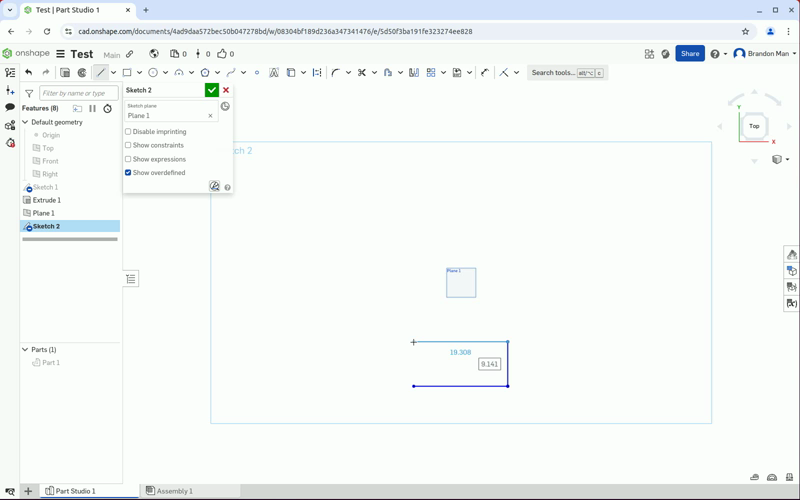
click(413, 341)
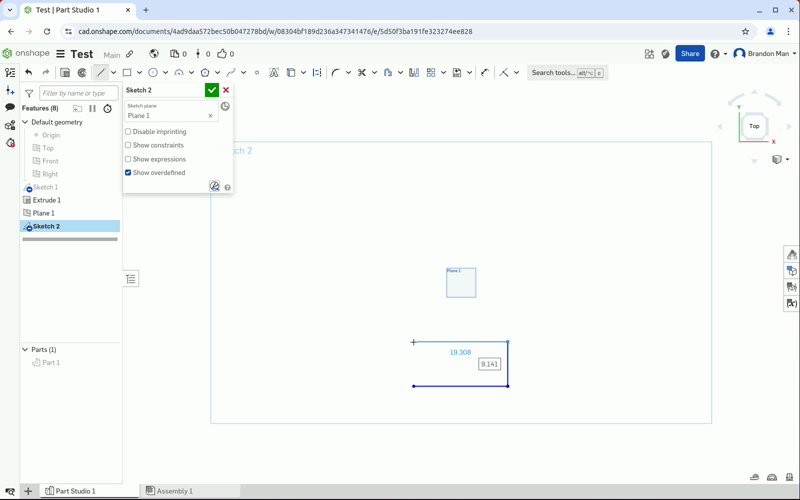
key_up(shift)
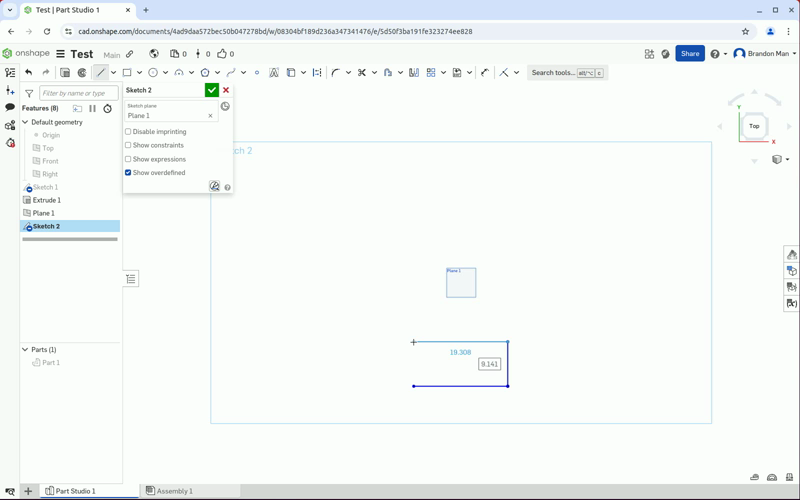
mouse_move(444, 341)
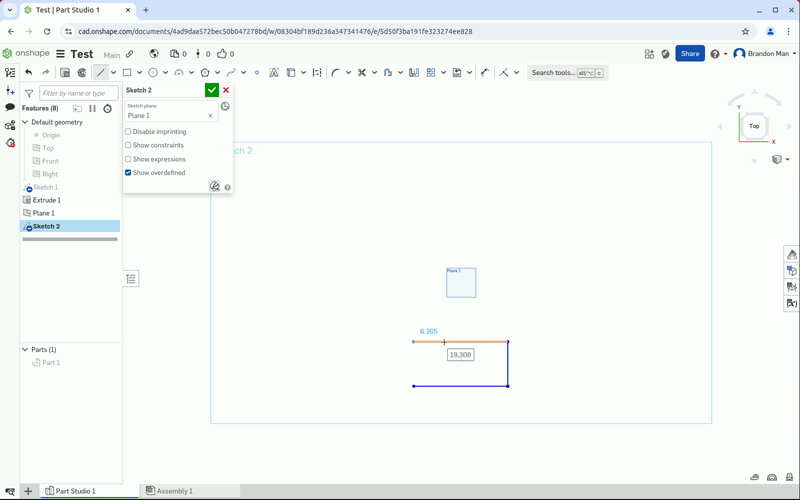
key_down(shift)
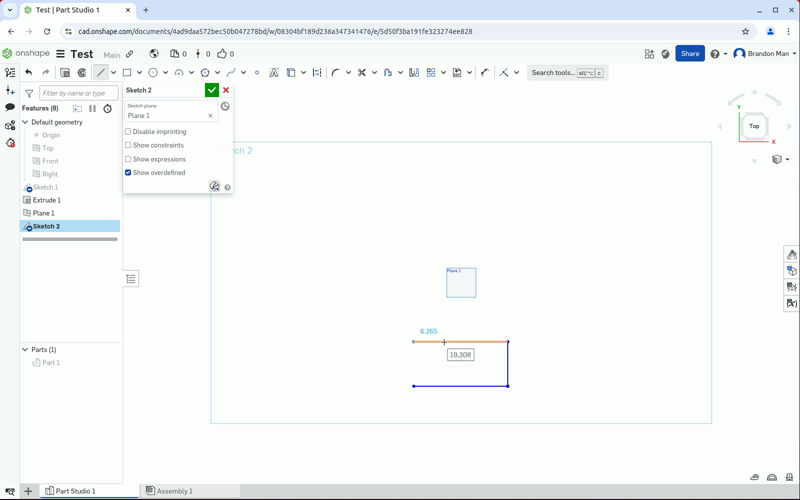
mouse_move(413, 386)
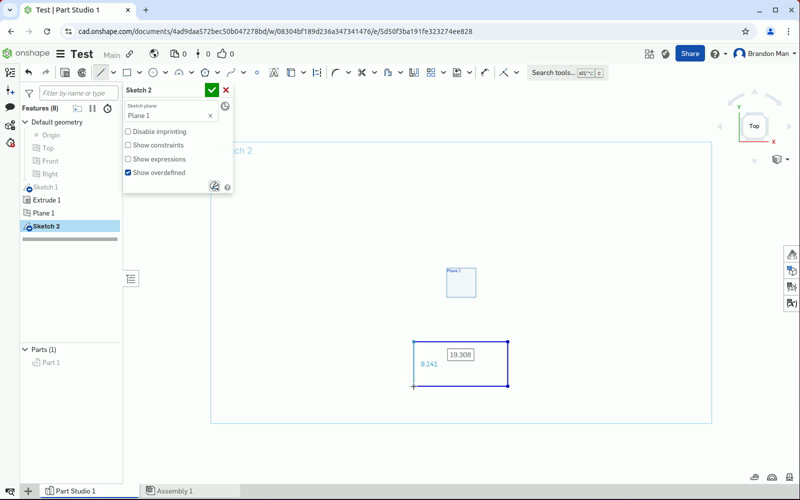
key_up(shift)
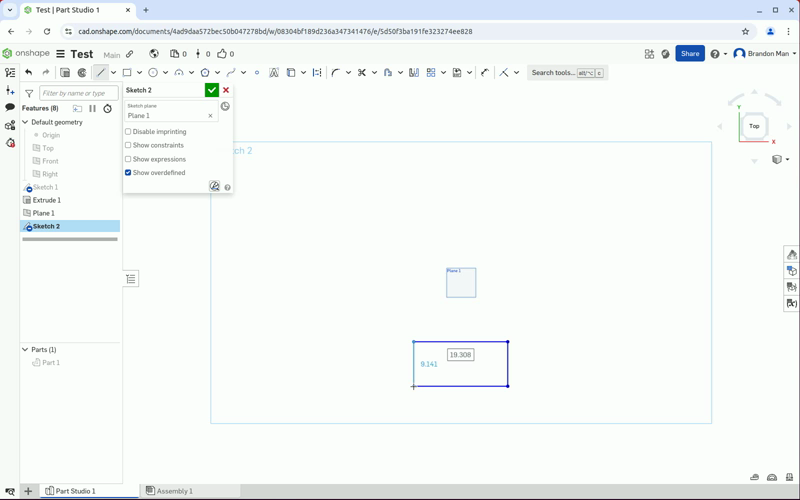
click(413, 386)
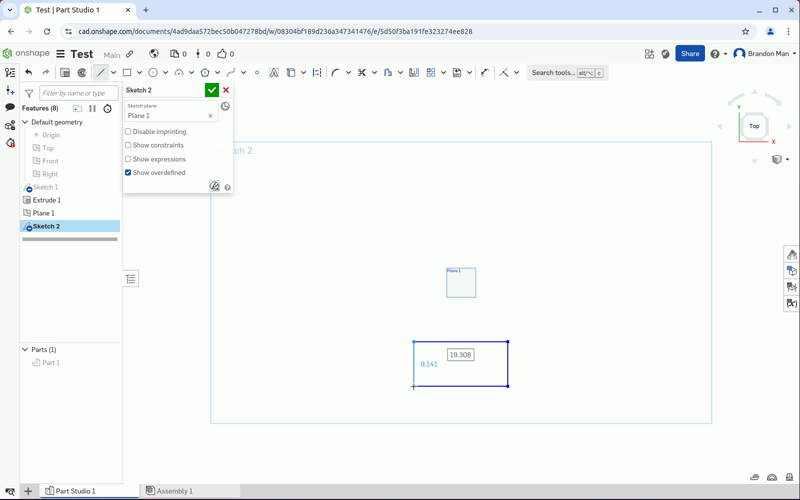
key(esc)
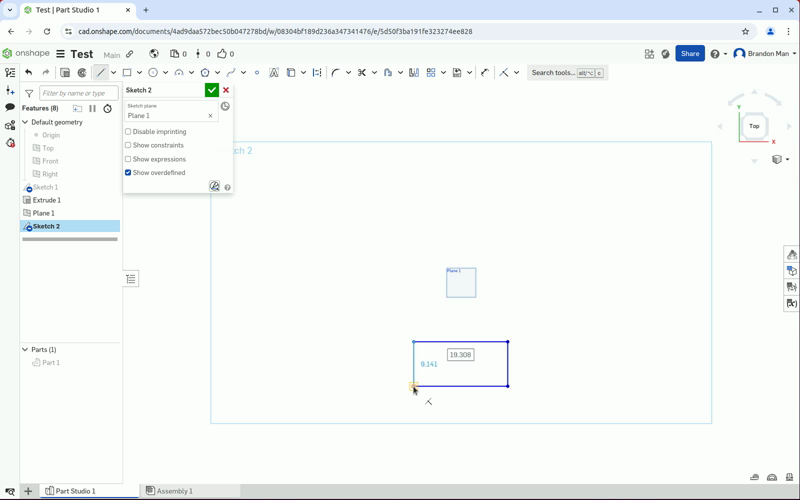
mouse_move(484, 363)
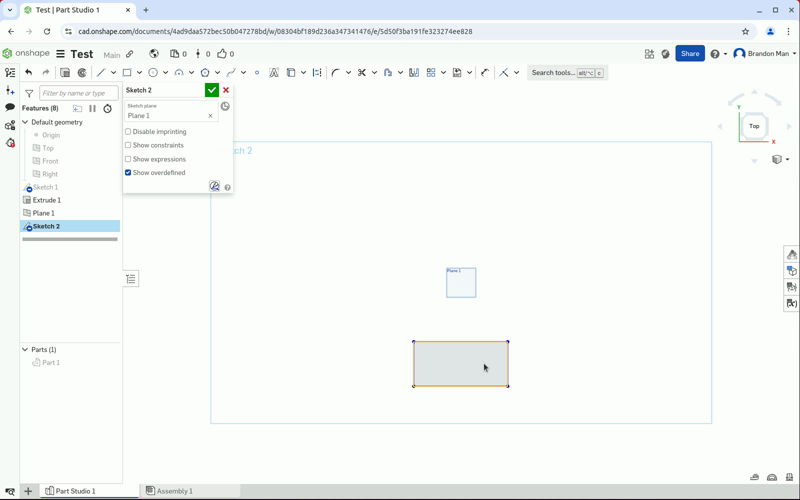
click(484, 363)
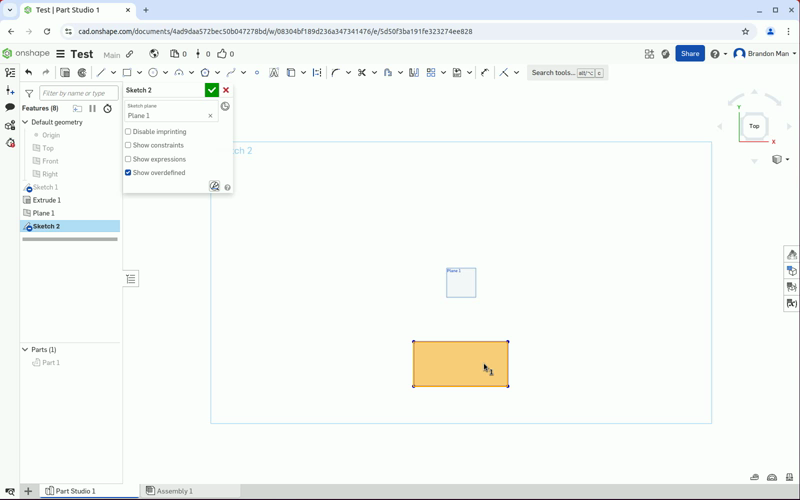
mouse_move(73, 352)
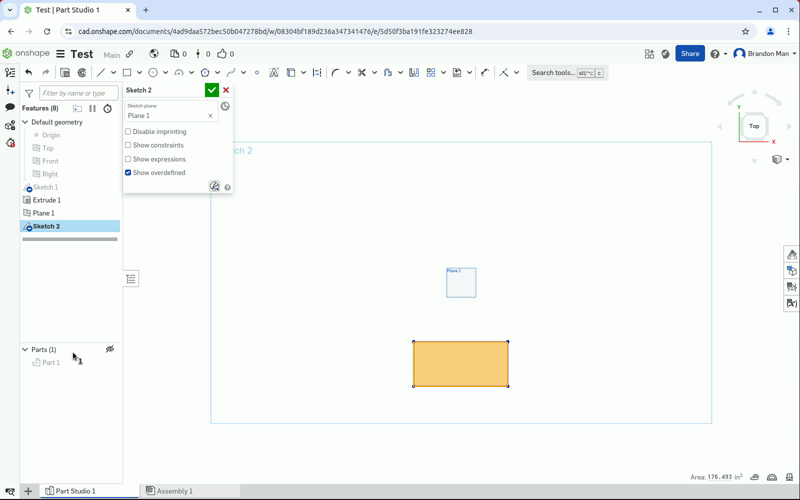
key(shift+y)
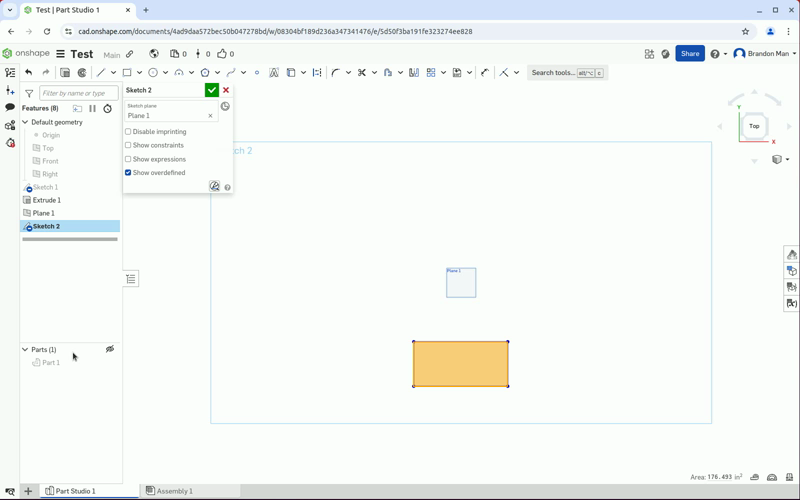
key(shift+e)
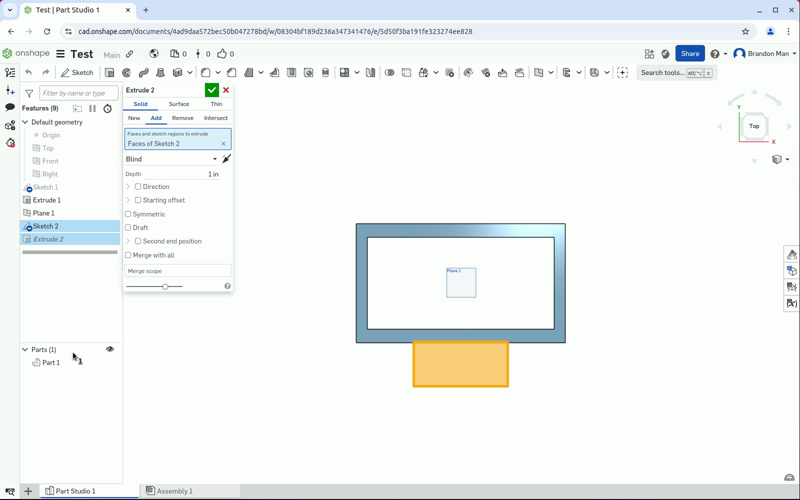
mouse_move(143, 106)
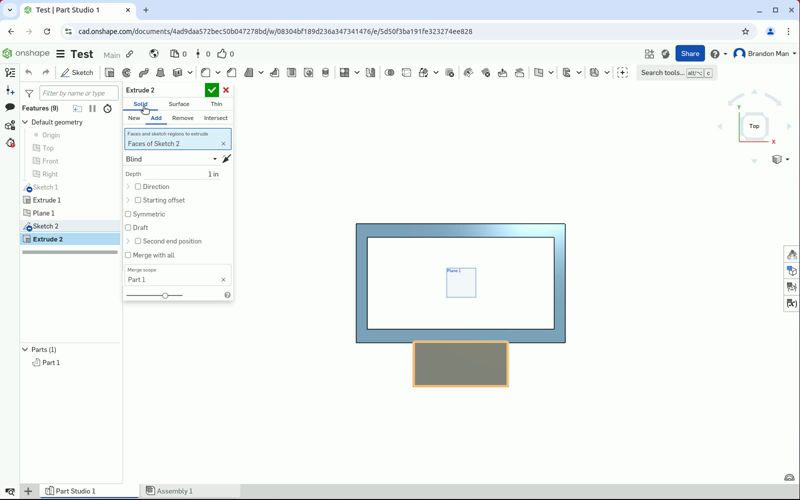
click(143, 106)
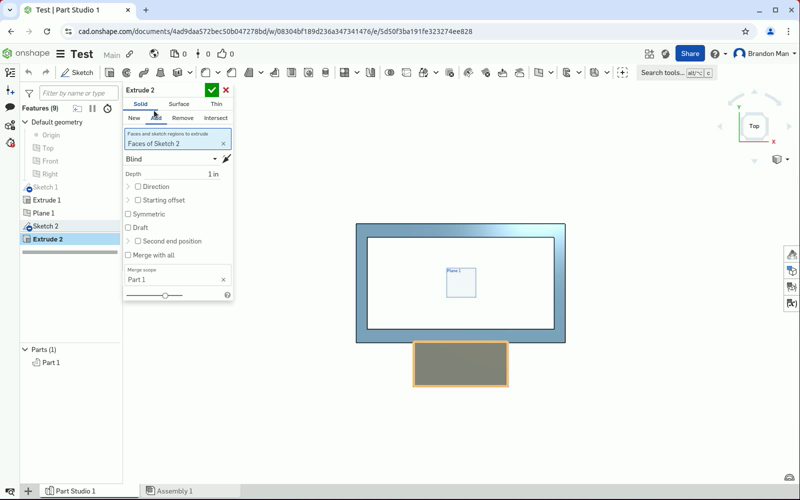
mouse_move(186, 120)
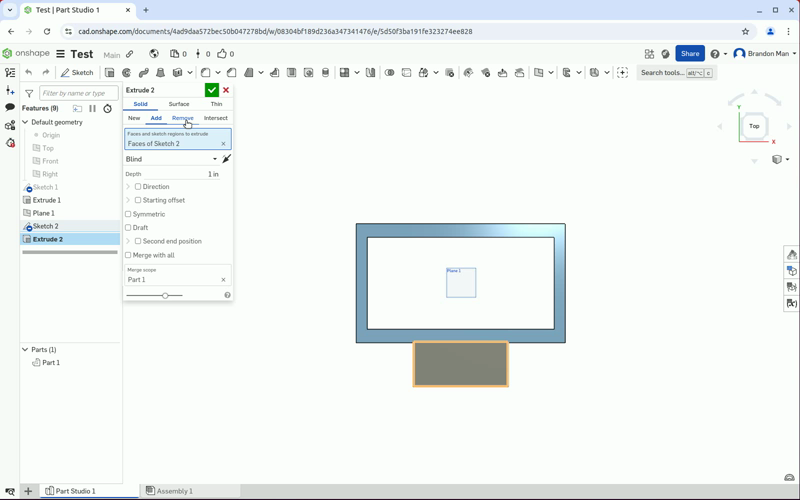
click(186, 120)
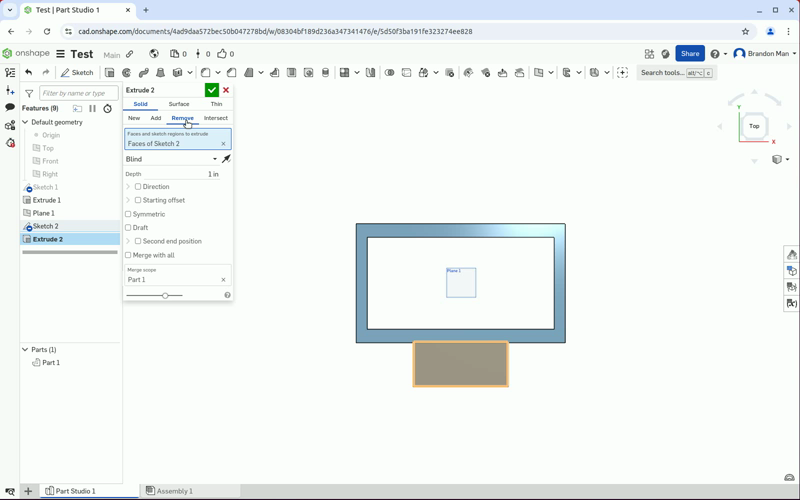
key(tab, 4)
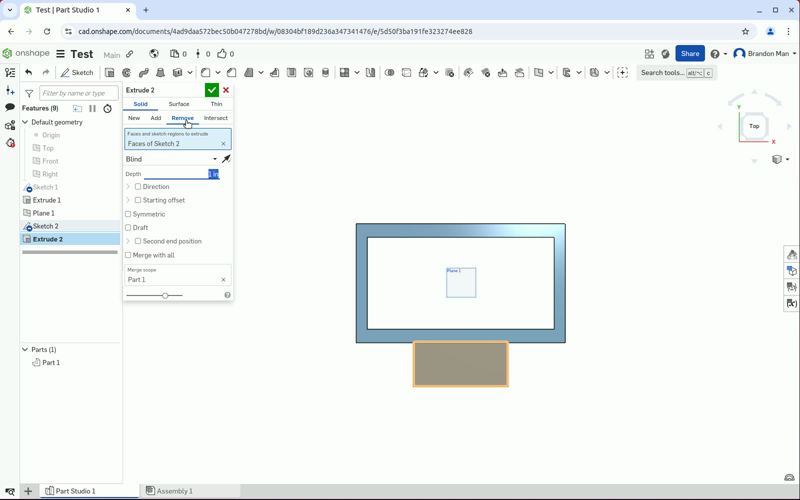
text(9.147)
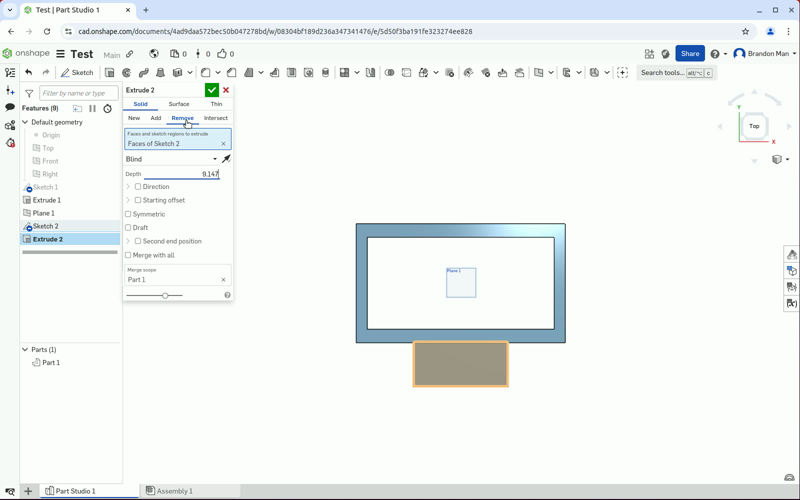
key(tab, 6)
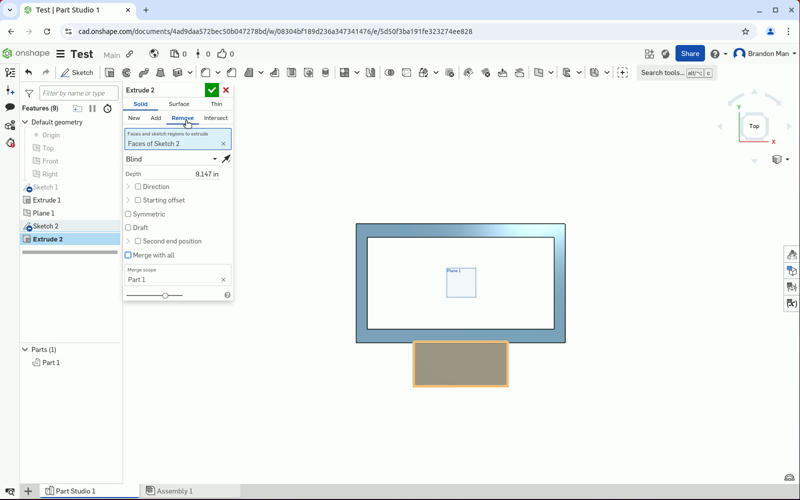
key(space)
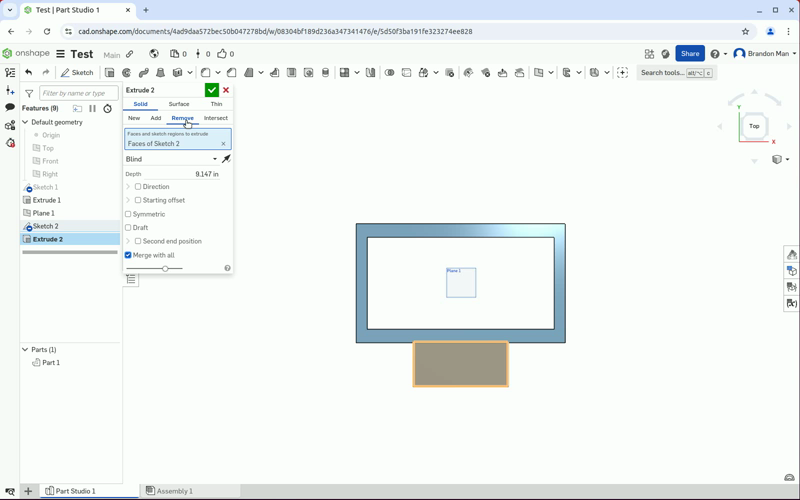
key(enter)
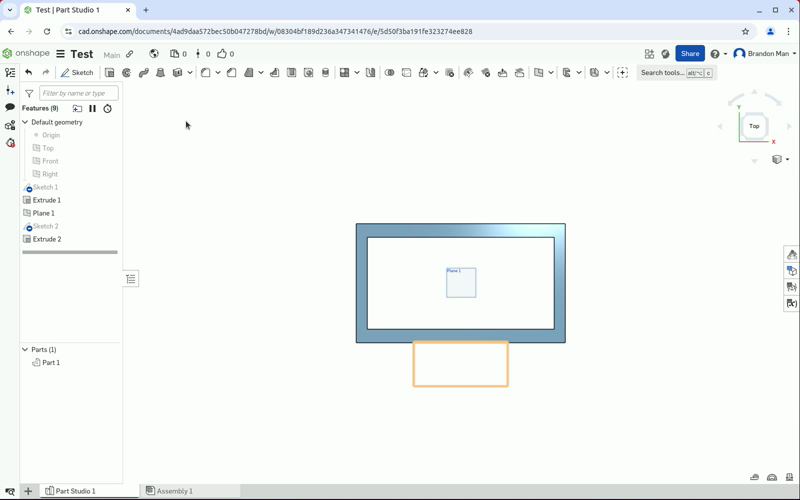
key(shift+h)
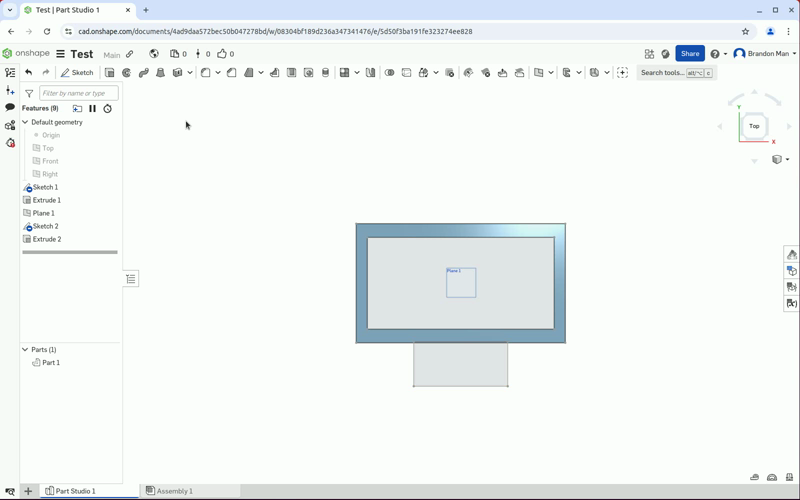
key(shift+h)
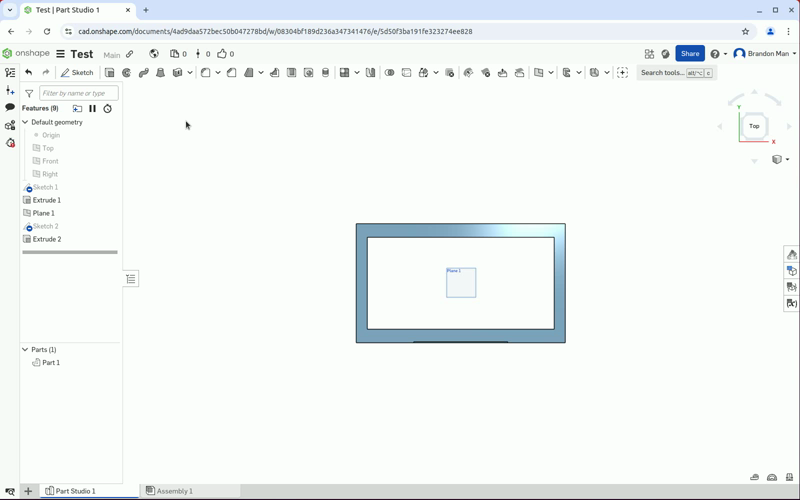
mouse_move(73, 189)
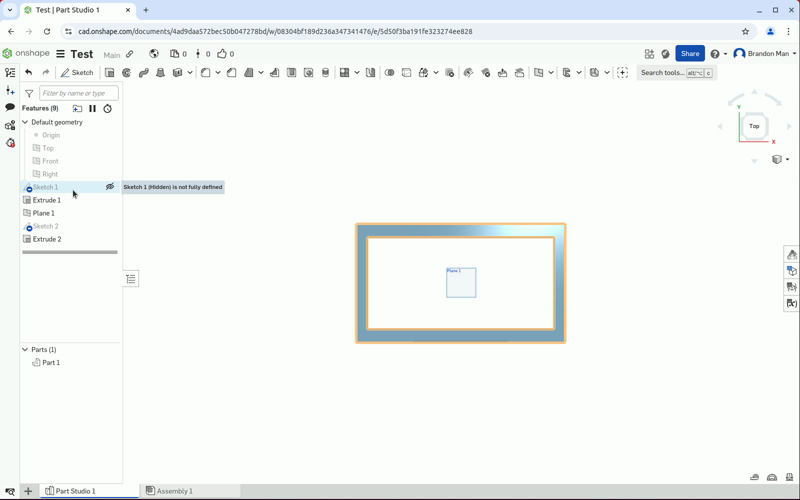
click(73, 189)
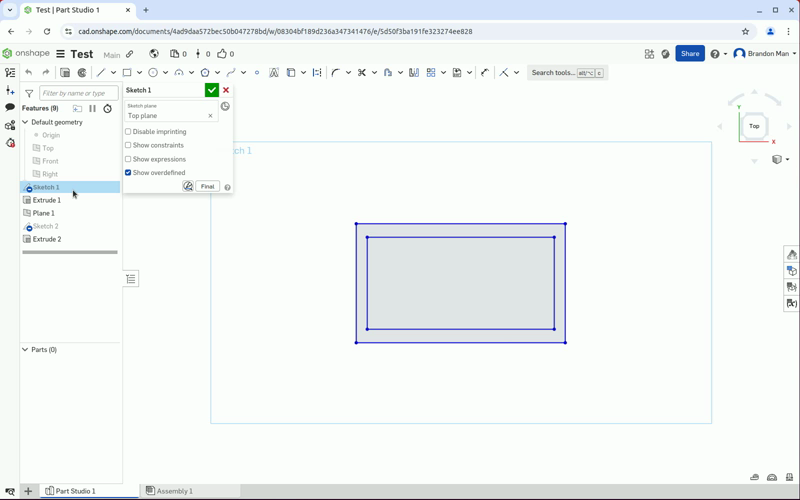
mouse_move(229, 92)
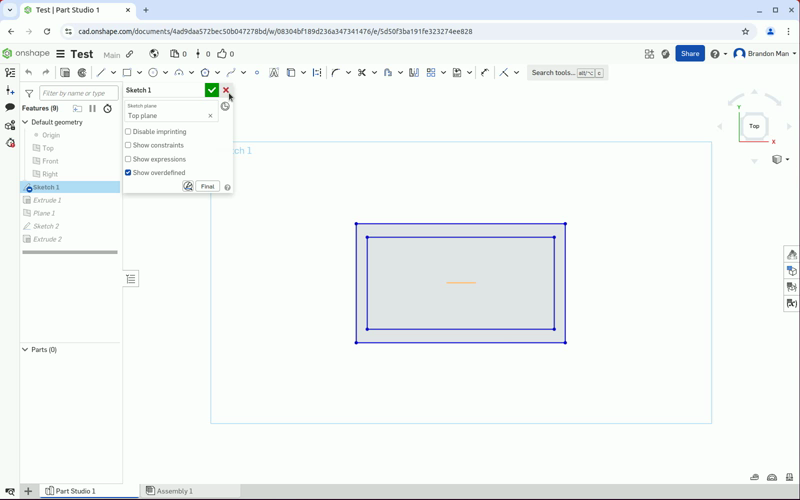
click(229, 92)
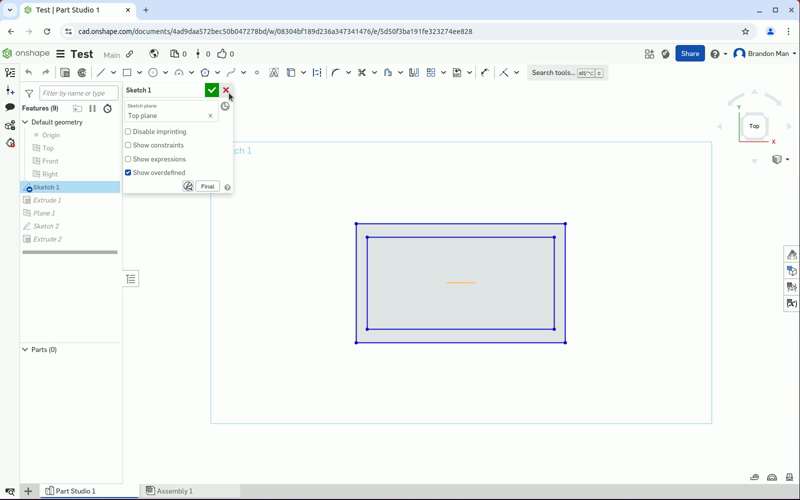
key(shift+s)
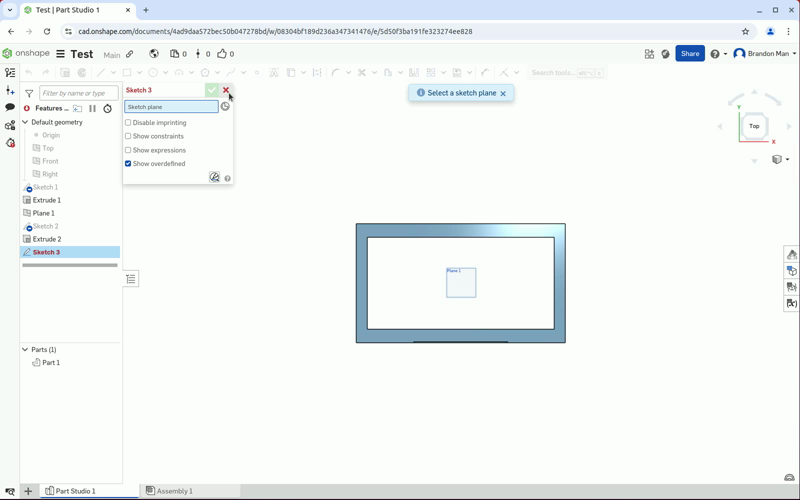
mouse_move(73, 215)
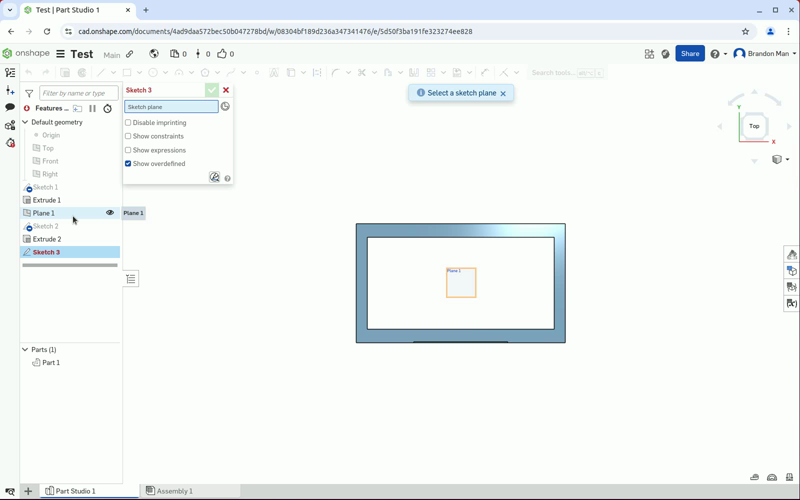
click(73, 215)
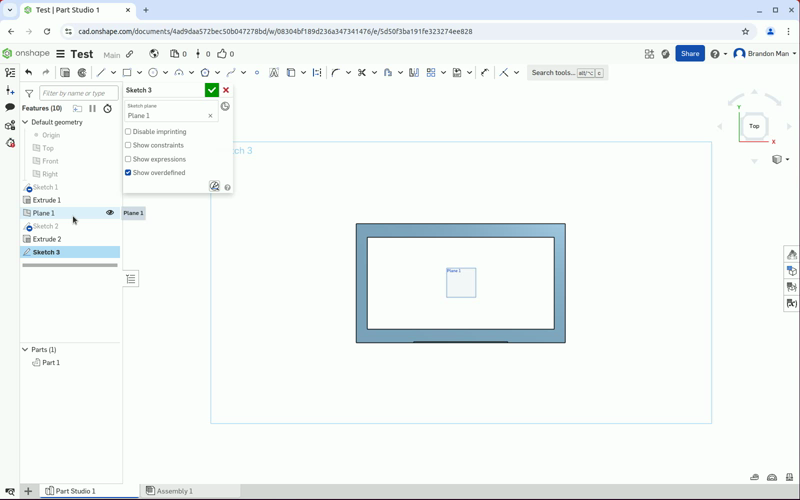
mouse_move(73, 352)
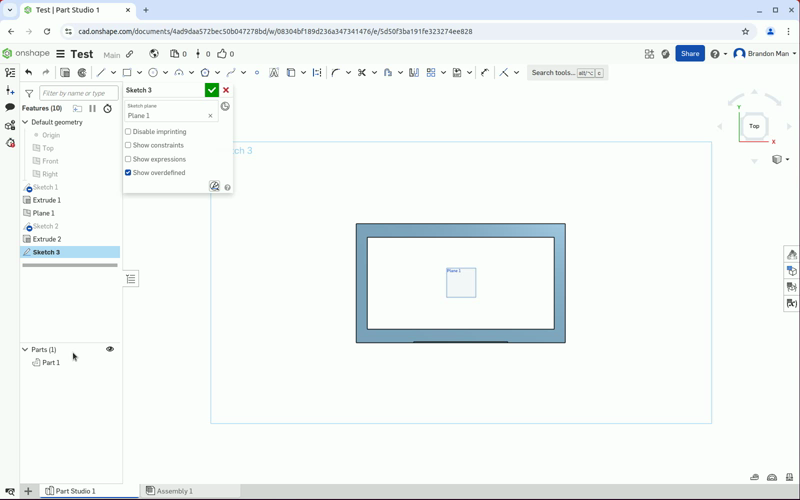
key(y)
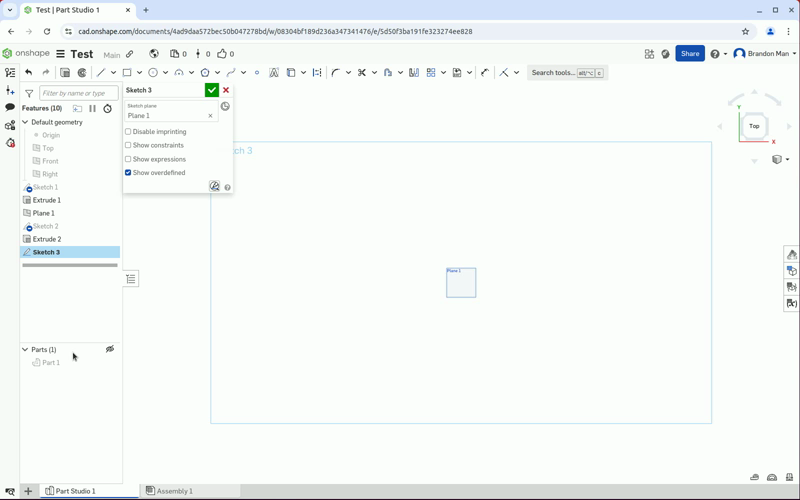
key(l)
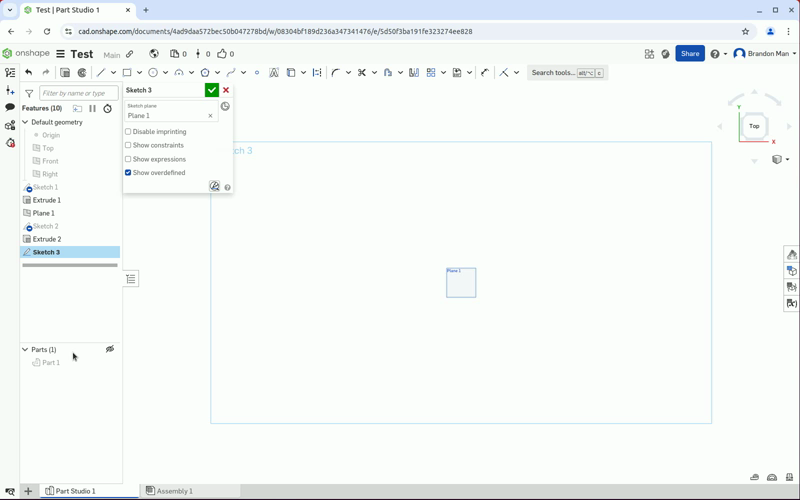
key_down(shift)
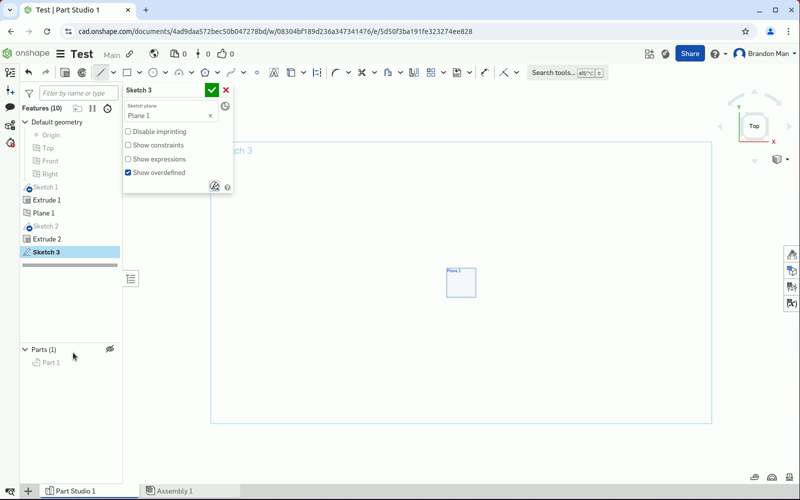
mouse_move(413, 223)
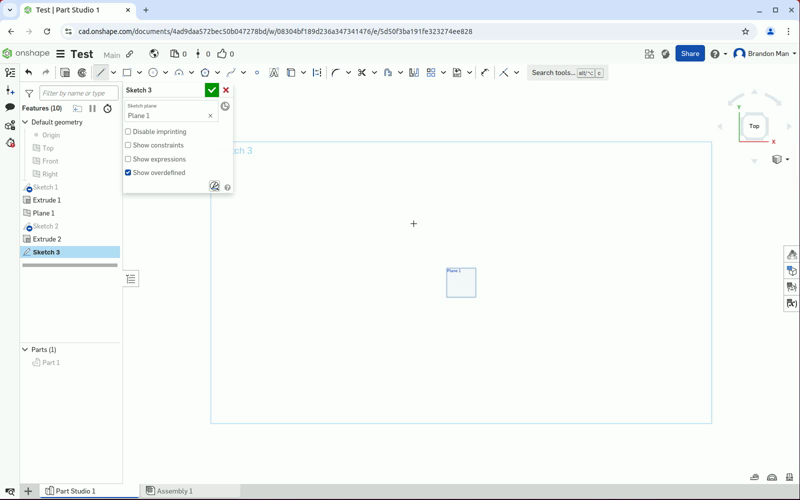
click(413, 223)
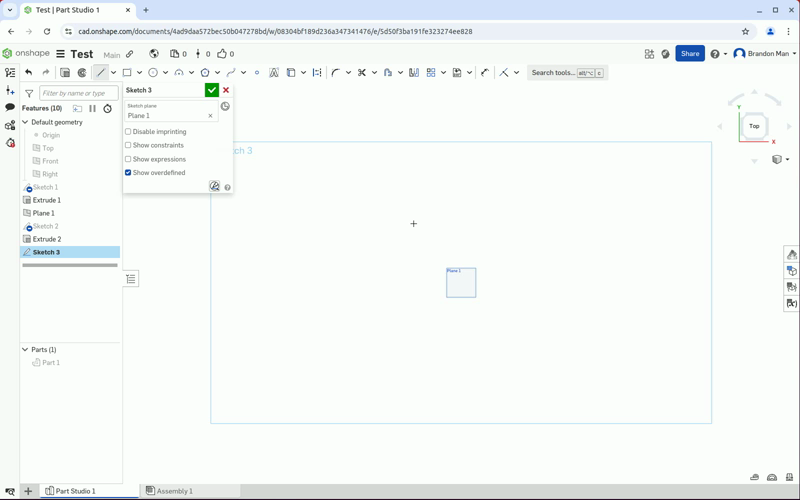
key_up(shift)
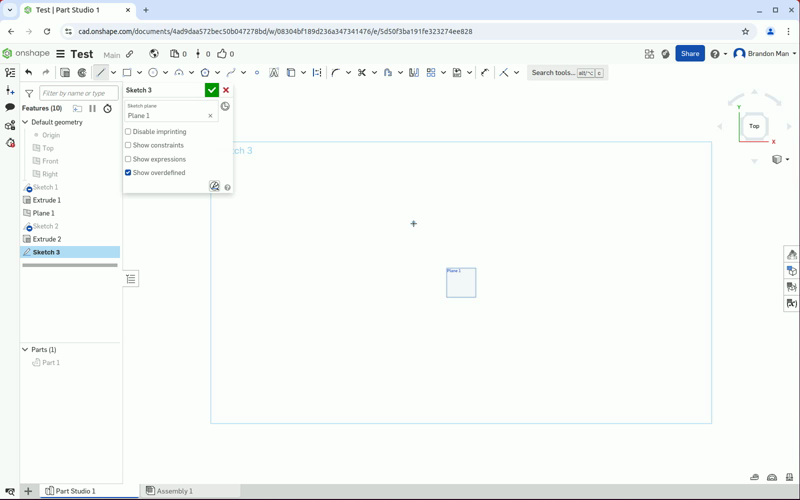
key_down(shift)
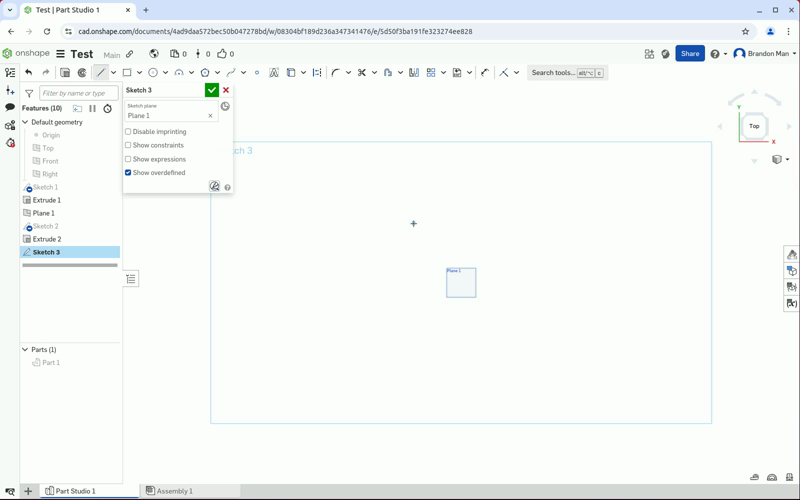
mouse_move(507, 223)
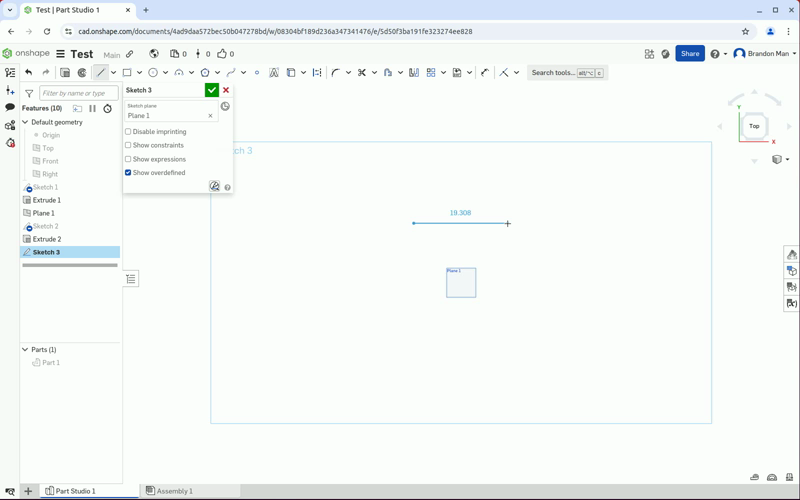
click(507, 223)
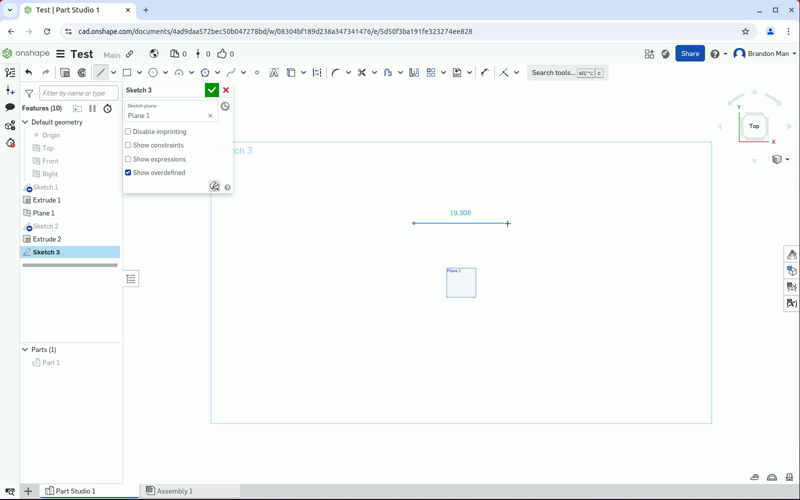
key_up(shift)
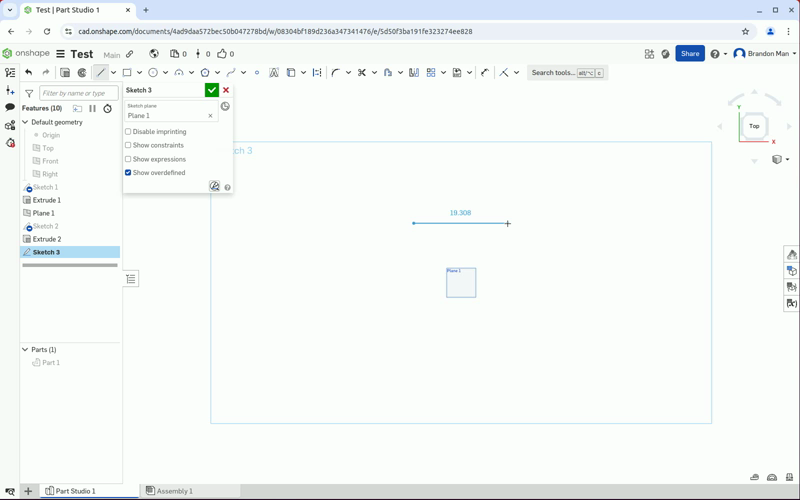
key_down(shift)
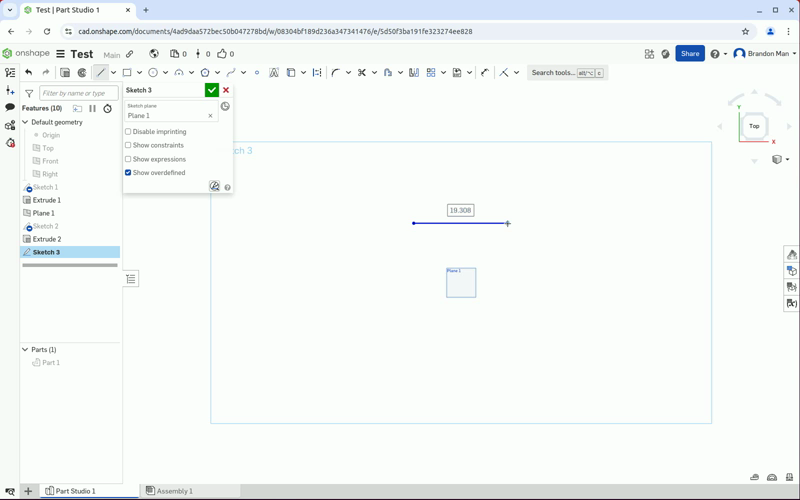
mouse_move(537, 223)
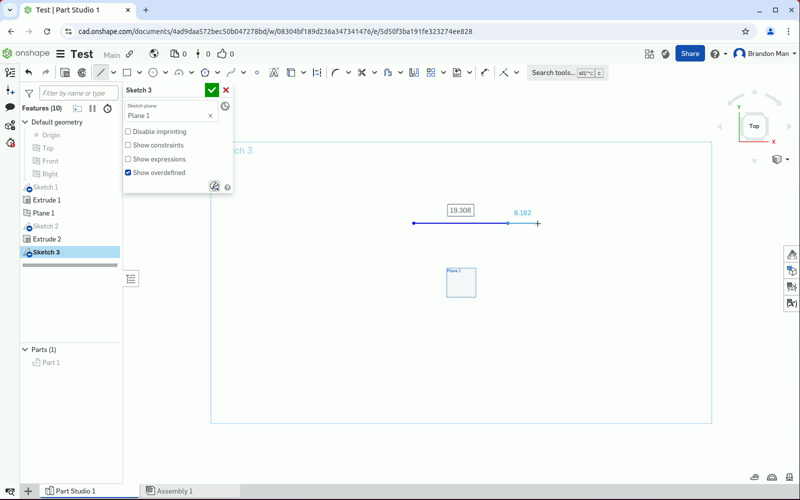
mouse_move(507, 178)
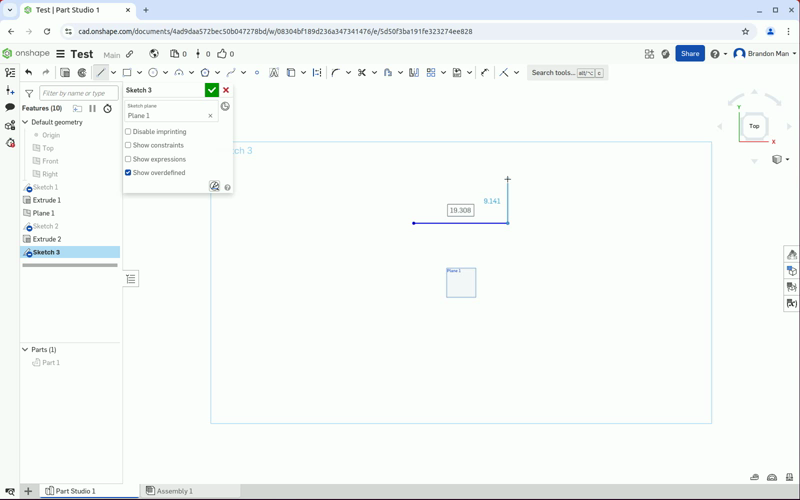
click(507, 178)
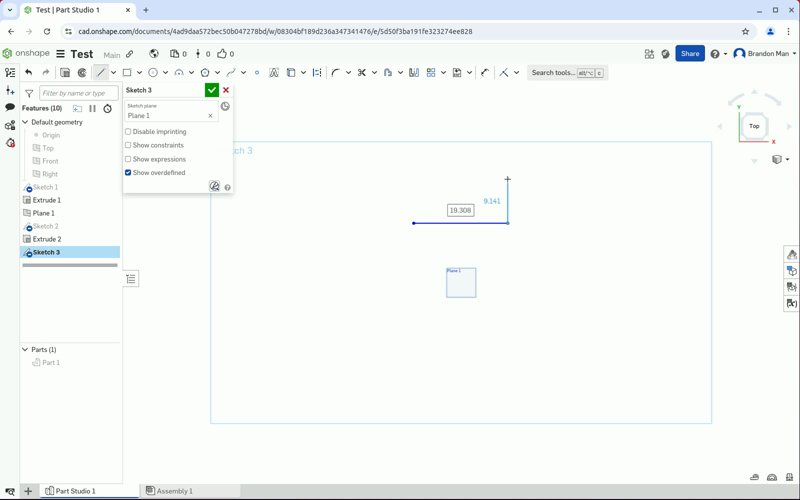
key_up(shift)
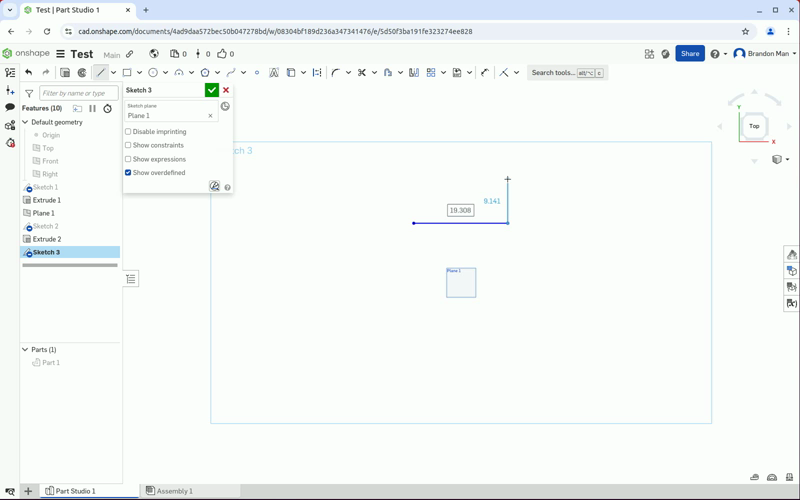
key_down(shift)
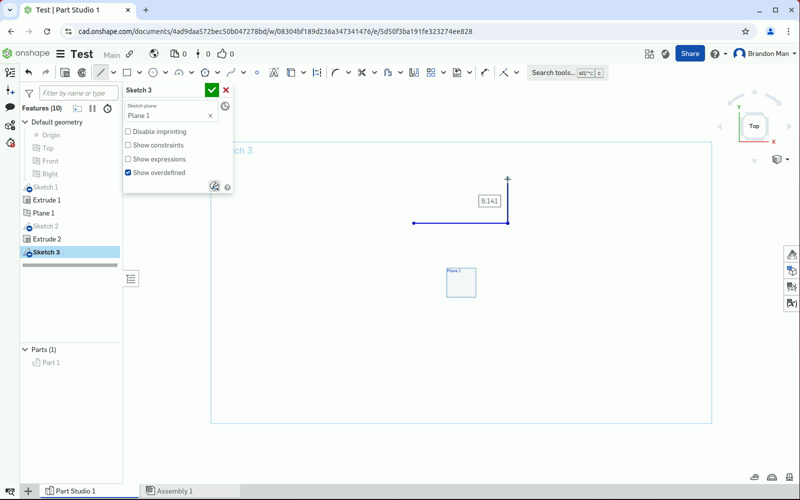
mouse_move(413, 178)
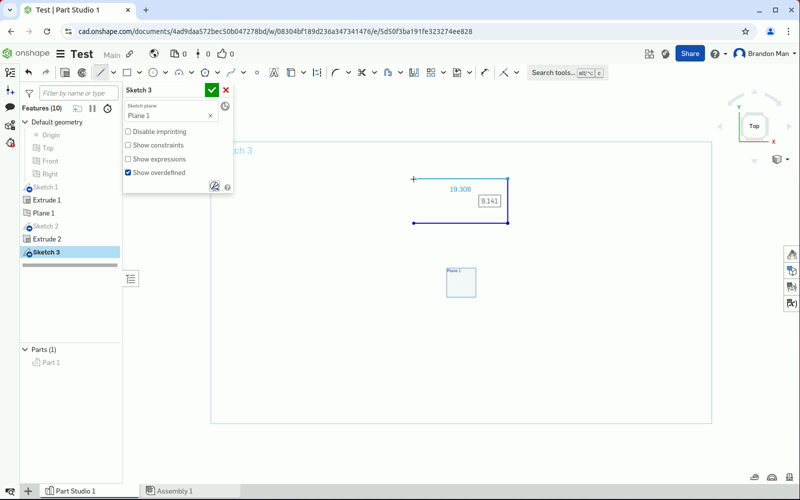
click(413, 178)
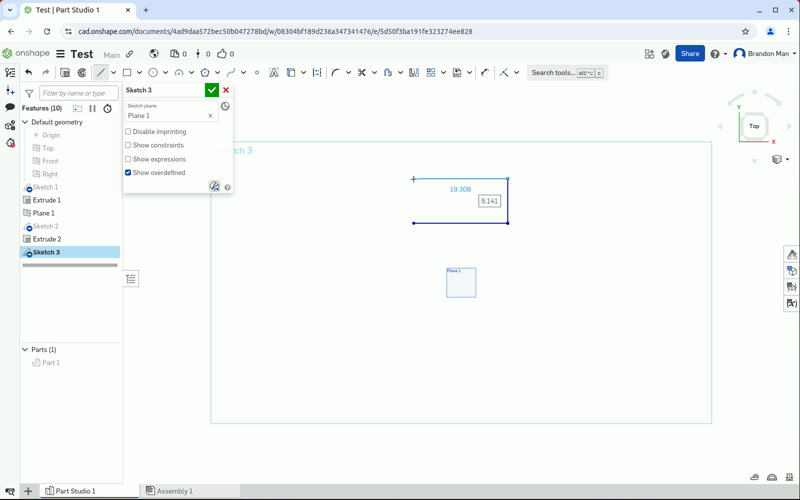
key_up(shift)
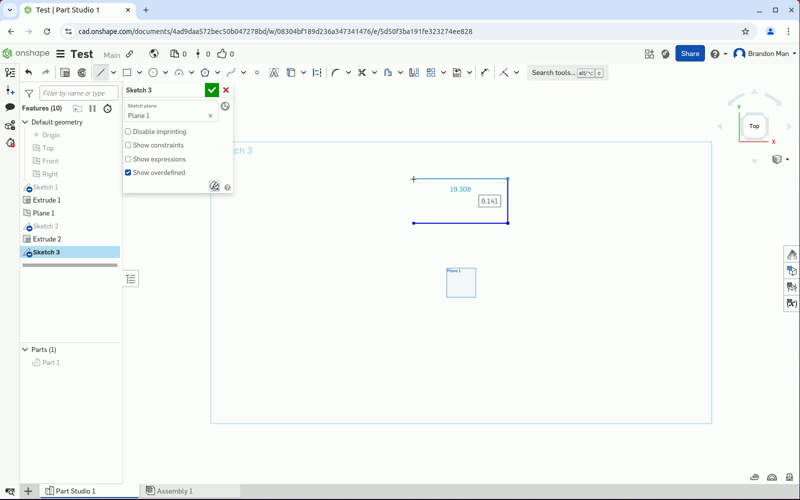
mouse_move(444, 178)
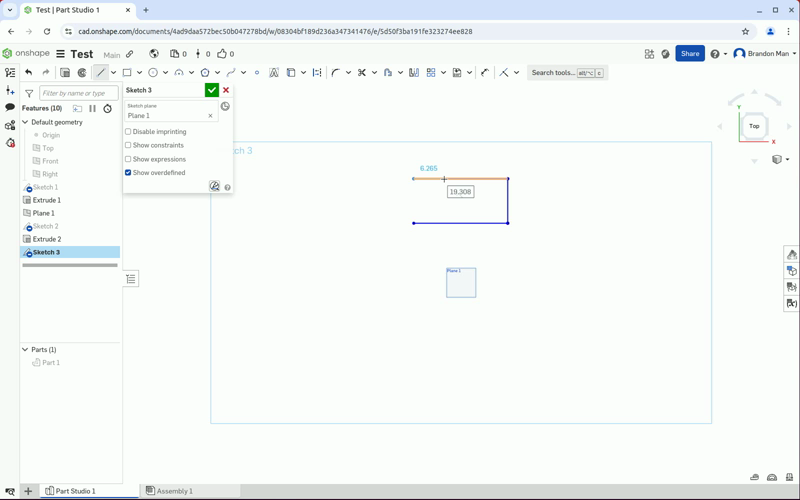
key_down(shift)
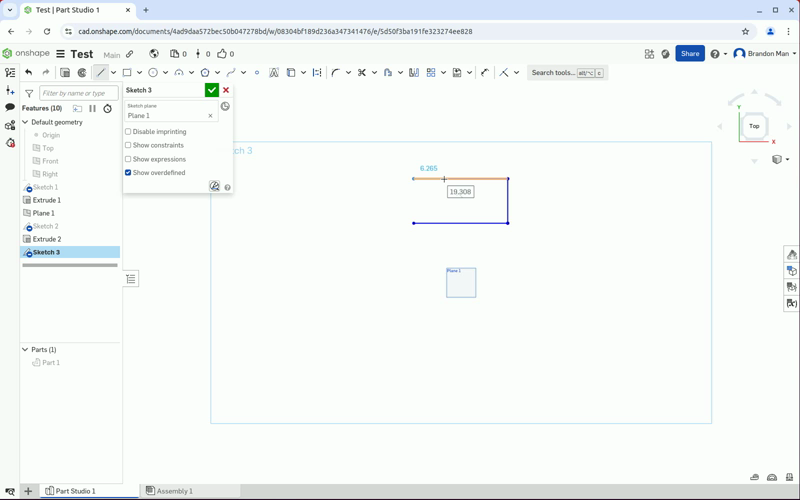
mouse_move(413, 223)
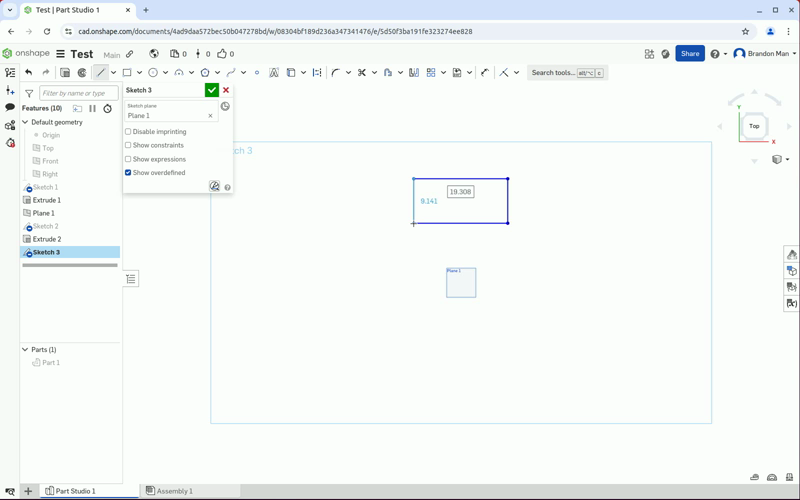
key_up(shift)
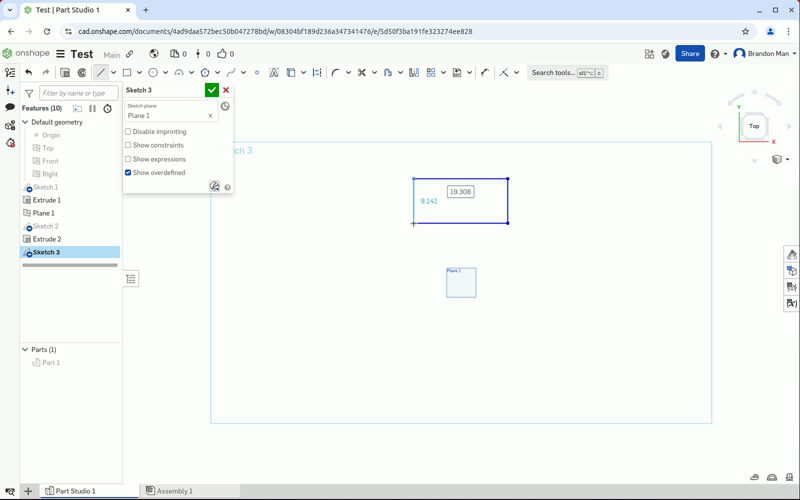
click(413, 223)
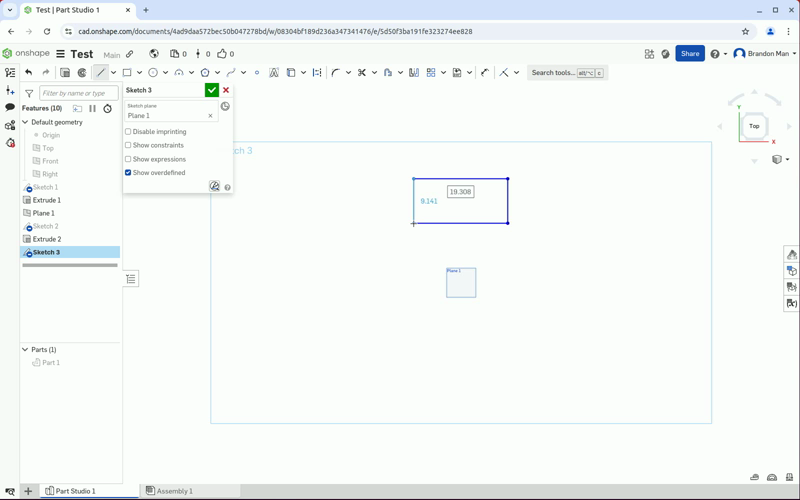
key(esc)
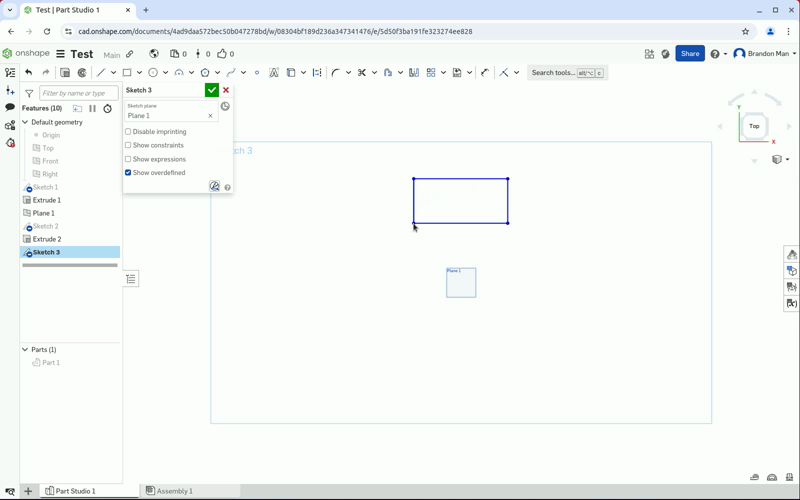
mouse_move(457, 206)
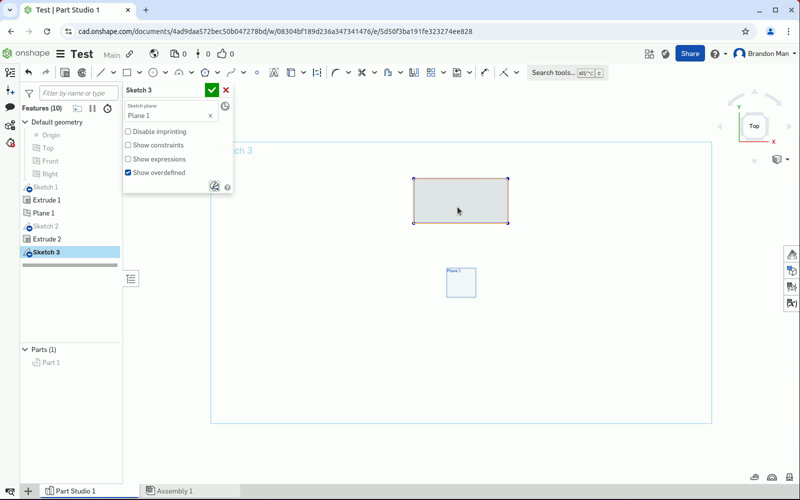
click(457, 206)
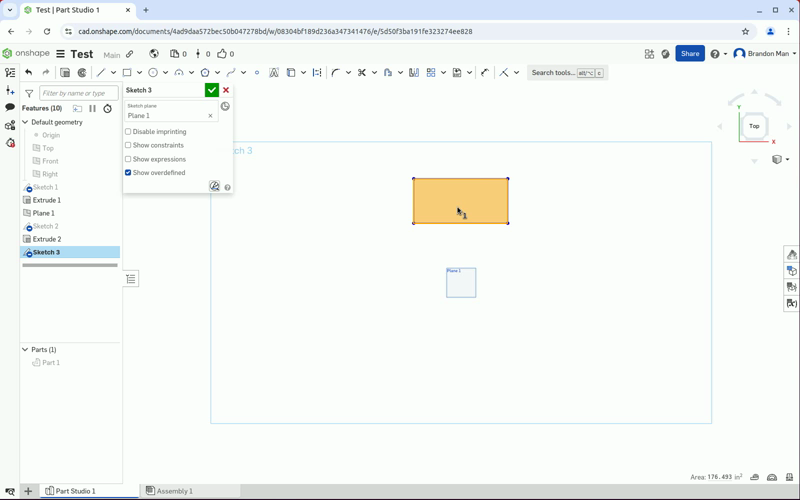
mouse_move(73, 352)
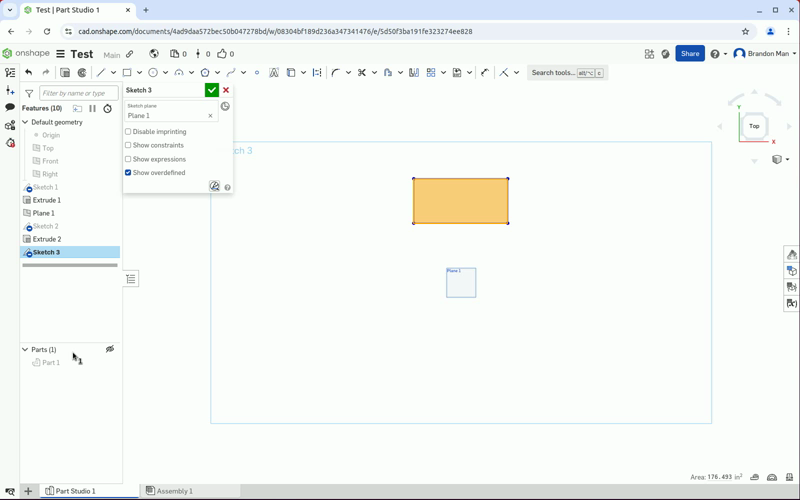
key(shift+y)
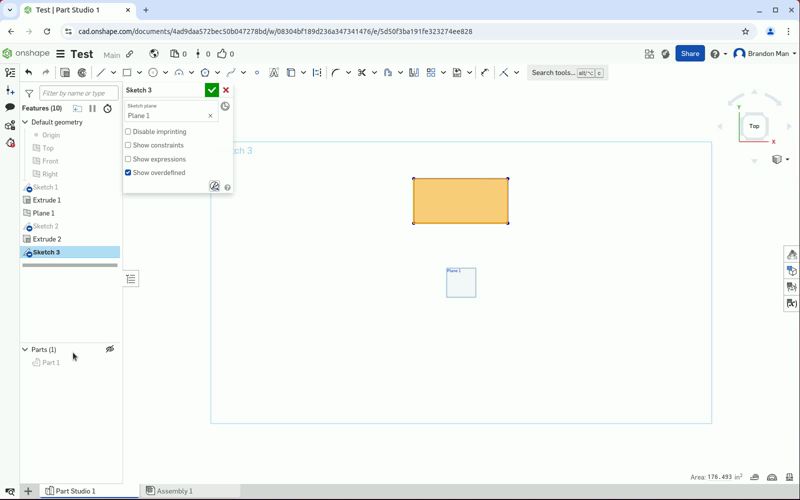
key(shift+e)
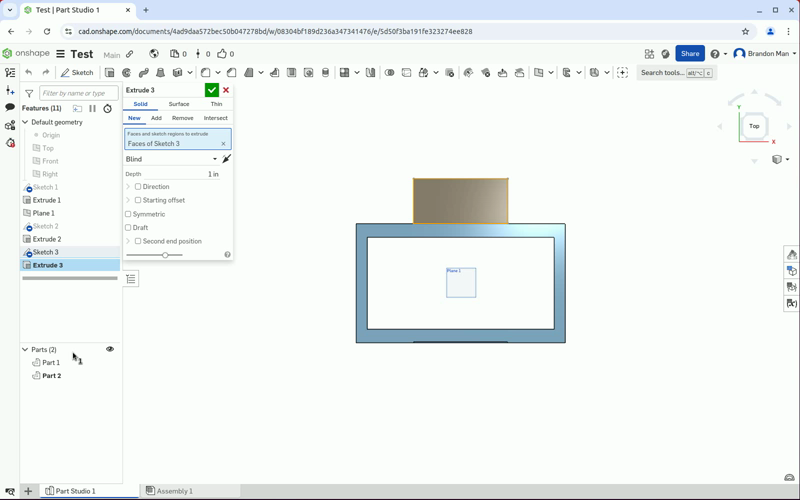
mouse_move(143, 106)
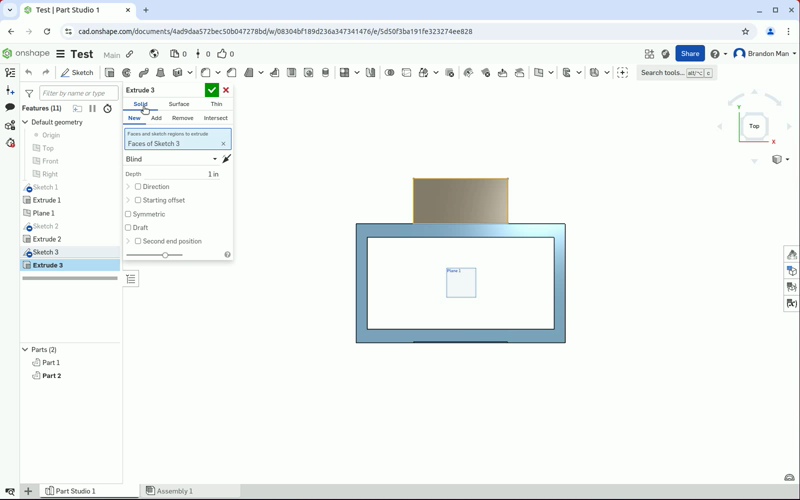
click(143, 106)
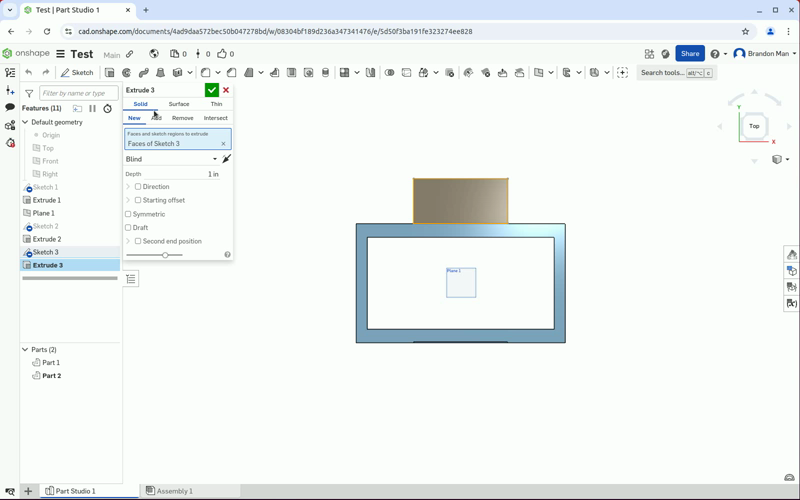
mouse_move(186, 120)
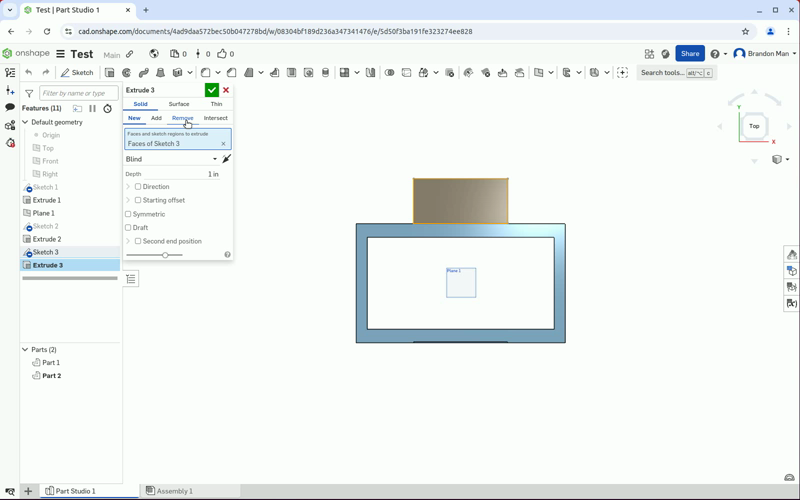
click(186, 120)
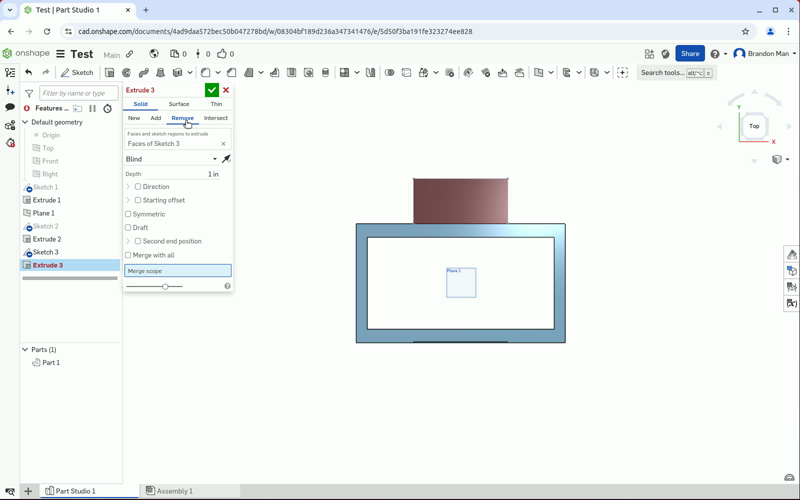
key(tab, 4)
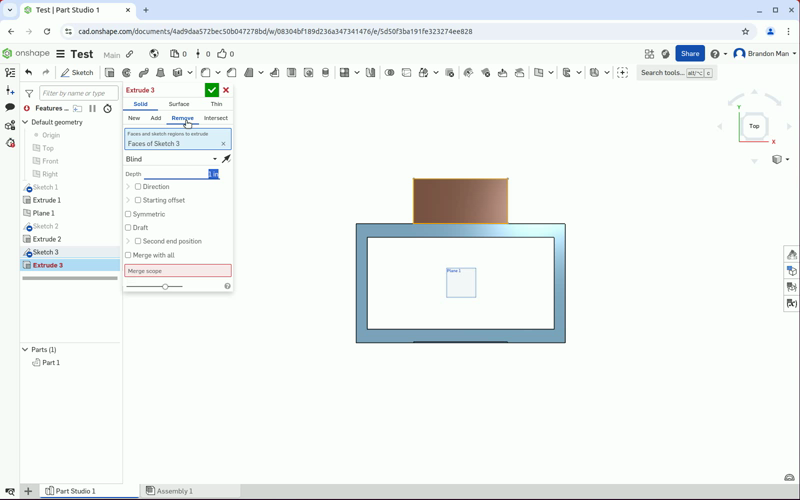
text(9.147)
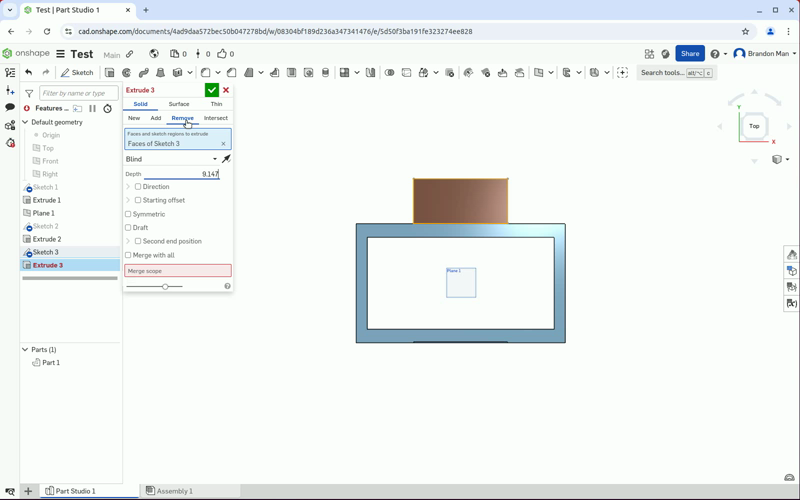
key(tab, 6)
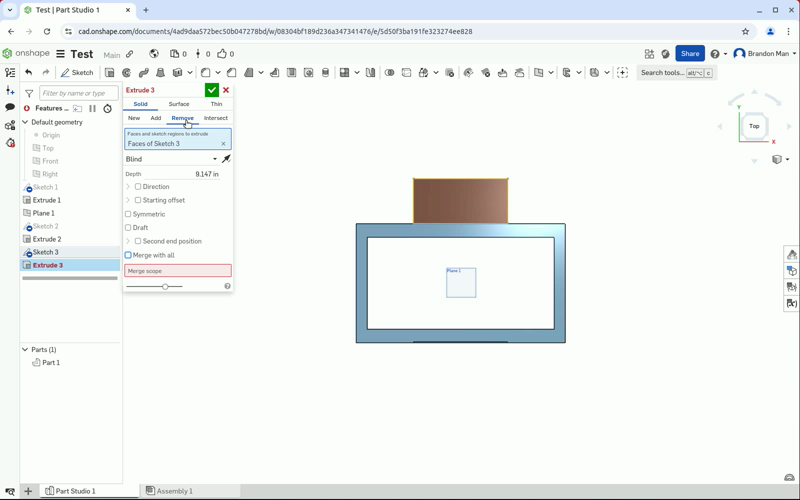
key(space)
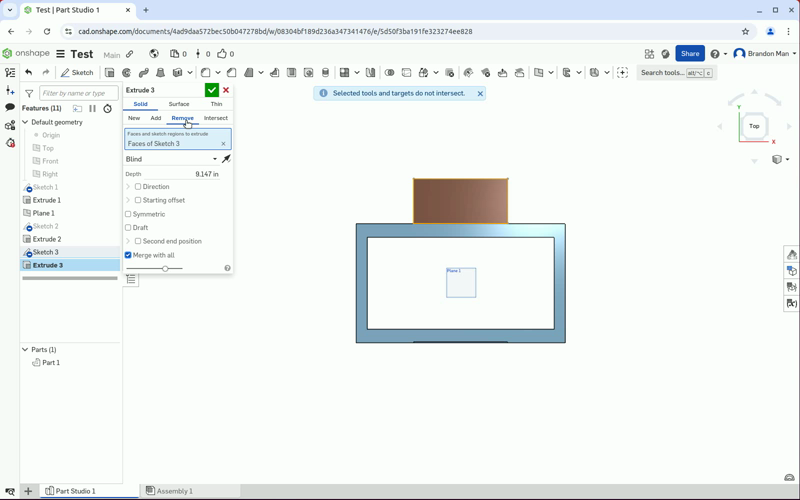
key(enter)
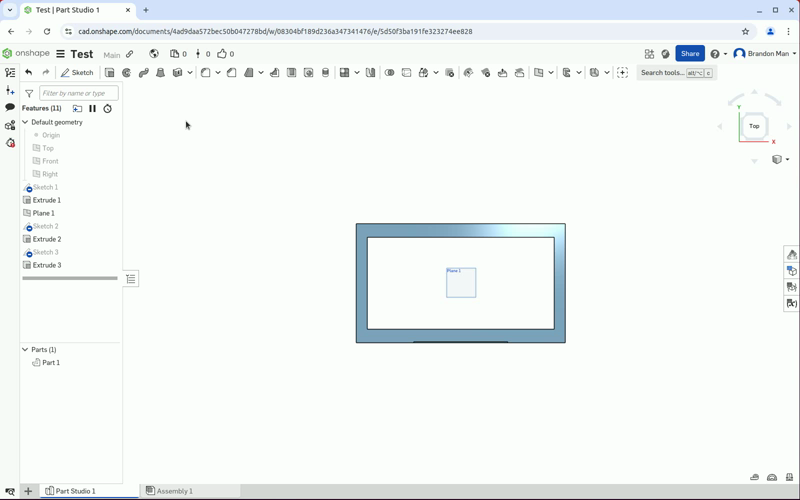
key(shift+h)
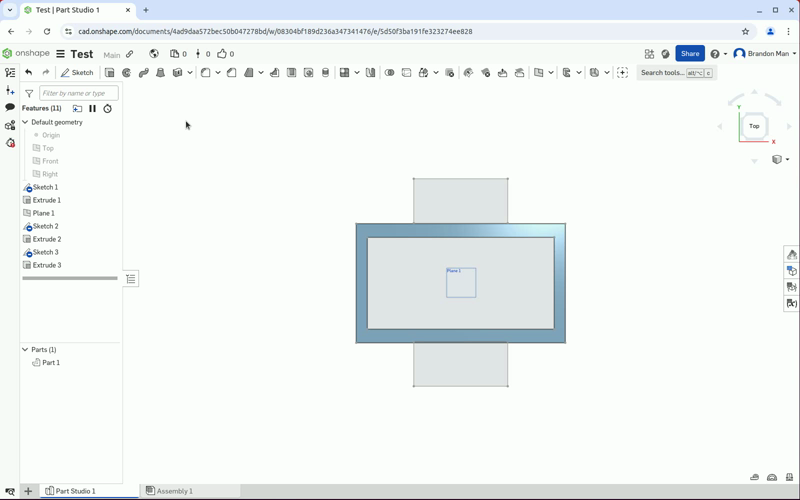
key(shift+h)
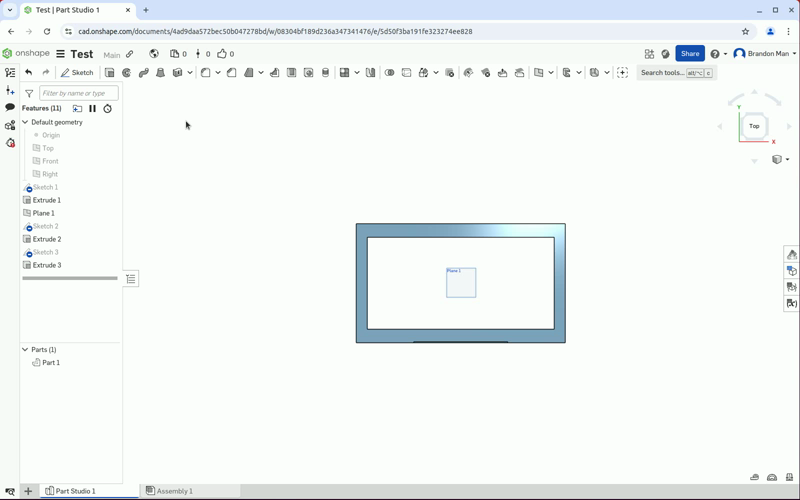
mouse_move(73, 189)
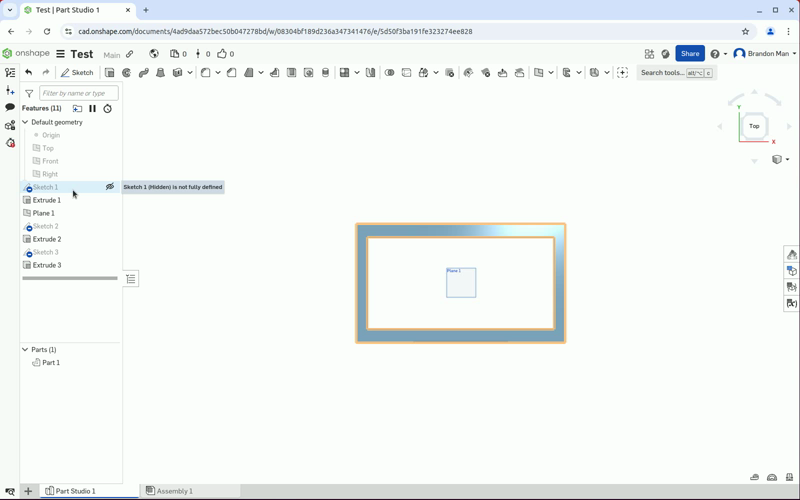
click(73, 189)
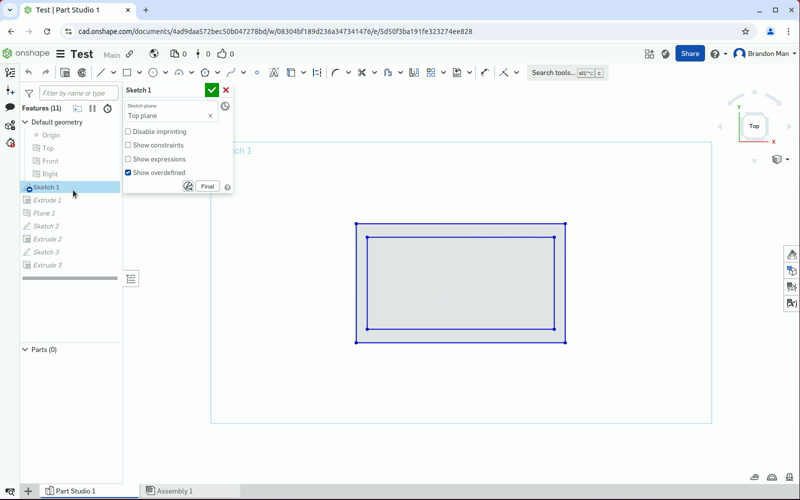
mouse_move(229, 92)
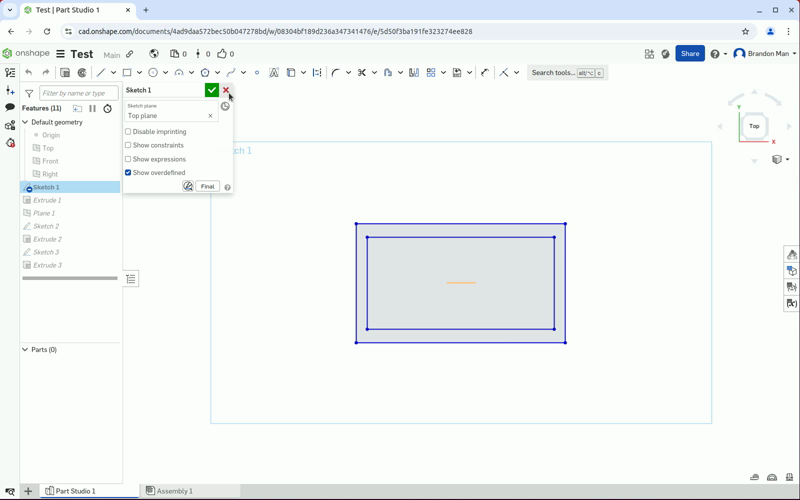
click(229, 92)
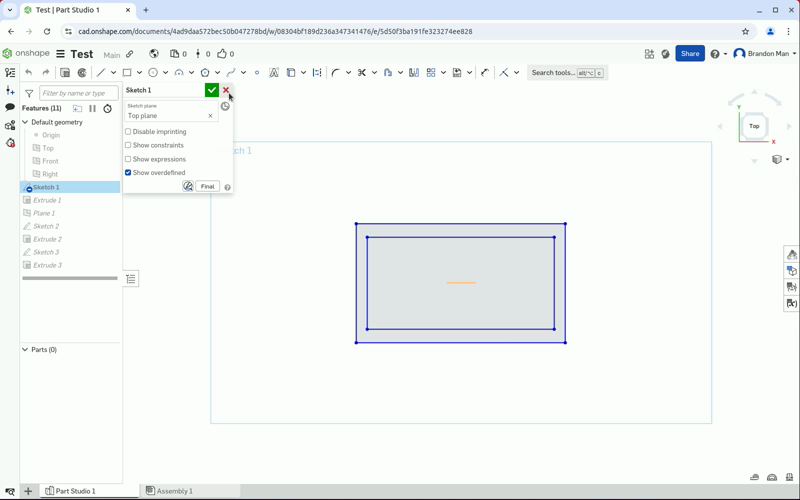
key(shift+s)
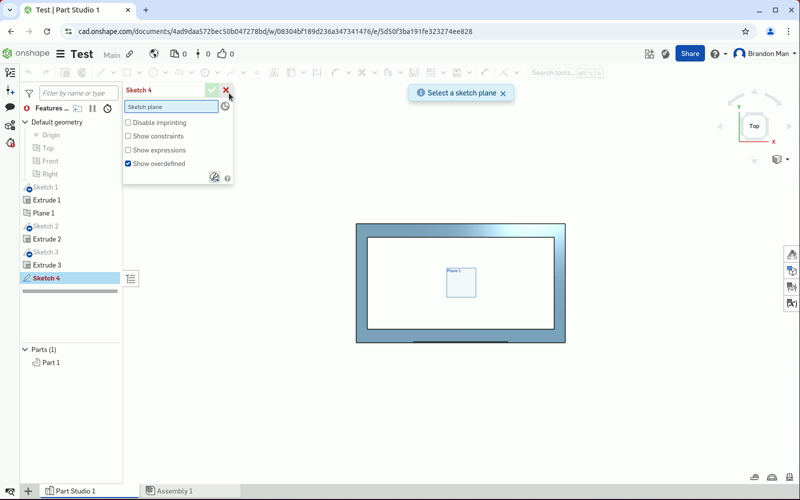
mouse_move(73, 215)
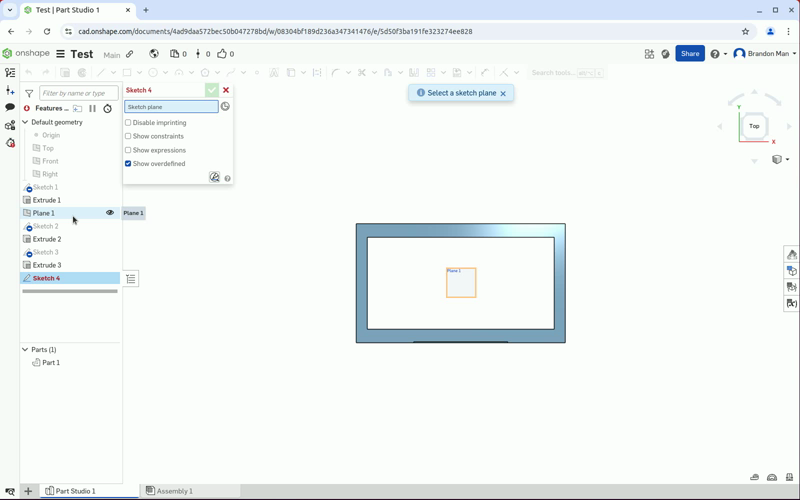
click(73, 215)
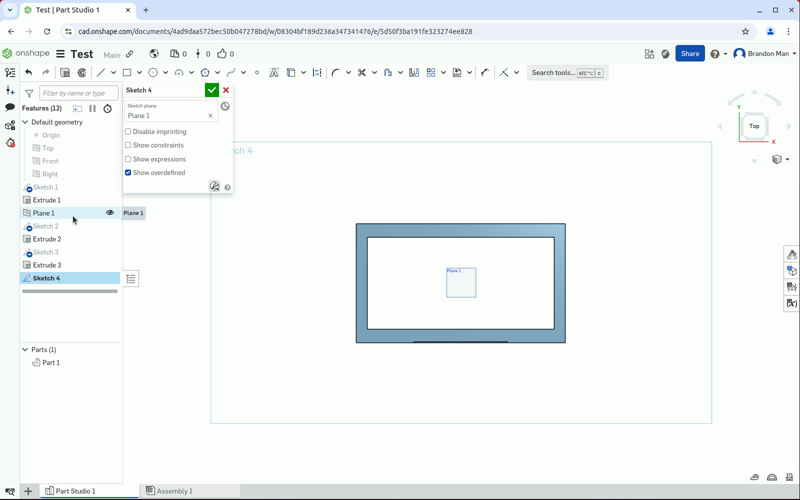
mouse_move(73, 352)
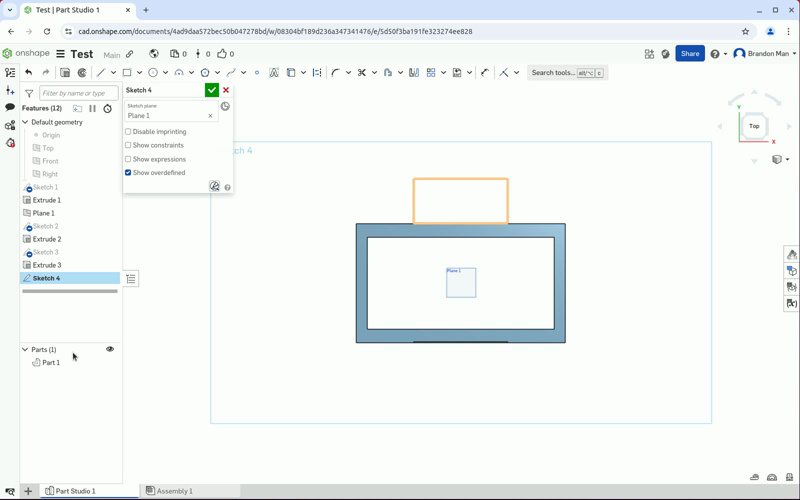
key(y)
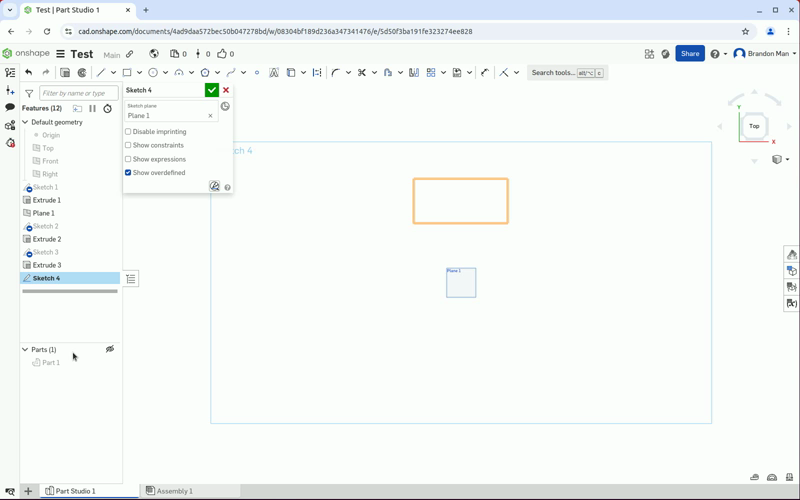
key(l)
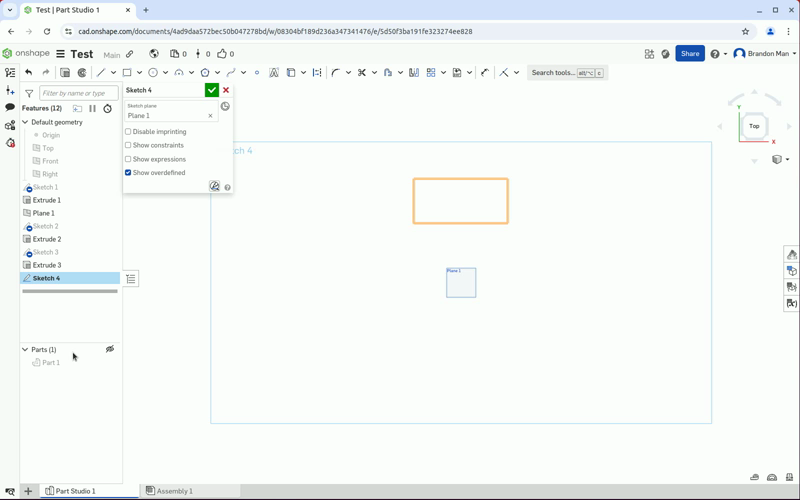
key_down(shift)
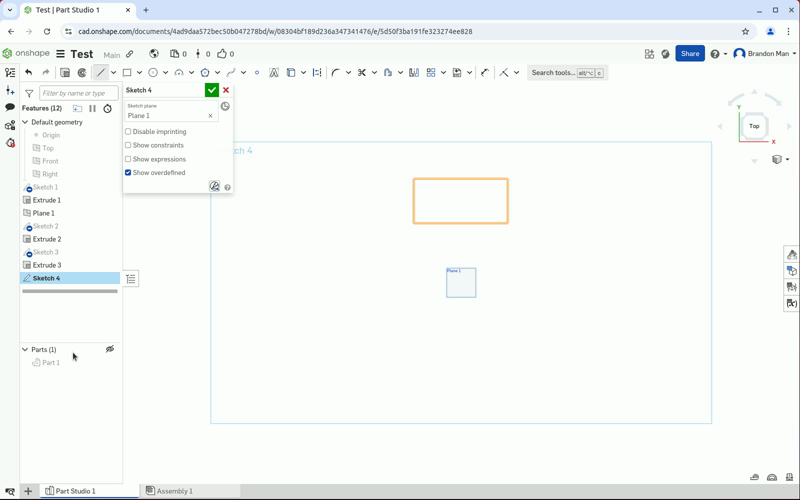
mouse_move(413, 342)
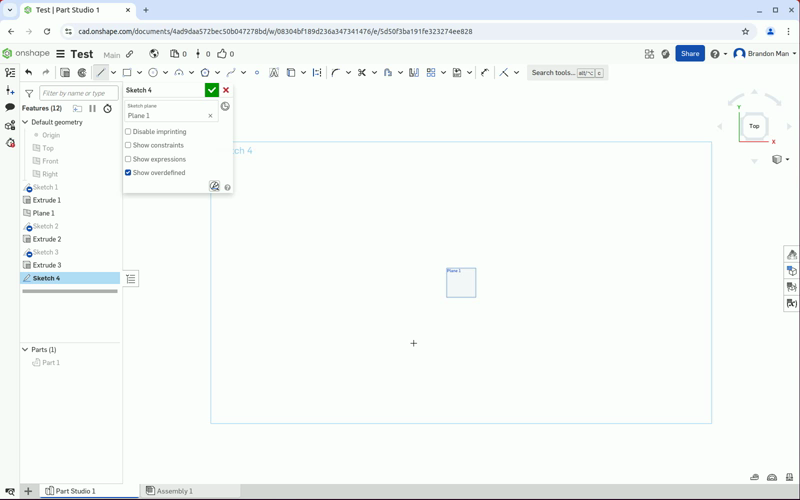
click(413, 342)
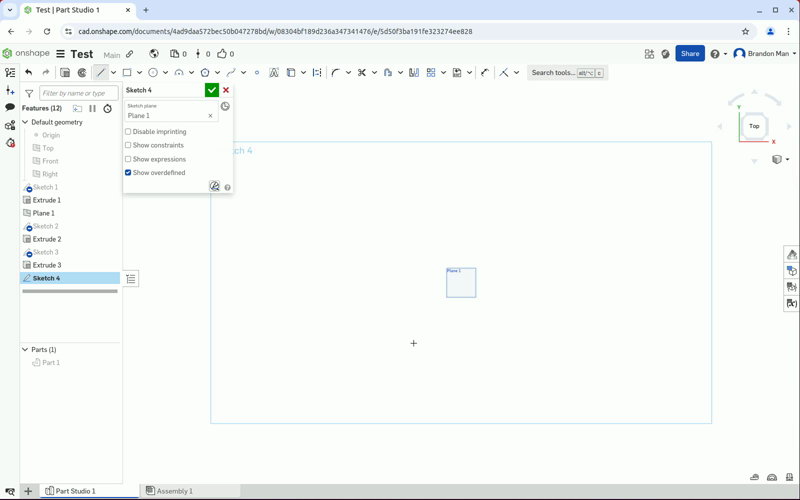
key_up(shift)
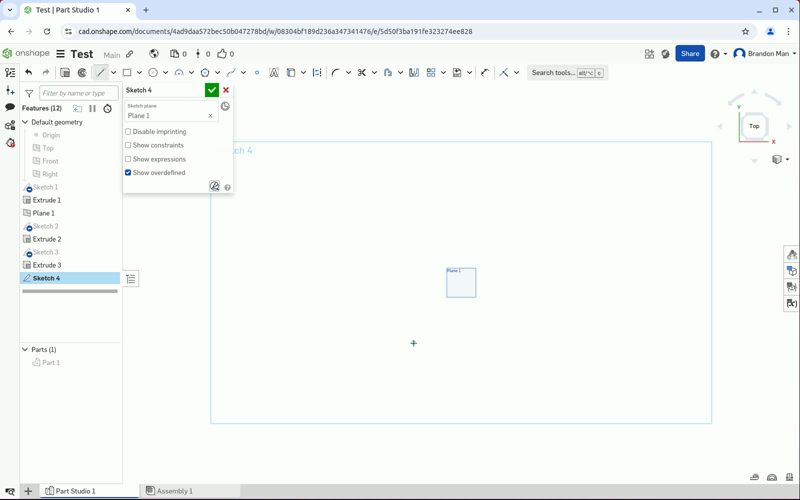
key_down(shift)
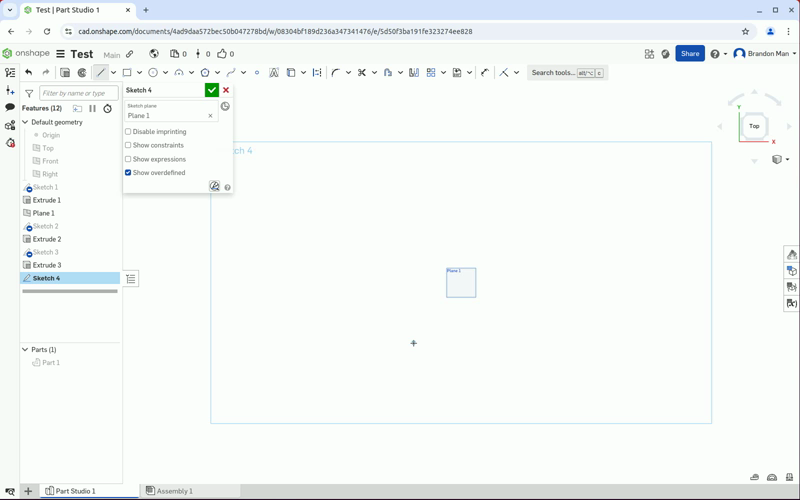
mouse_move(507, 342)
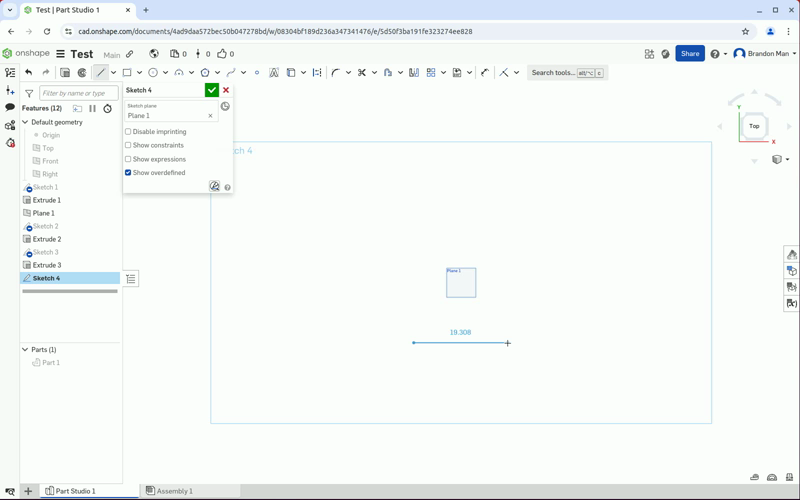
click(507, 342)
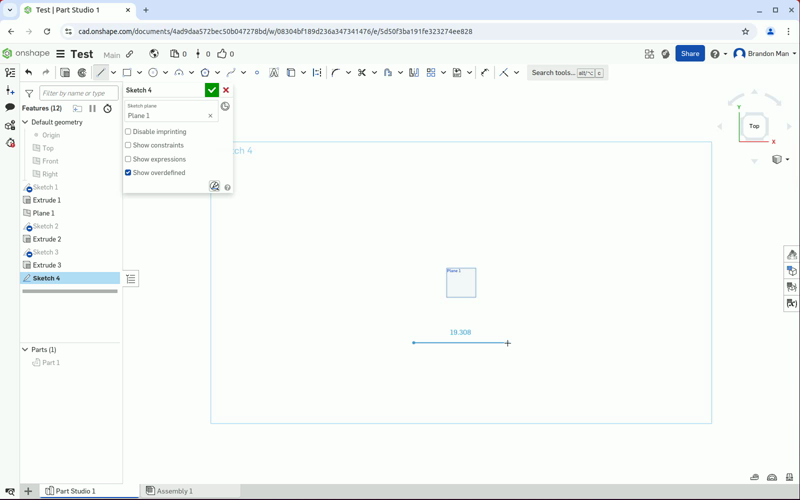
key_up(shift)
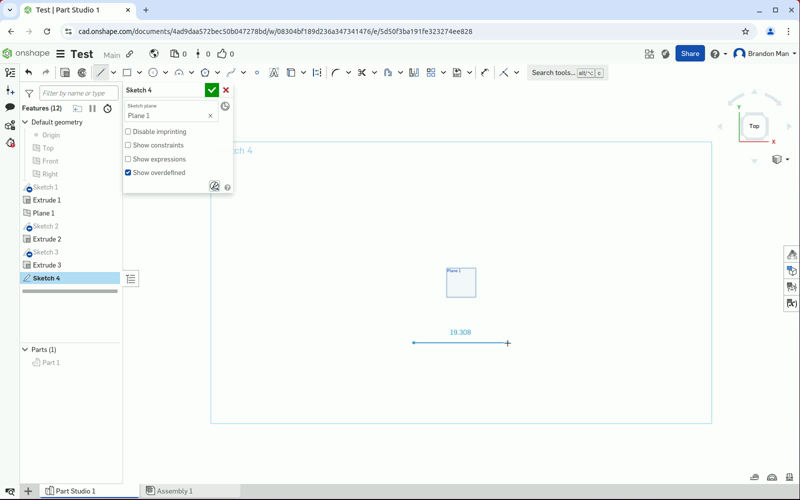
key_down(shift)
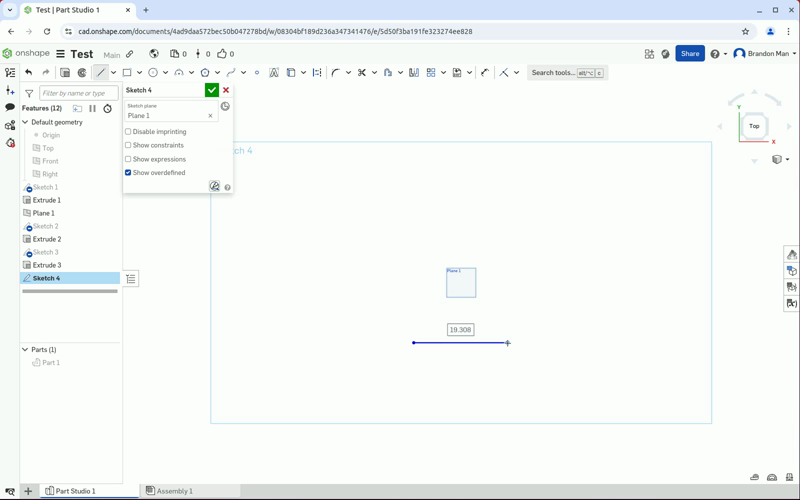
mouse_move(537, 342)
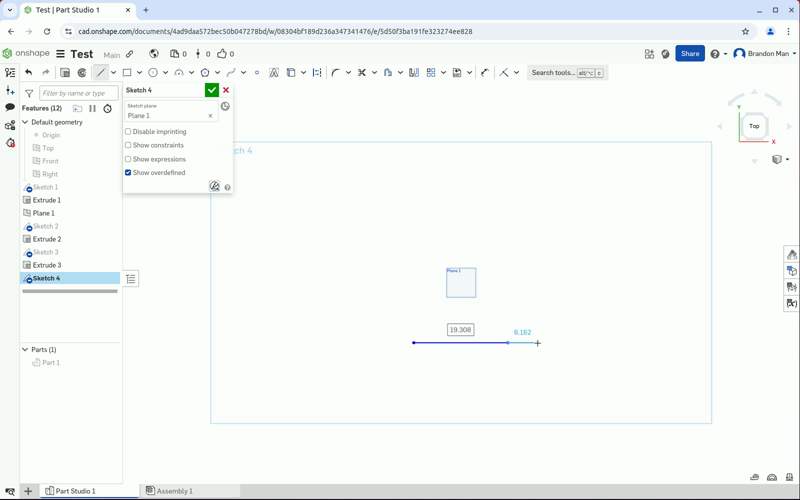
mouse_move(507, 329)
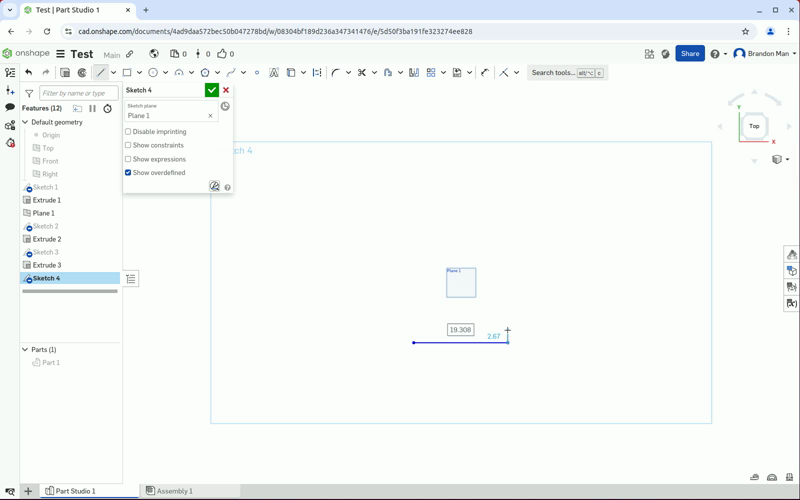
click(507, 329)
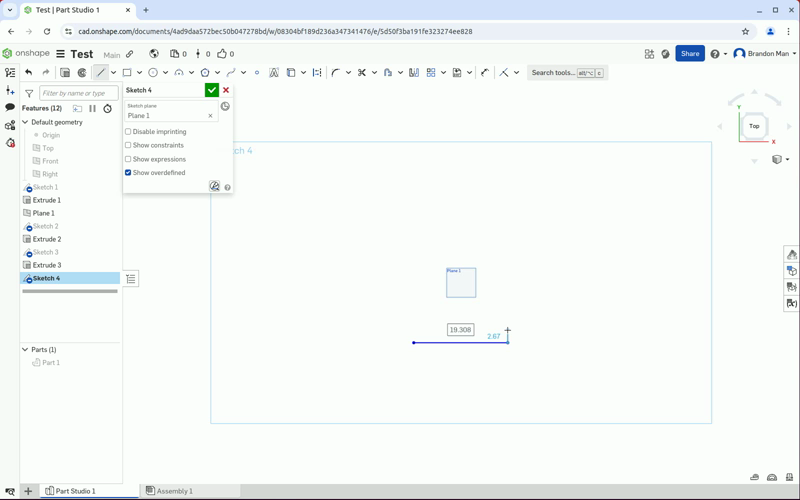
key_up(shift)
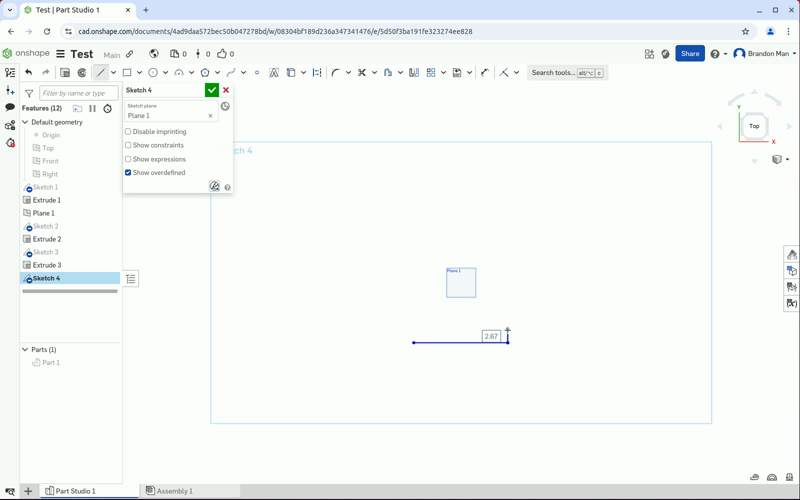
key_down(shift)
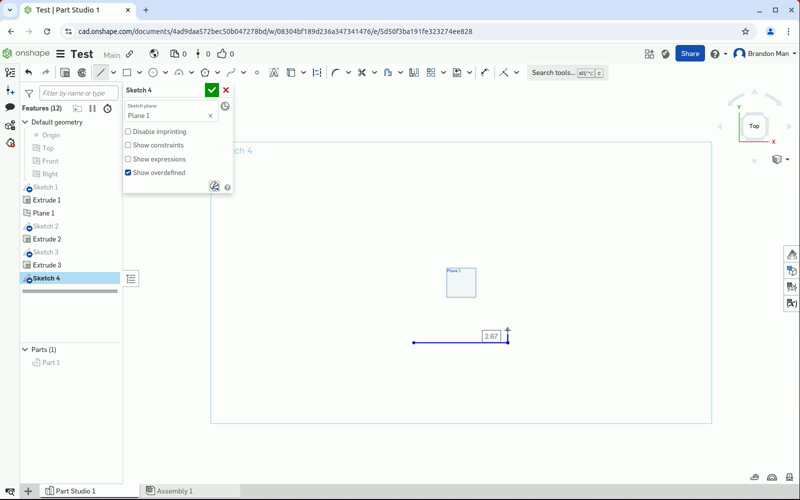
mouse_move(413, 329)
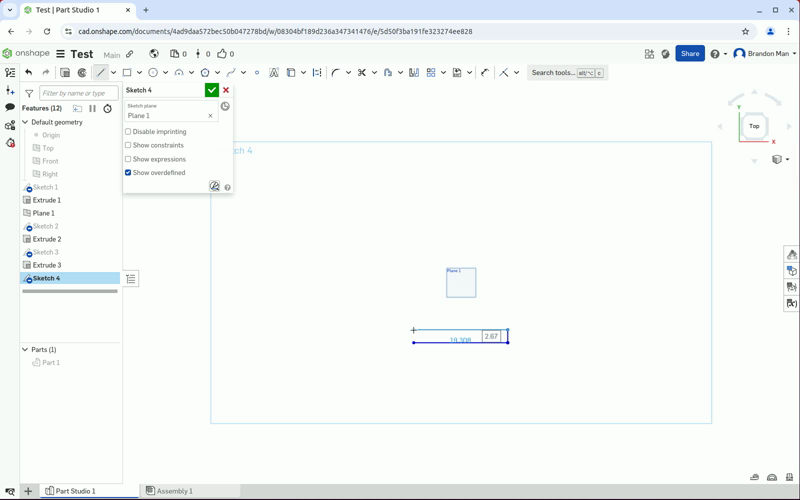
click(413, 329)
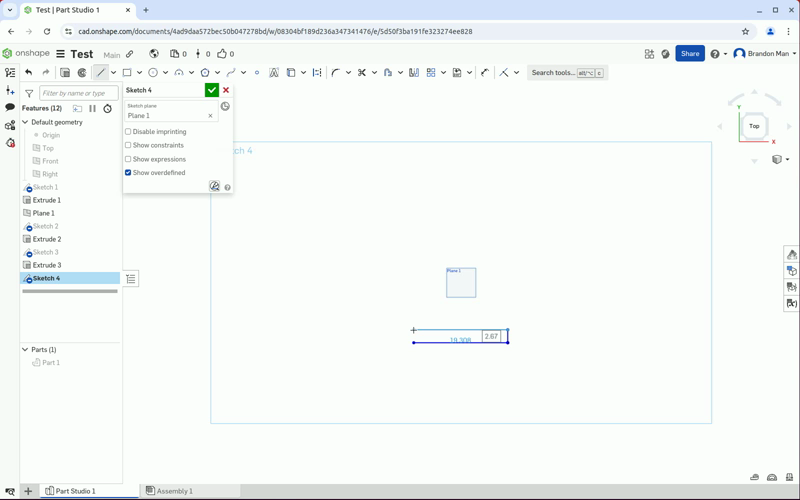
key_up(shift)
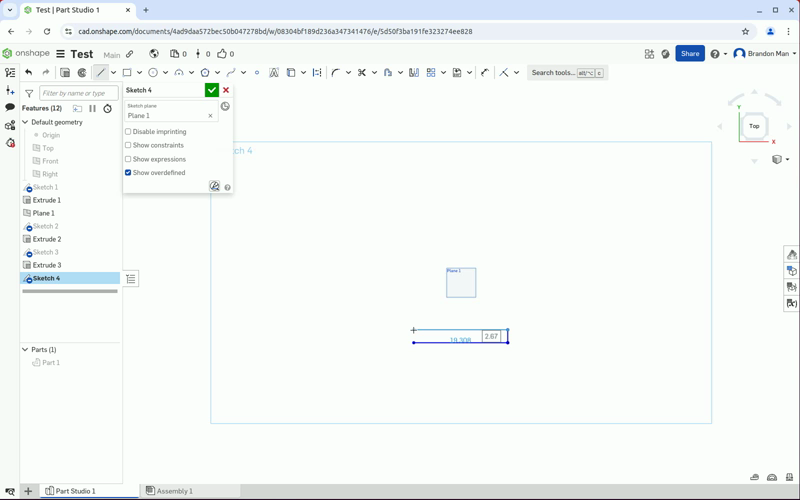
mouse_move(444, 329)
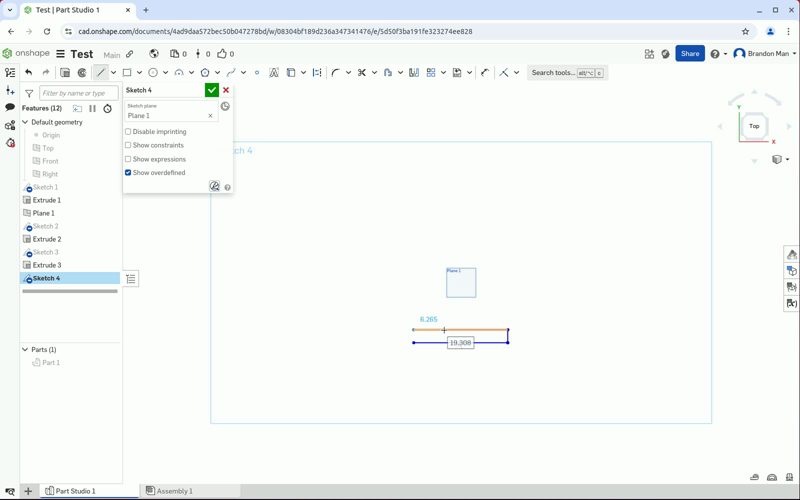
key_down(shift)
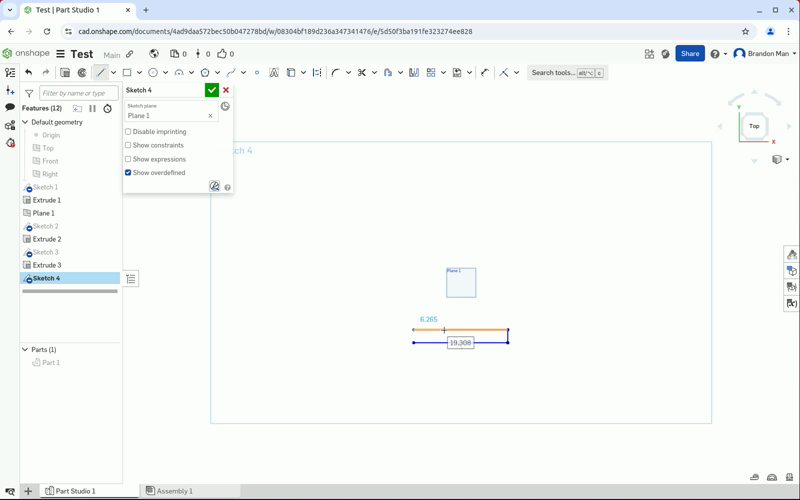
mouse_move(413, 342)
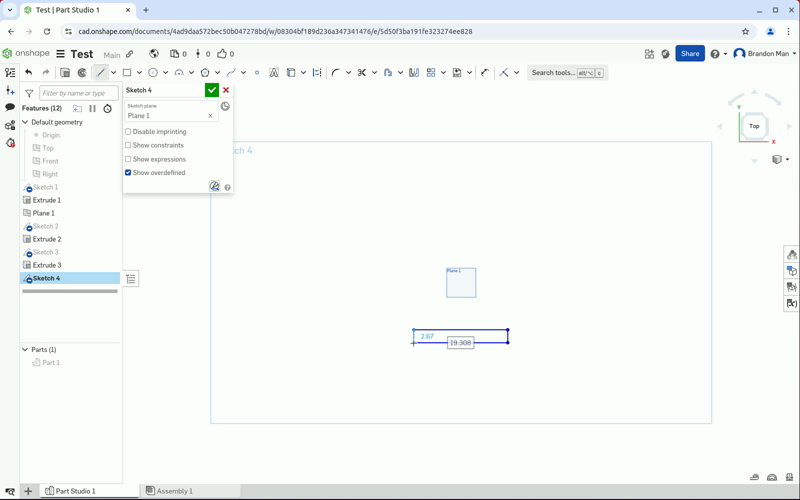
key_up(shift)
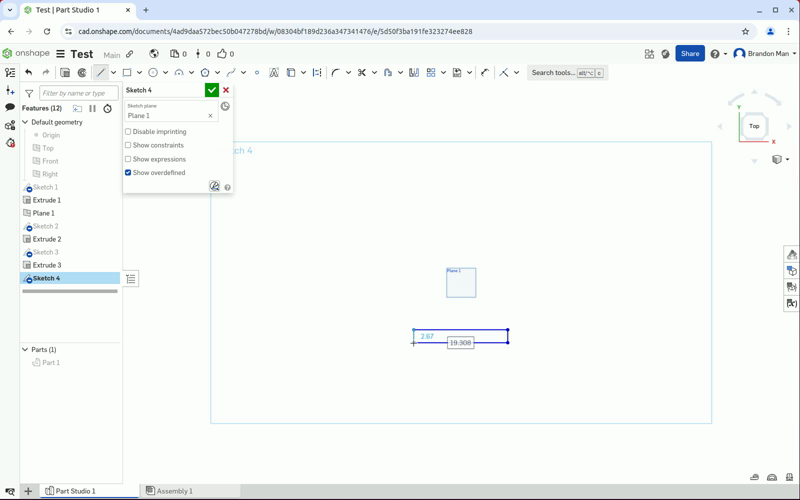
click(413, 342)
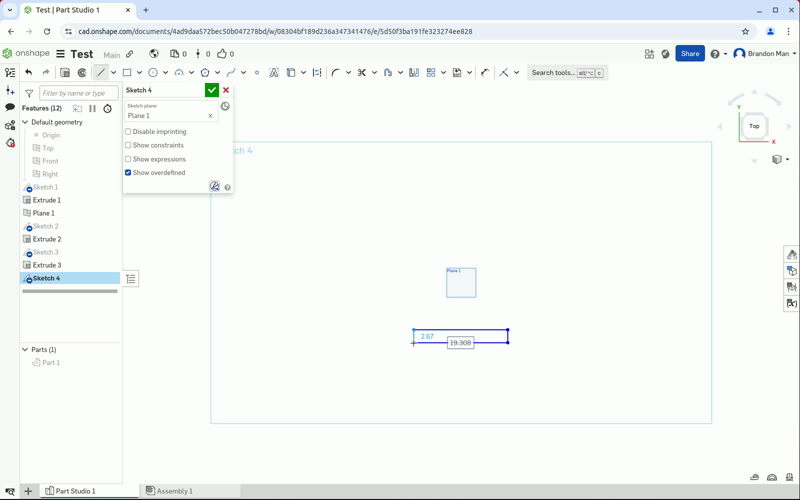
key(esc)
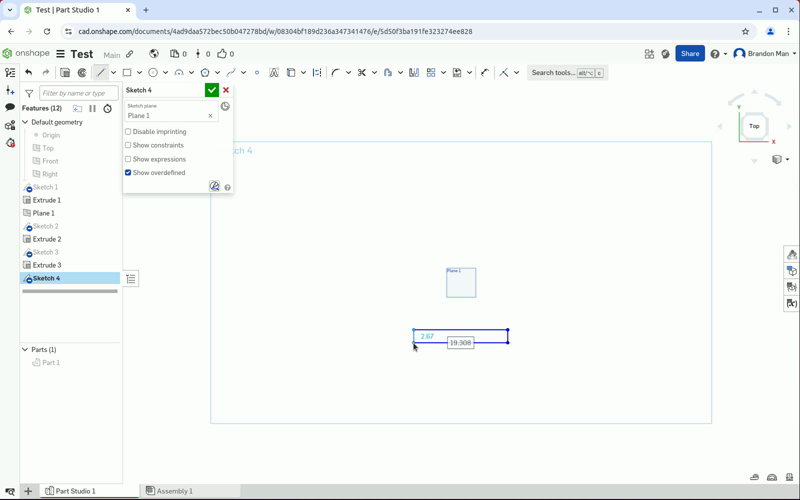
mouse_move(429, 332)
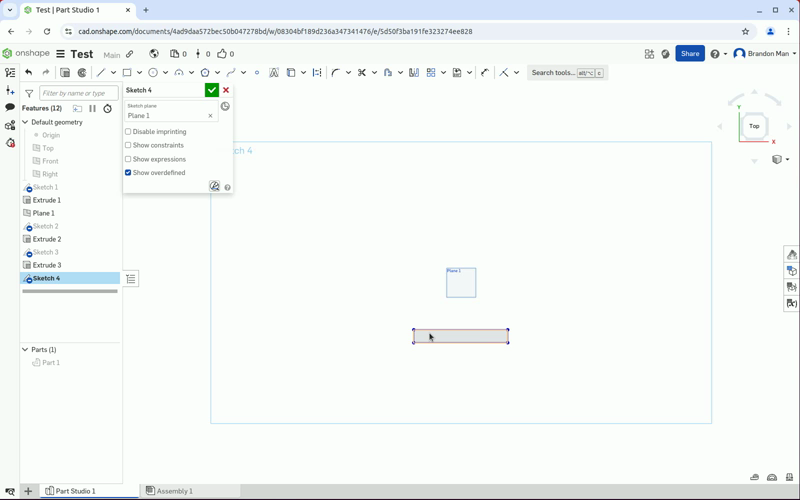
scroll(6)
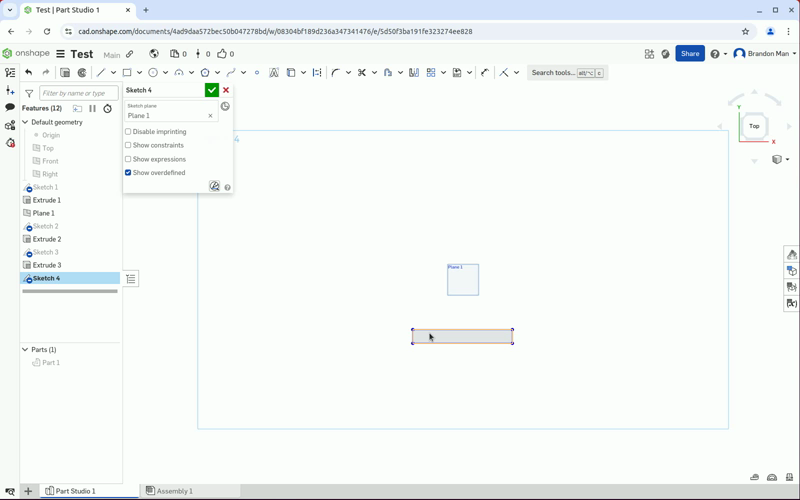
scroll(6)
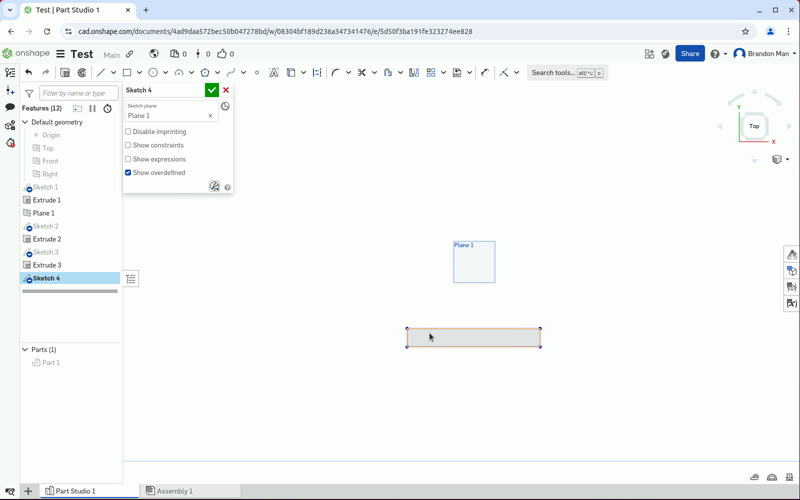
scroll(6)
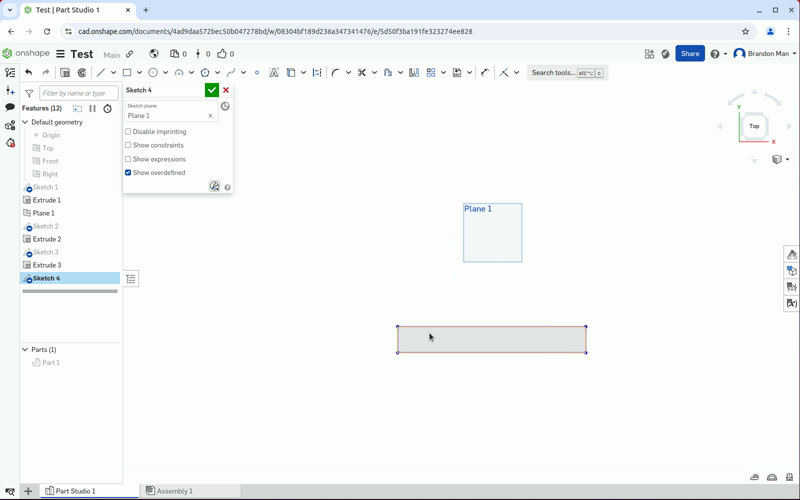
scroll(6)
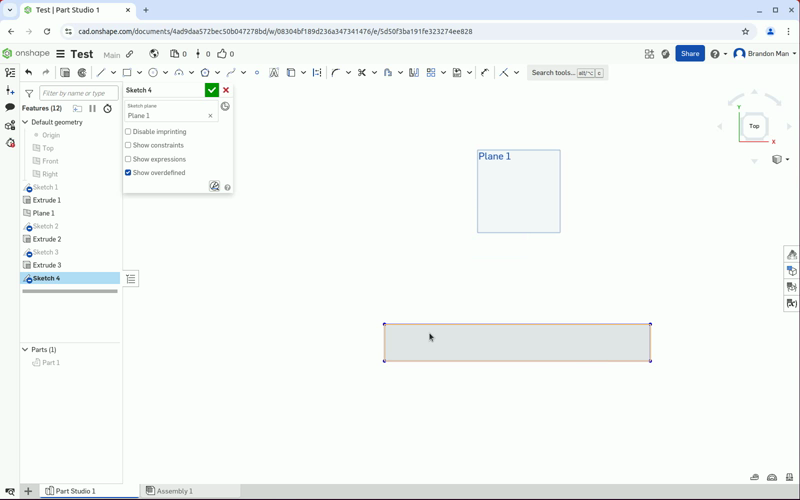
scroll(6)
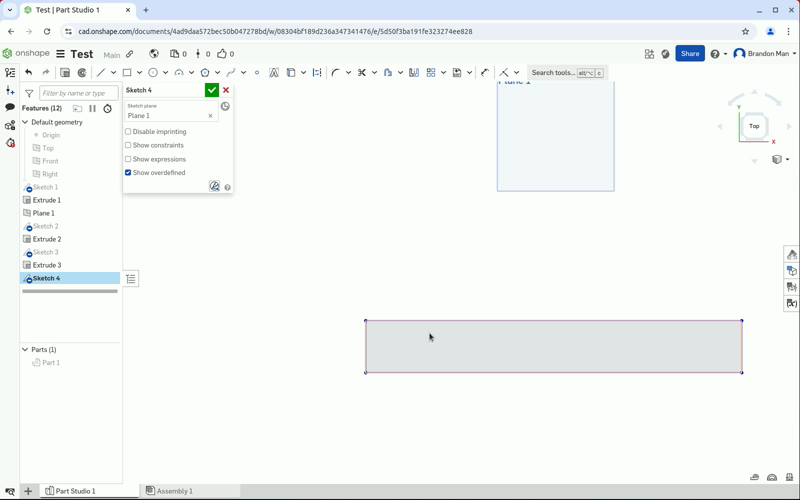
scroll(6)
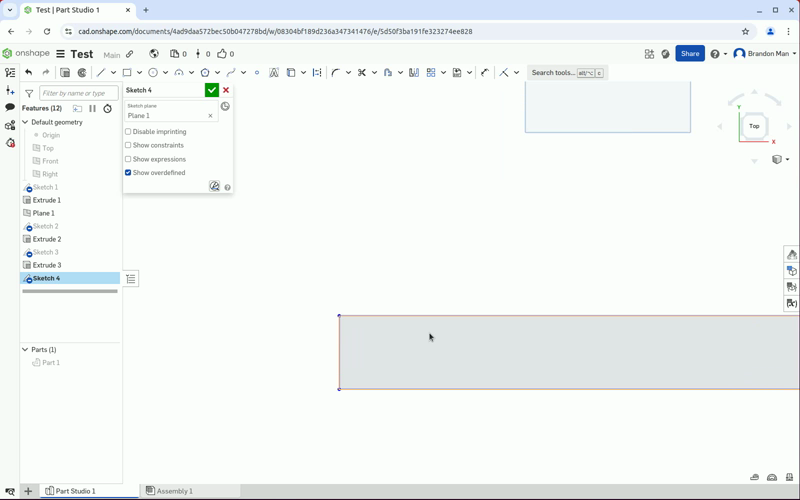
scroll(6)
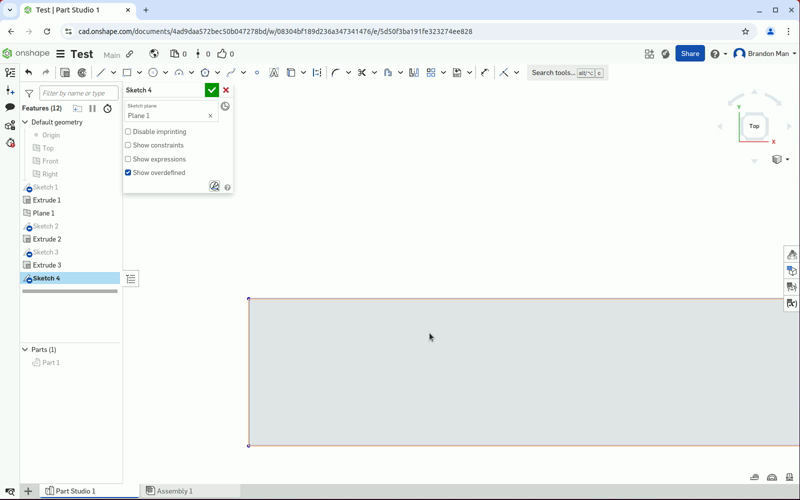
click(429, 332)
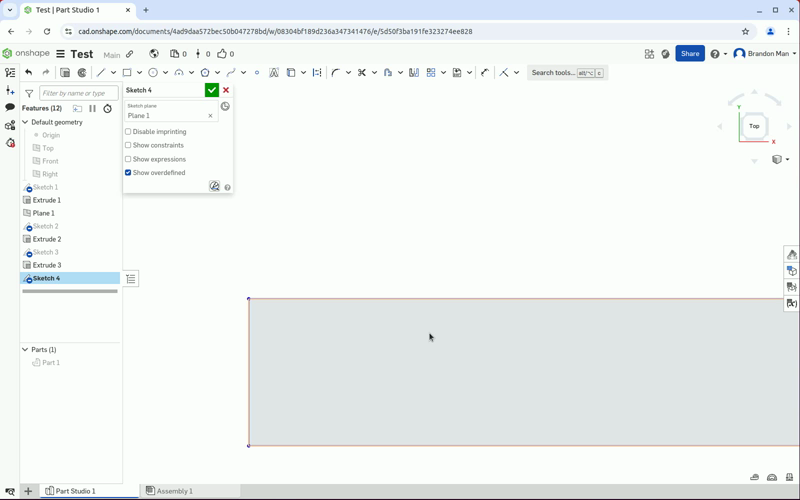
scroll(-6)
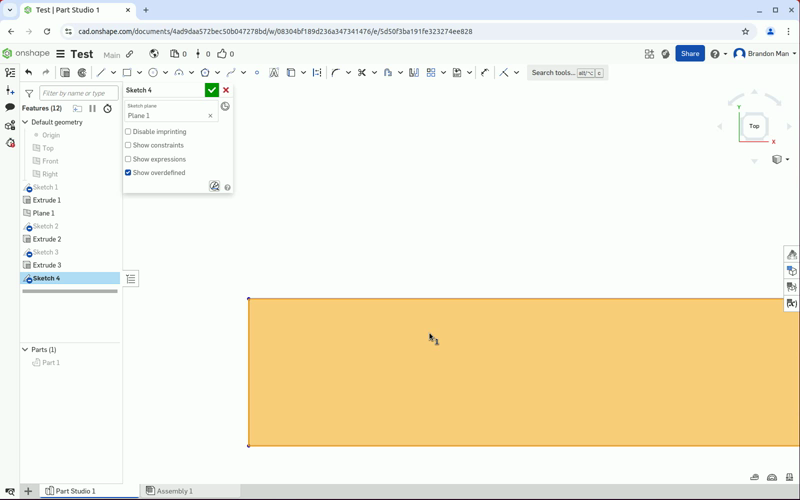
scroll(-6)
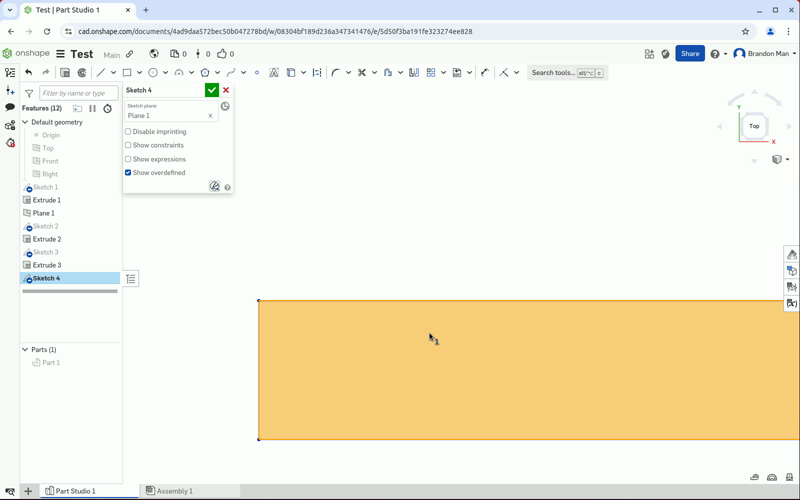
scroll(-6)
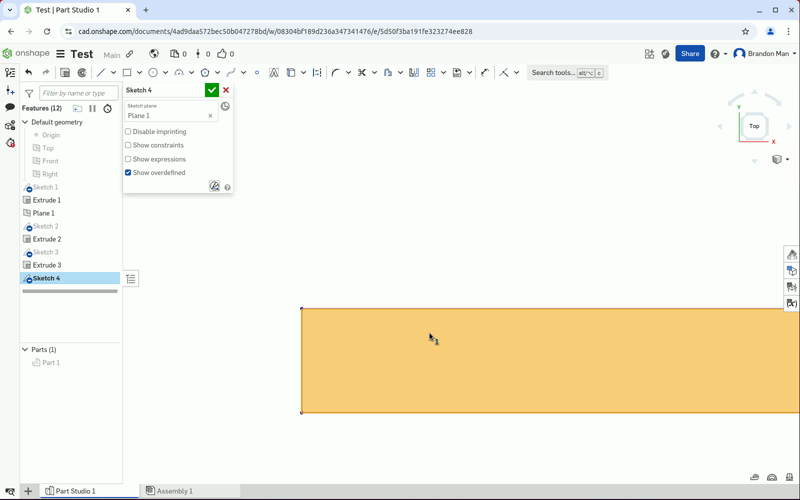
scroll(-6)
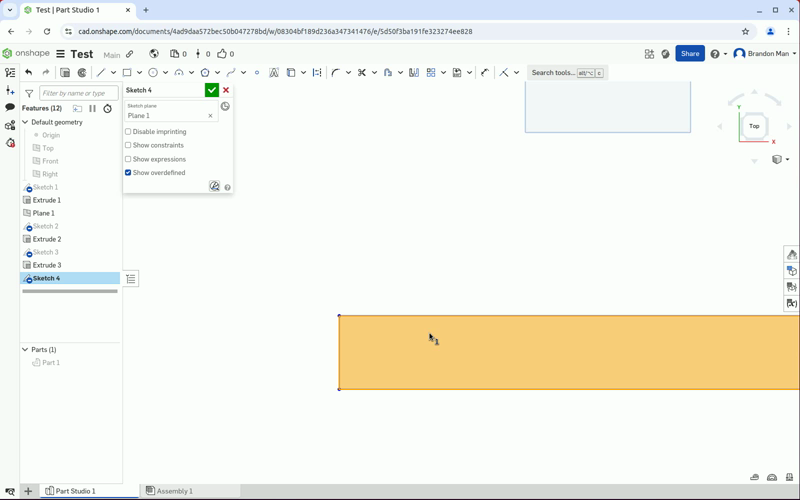
scroll(-6)
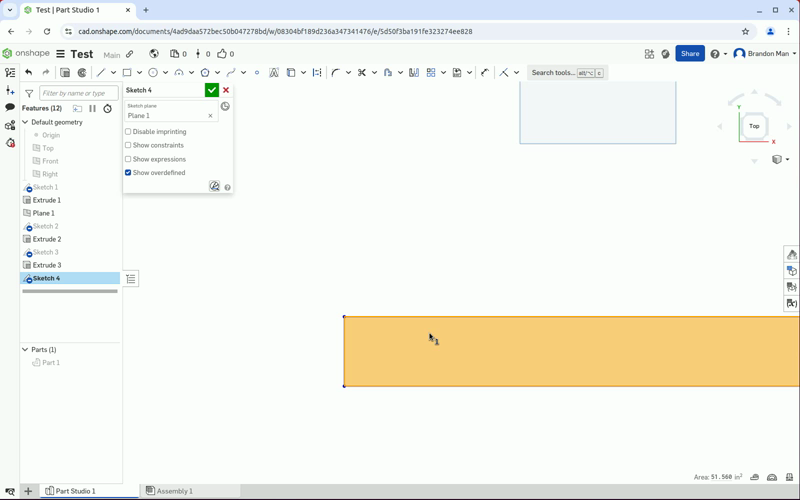
scroll(-6)
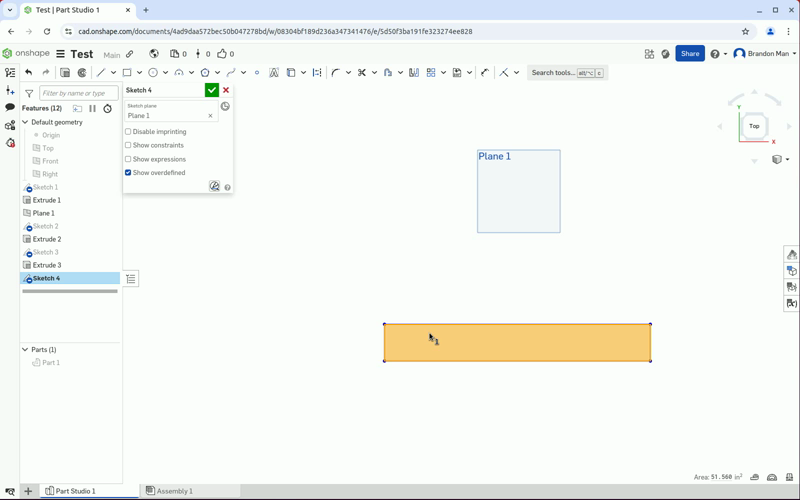
scroll(-6)
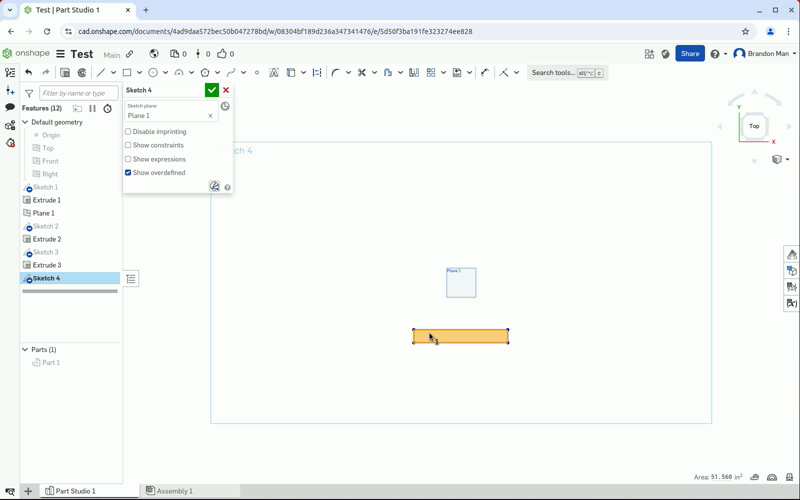
mouse_move(73, 352)
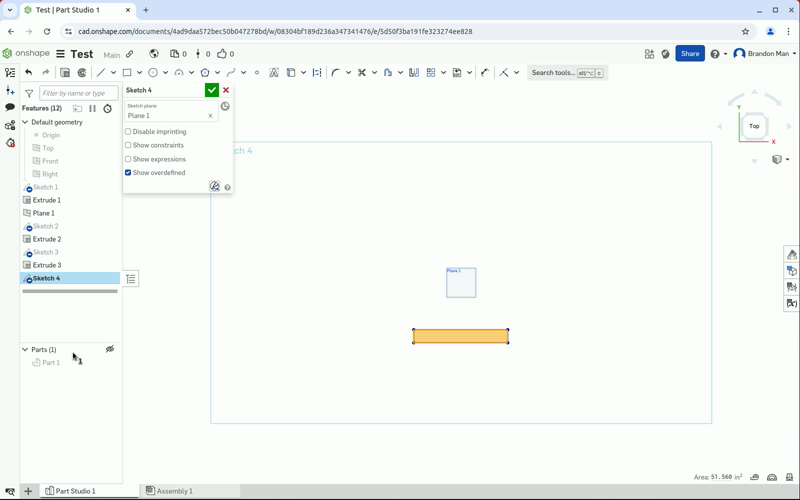
key(shift+y)
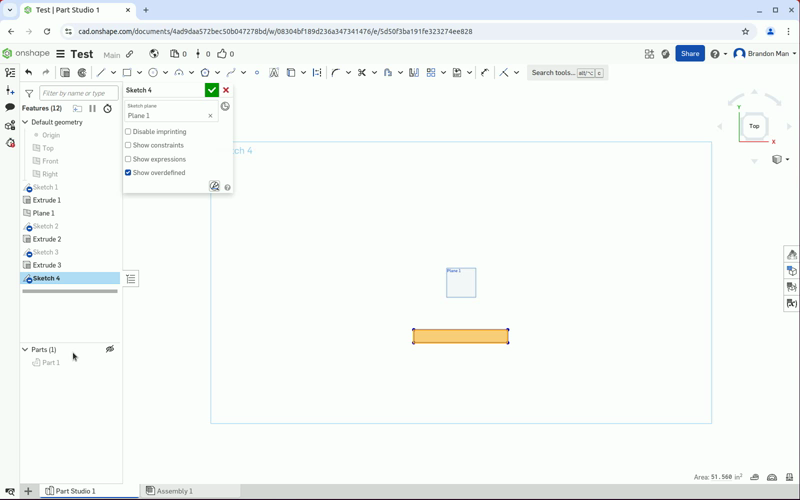
key(shift+e)
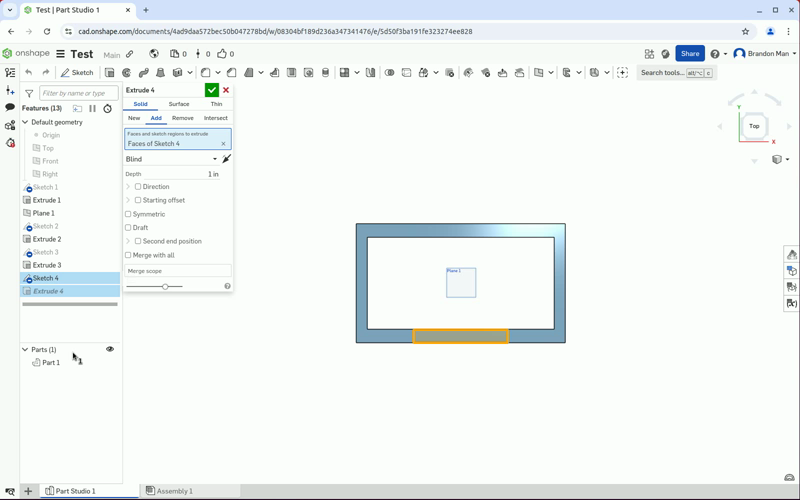
mouse_move(143, 106)
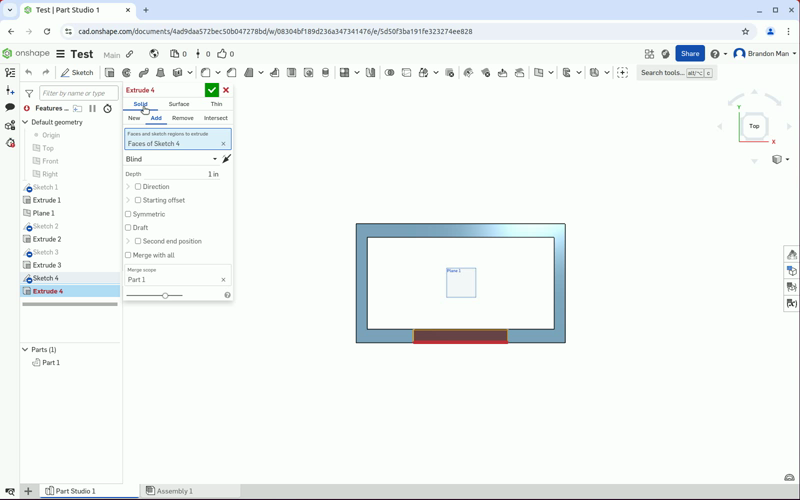
click(143, 106)
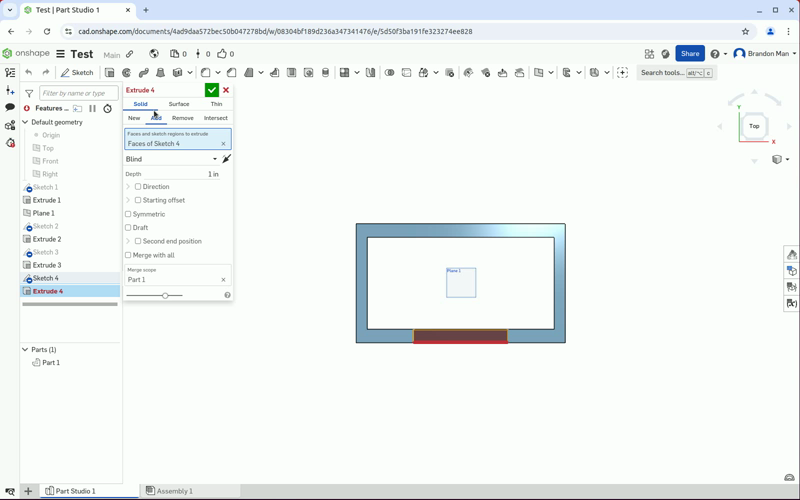
mouse_move(186, 120)
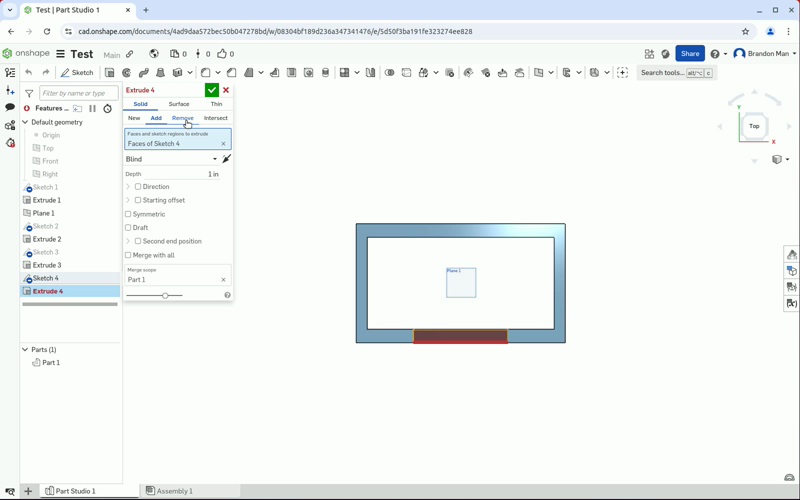
click(186, 120)
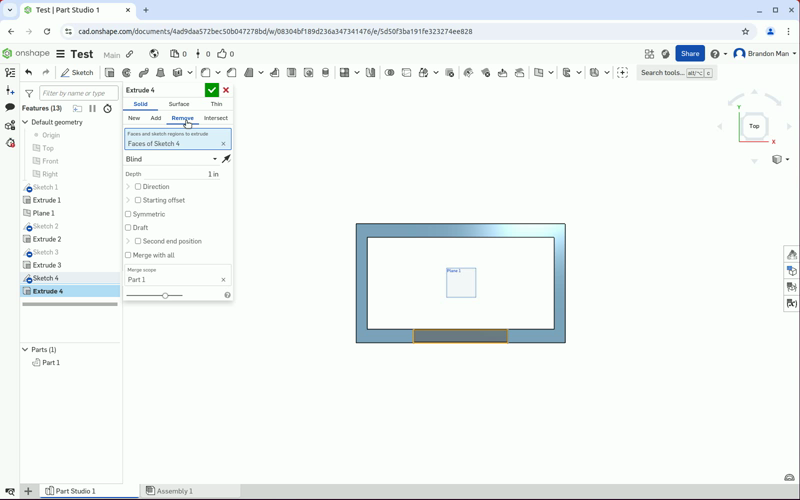
key(tab, 4)
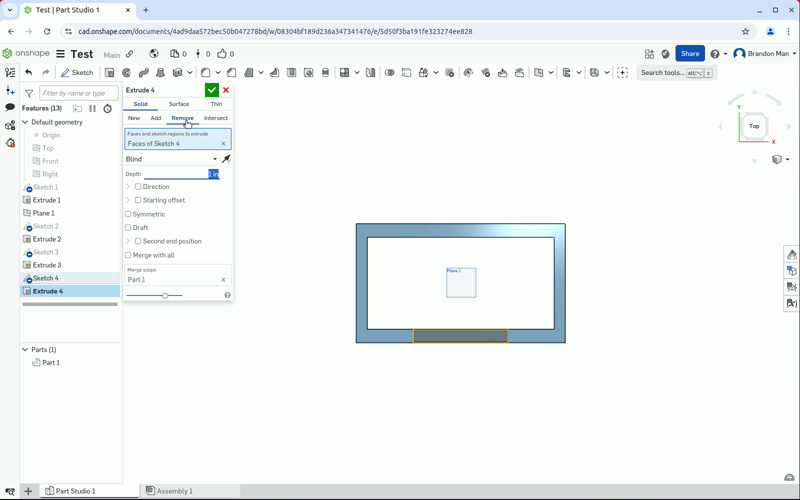
text(9.147)
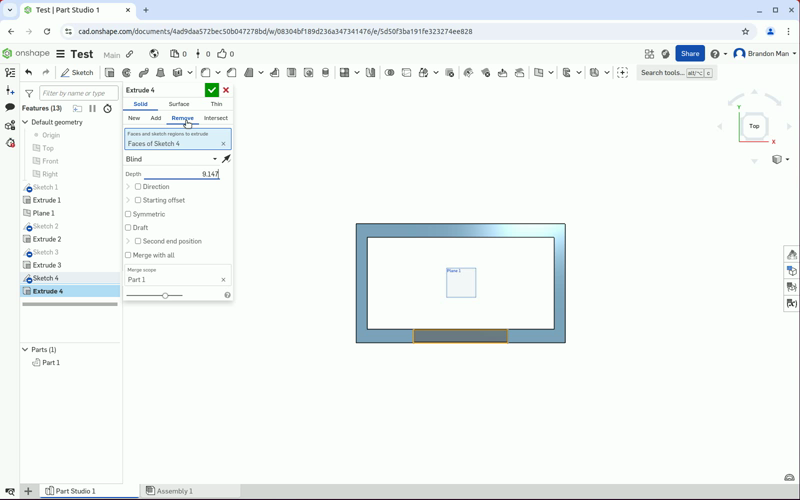
key(tab, 6)
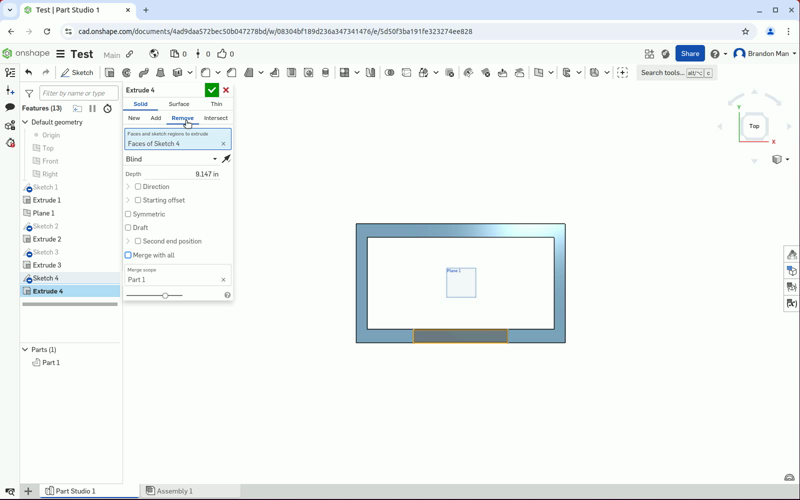
key(space)
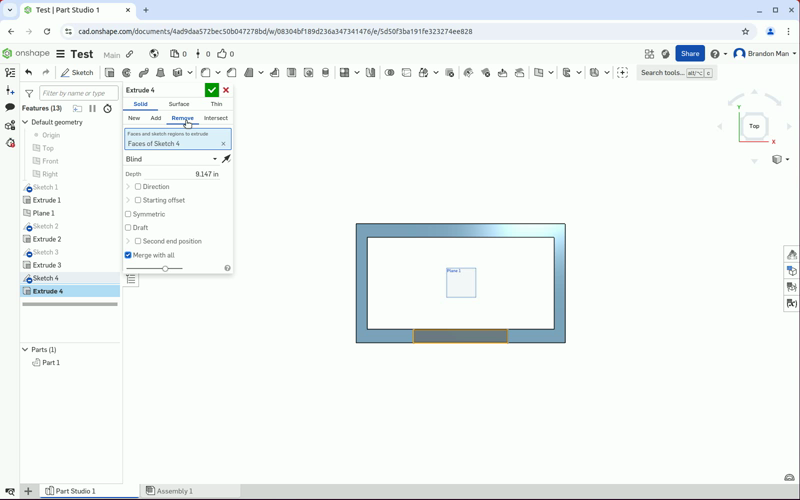
key(enter)
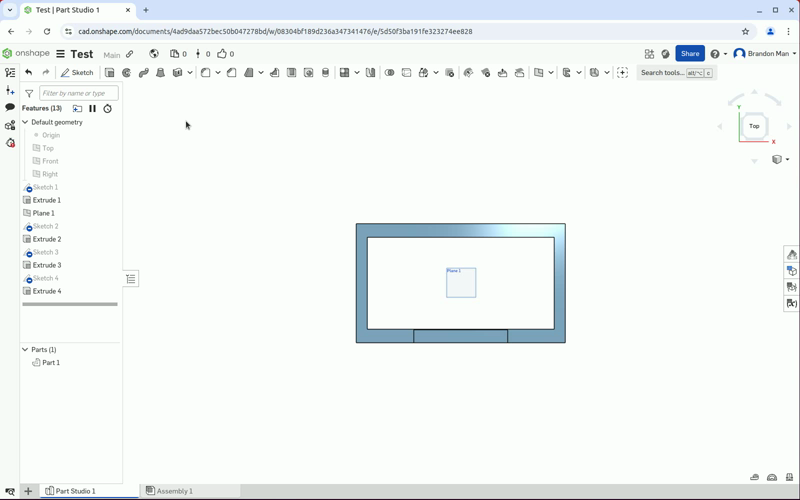
key(shift+h)
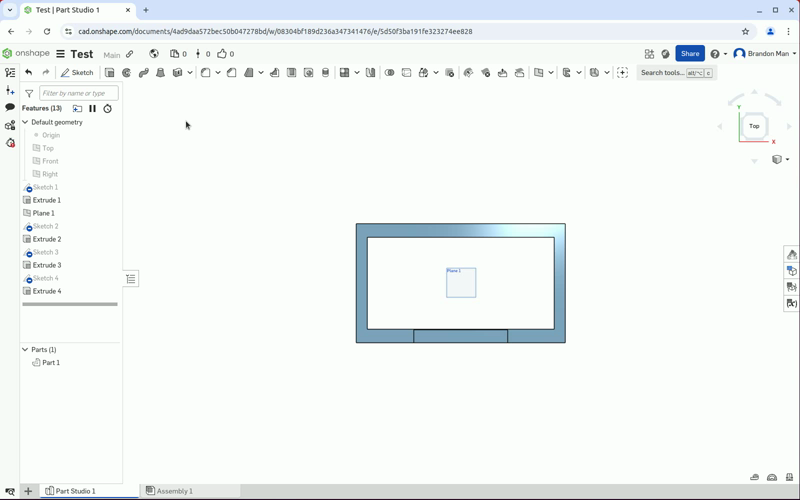
key(shift+h)
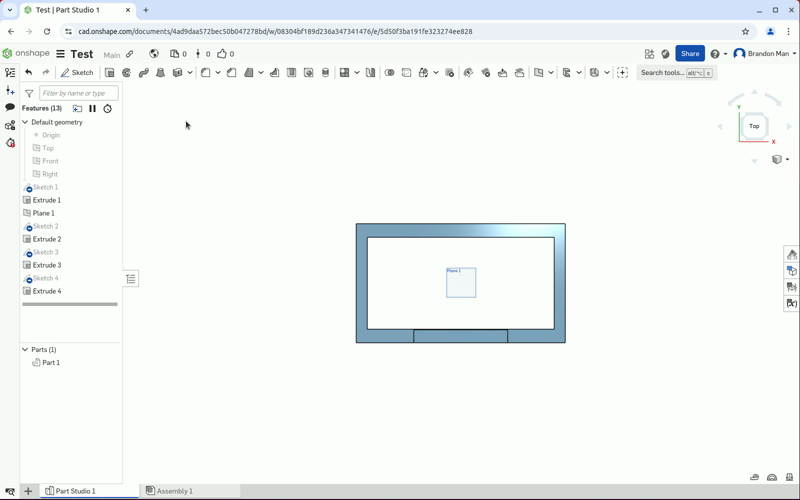
mouse_move(73, 189)
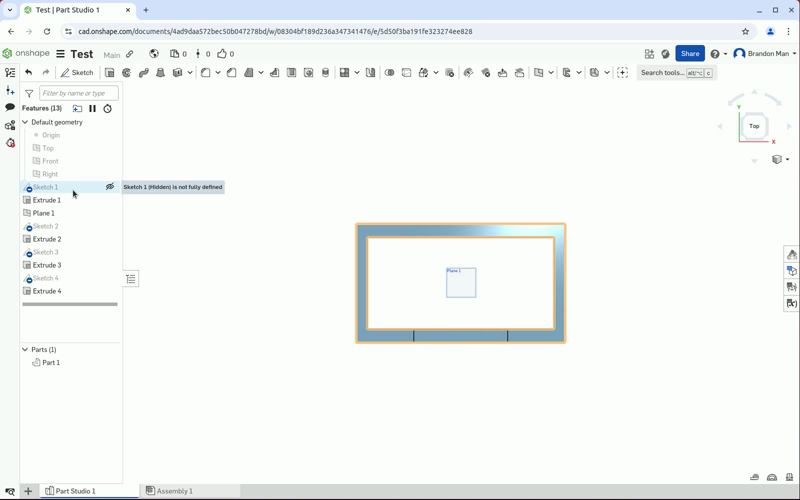
click(73, 189)
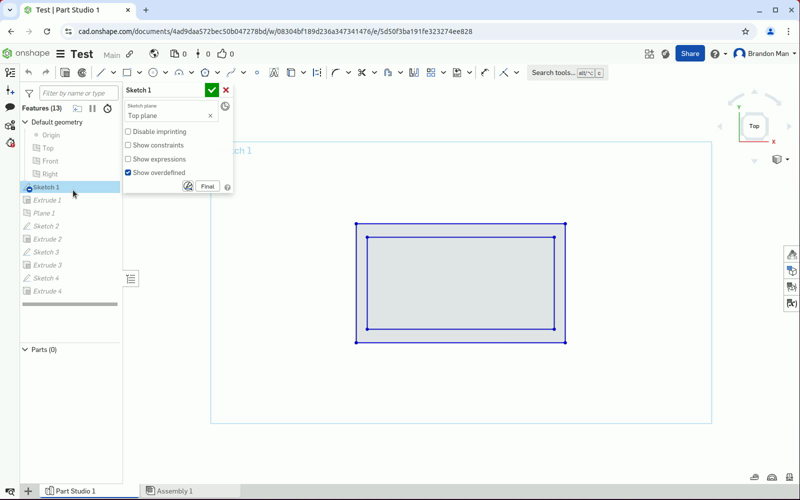
mouse_move(229, 92)
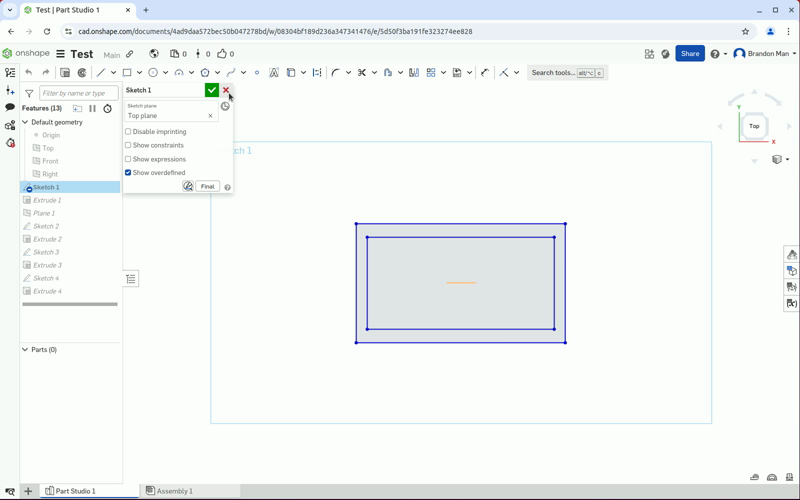
click(229, 92)
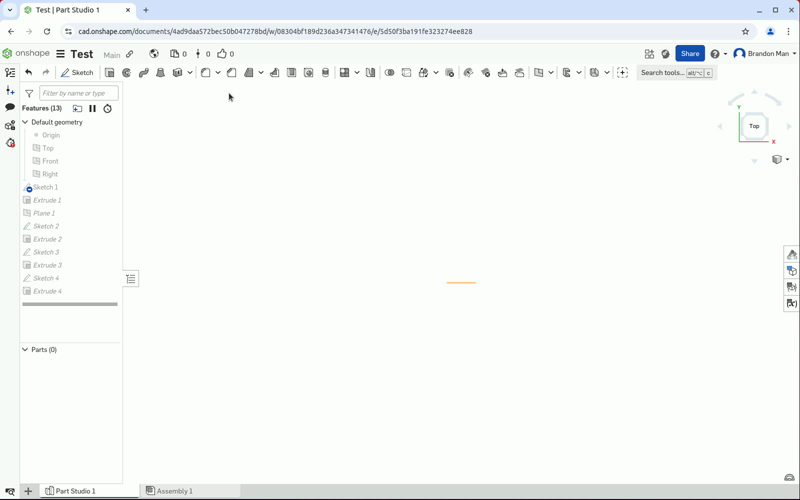
key(shift+s)
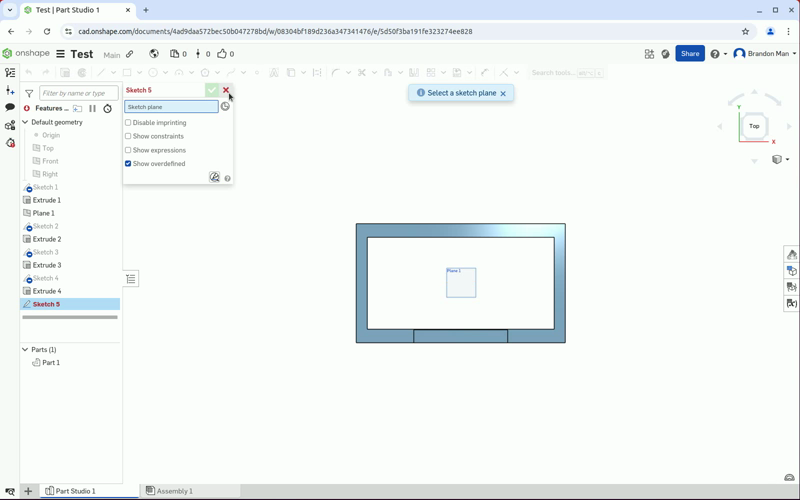
mouse_move(73, 215)
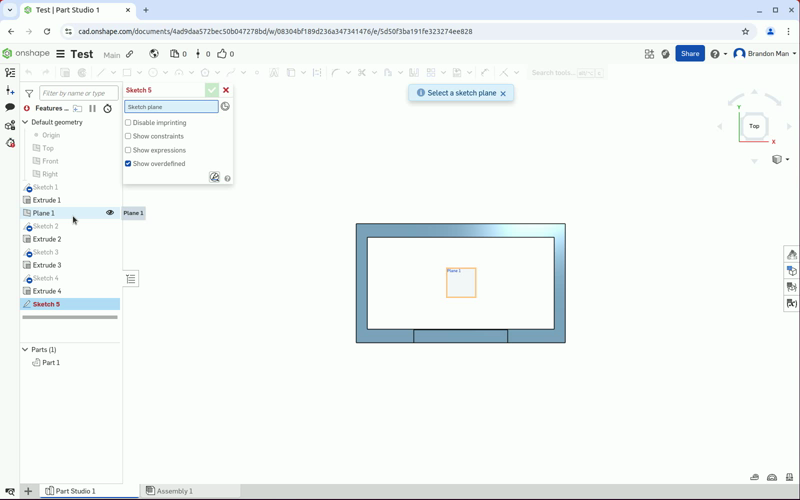
click(73, 215)
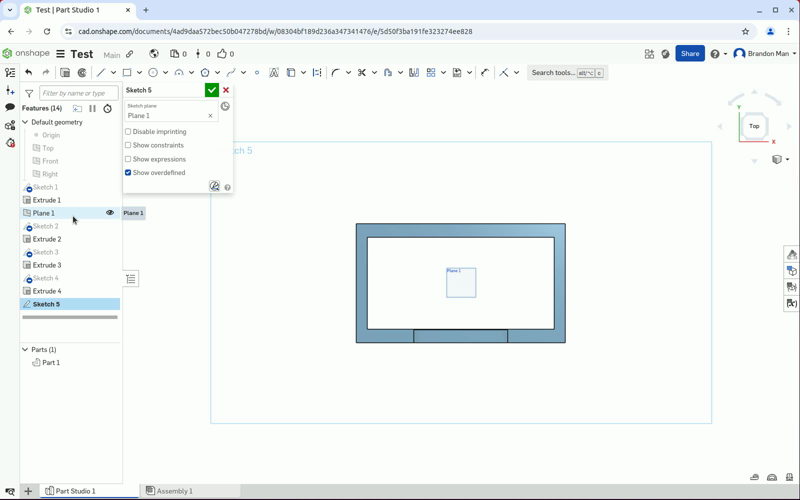
mouse_move(73, 352)
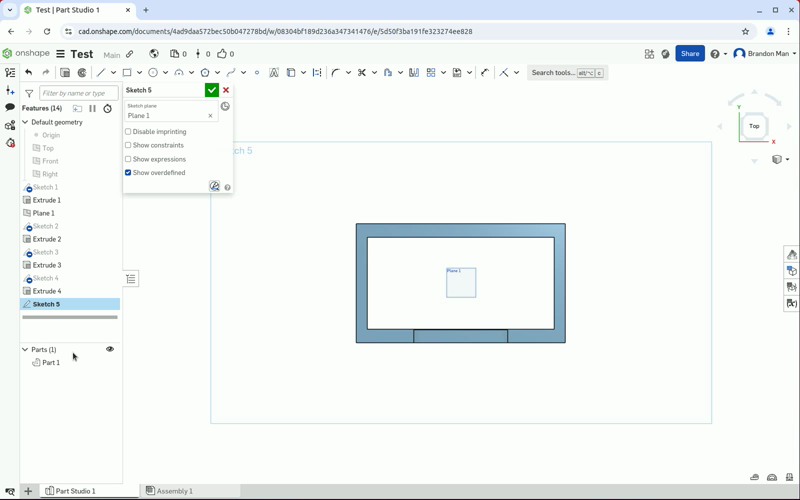
key(y)
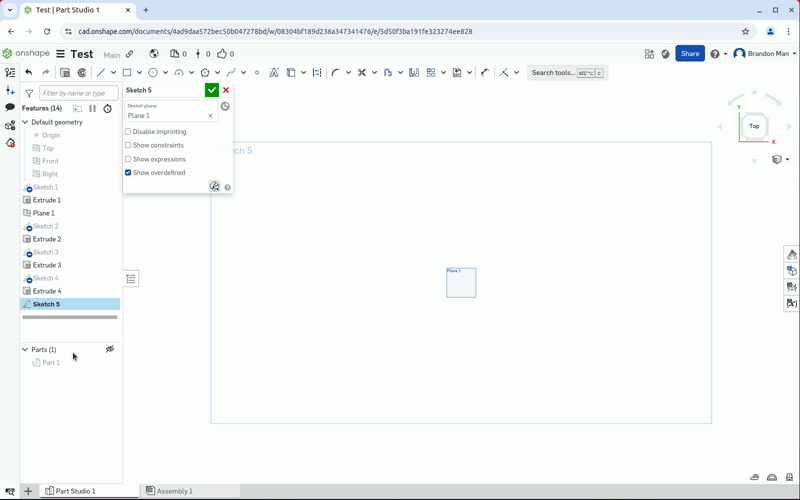
key(l)
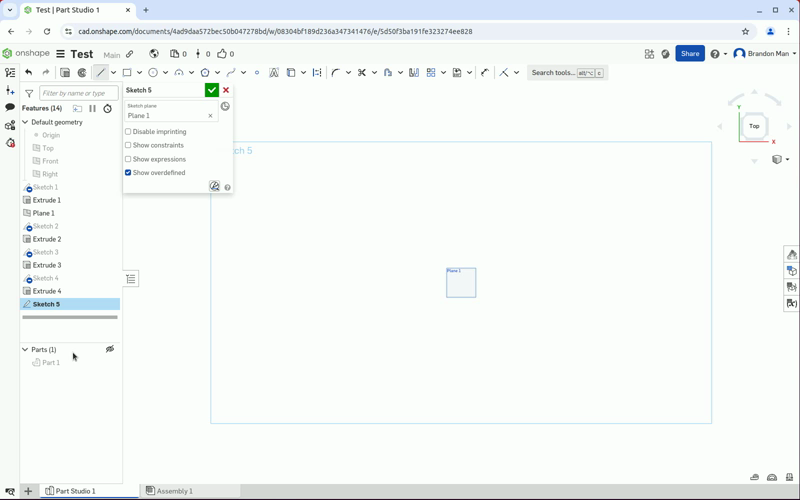
key_down(shift)
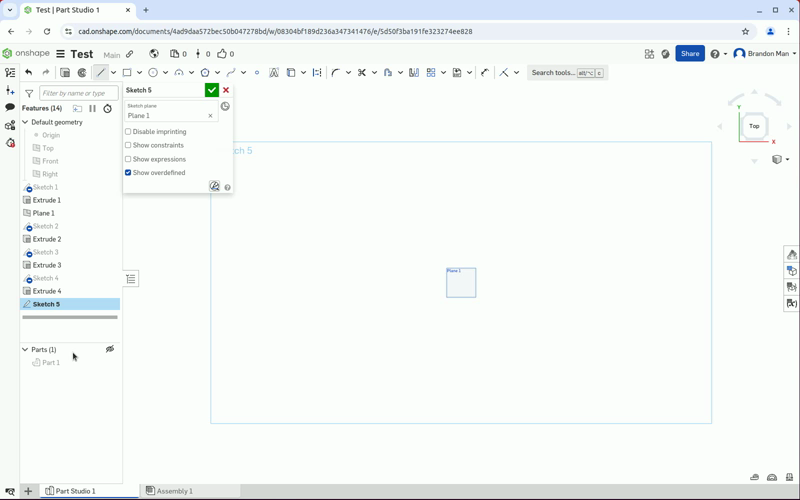
mouse_move(413, 329)
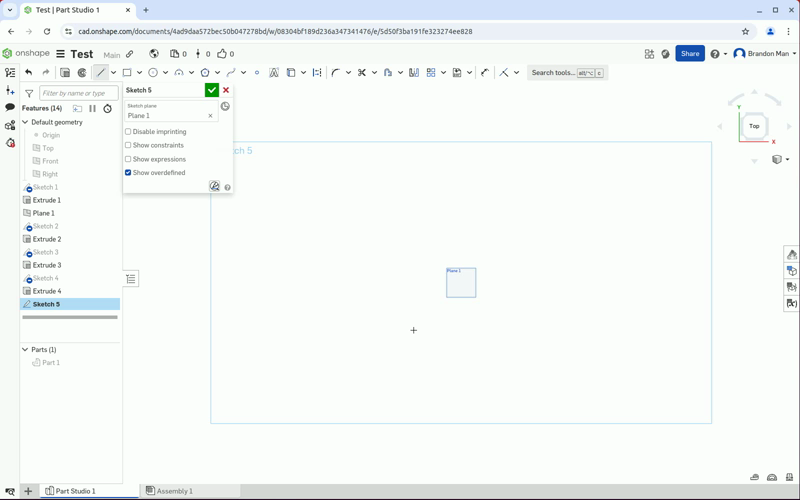
click(413, 329)
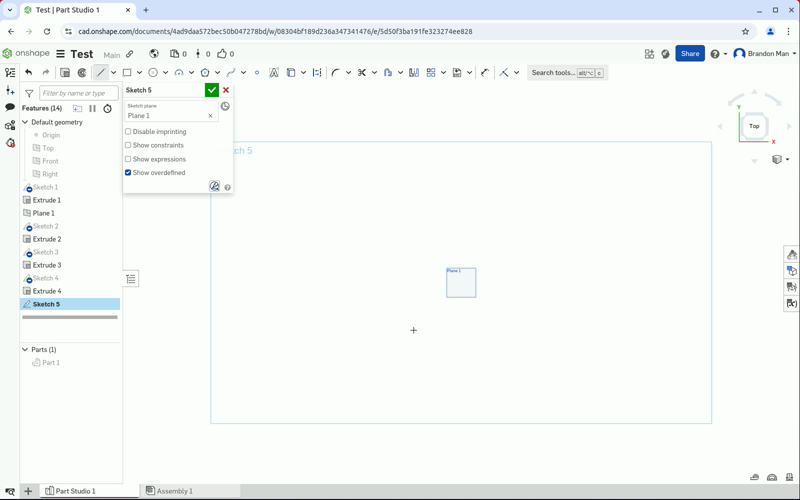
key_up(shift)
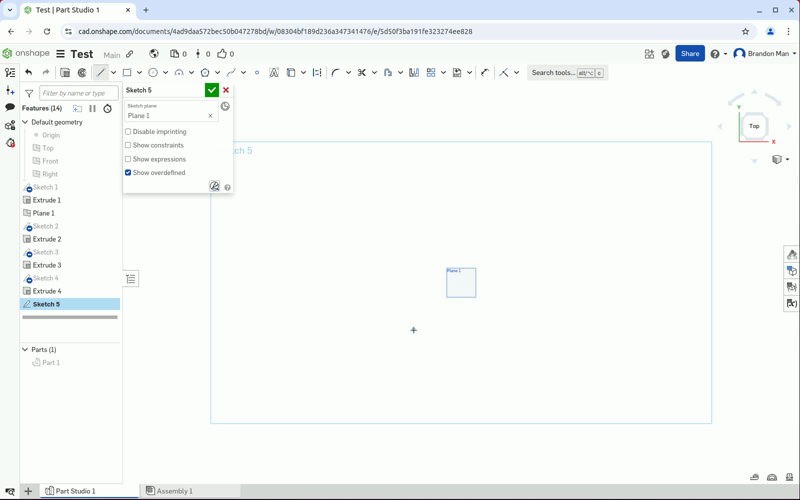
key_down(shift)
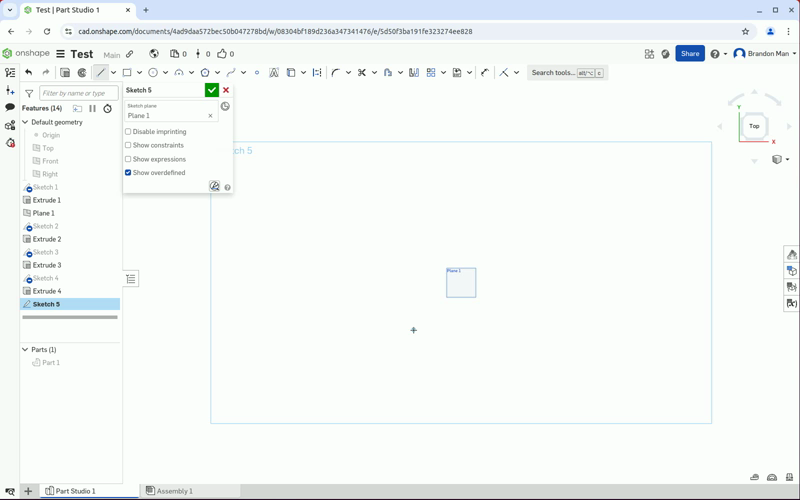
mouse_move(507, 329)
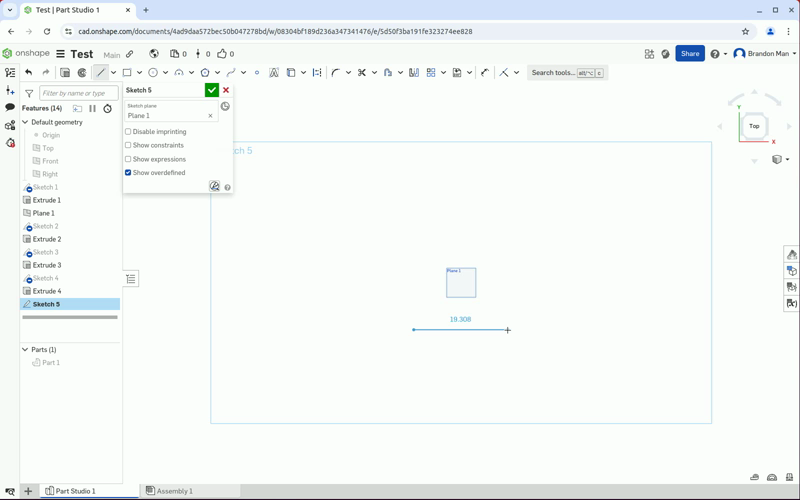
click(507, 329)
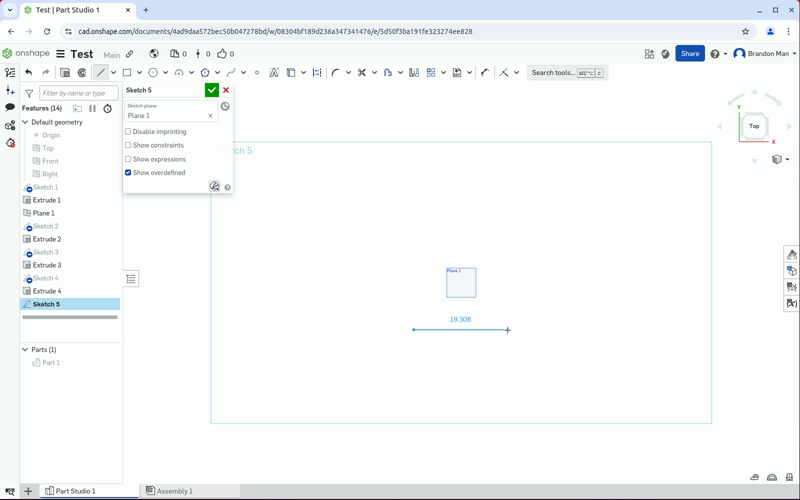
key_up(shift)
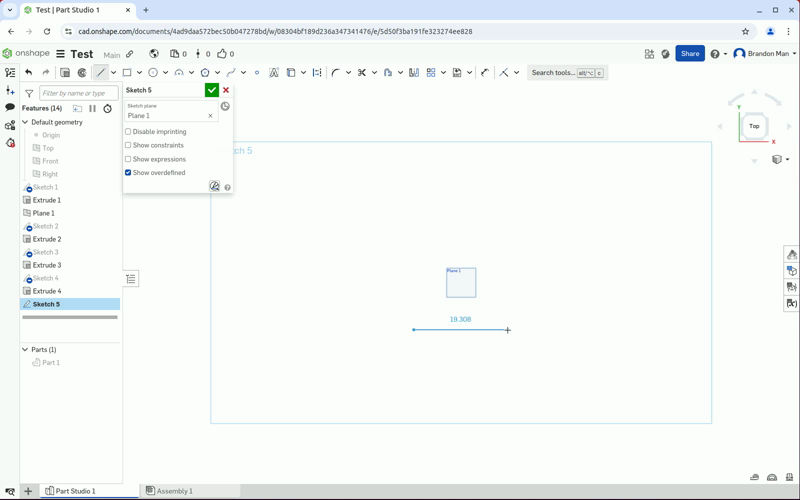
key_down(shift)
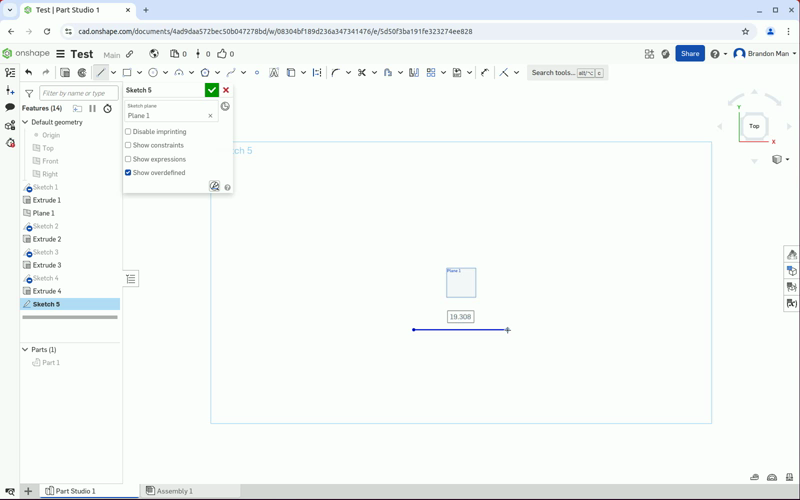
mouse_move(507, 235)
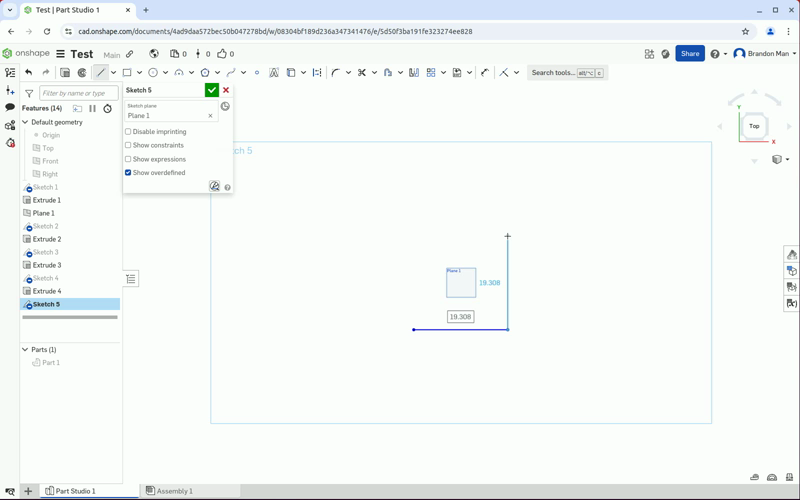
click(507, 235)
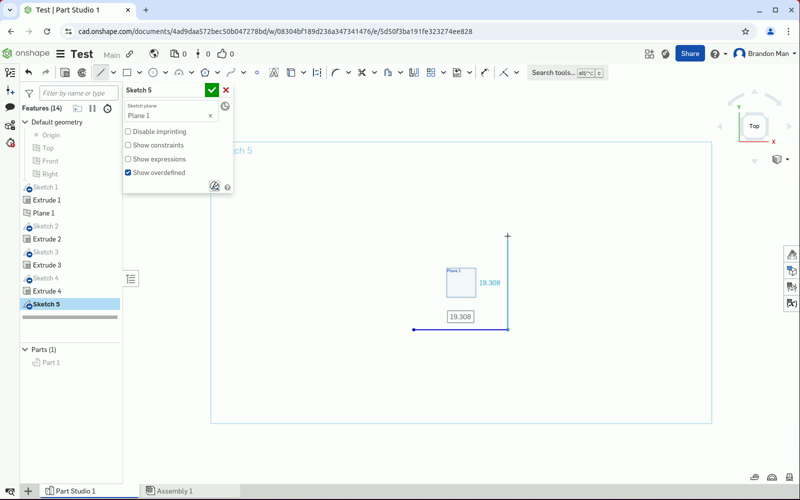
key_up(shift)
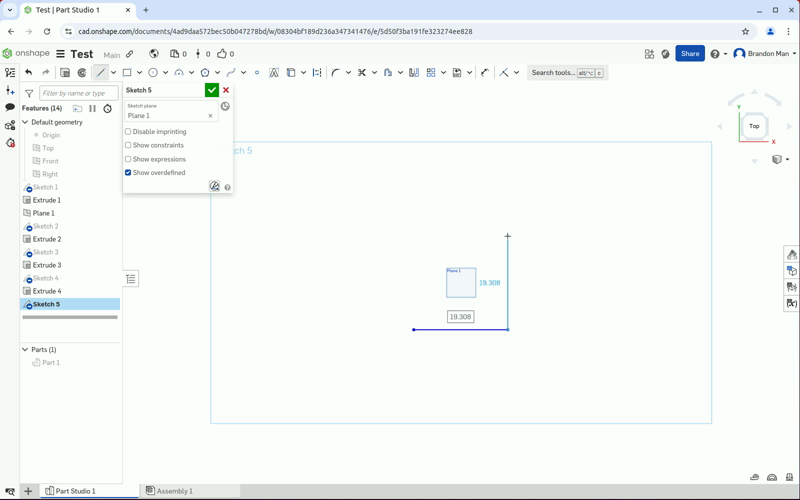
key_down(shift)
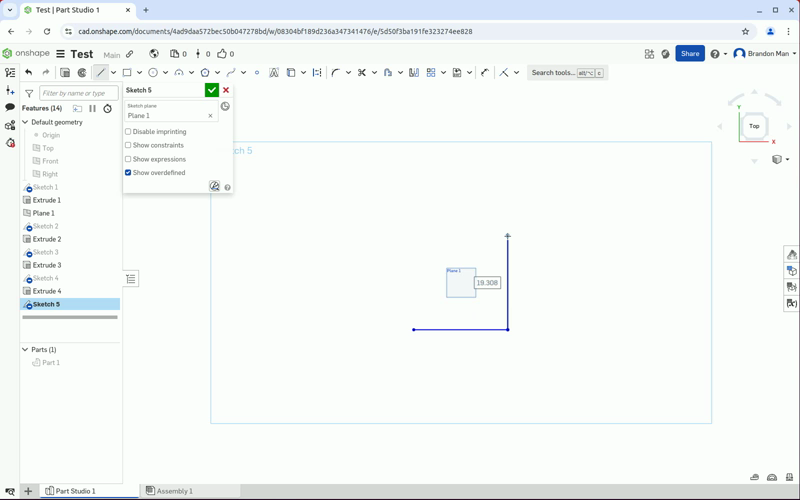
mouse_move(413, 235)
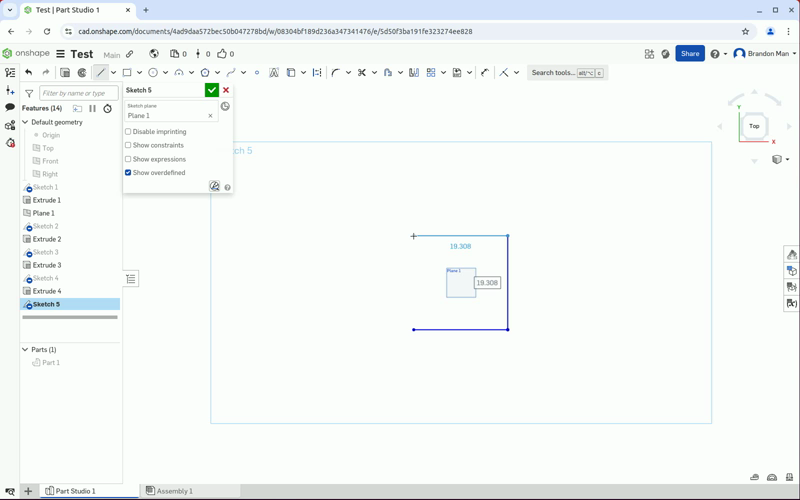
click(413, 235)
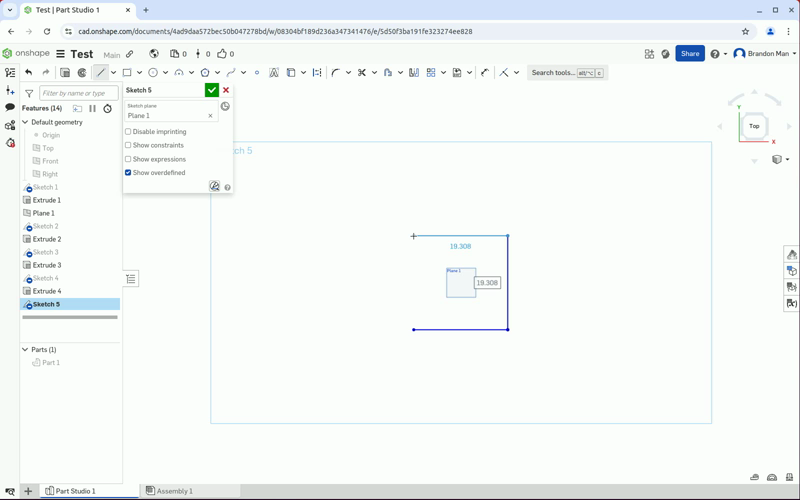
key_up(shift)
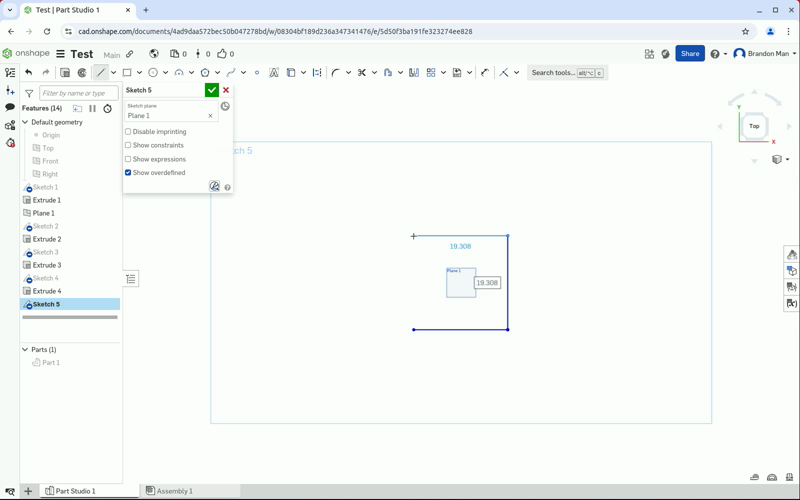
key_down(shift)
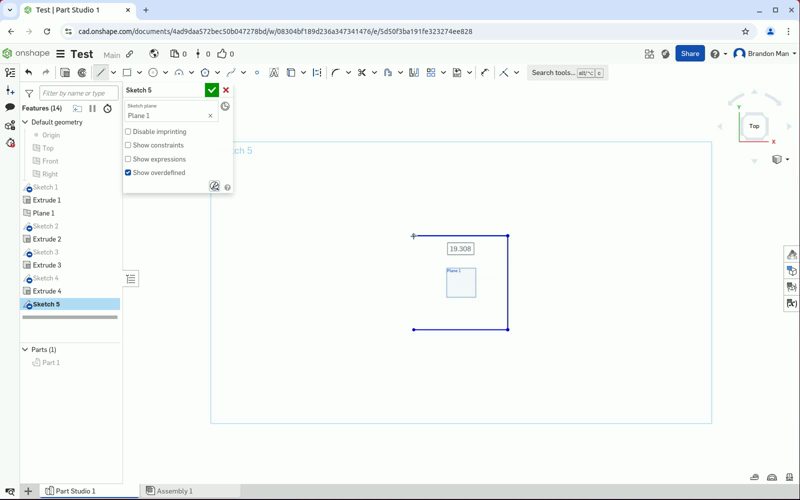
mouse_move(413, 329)
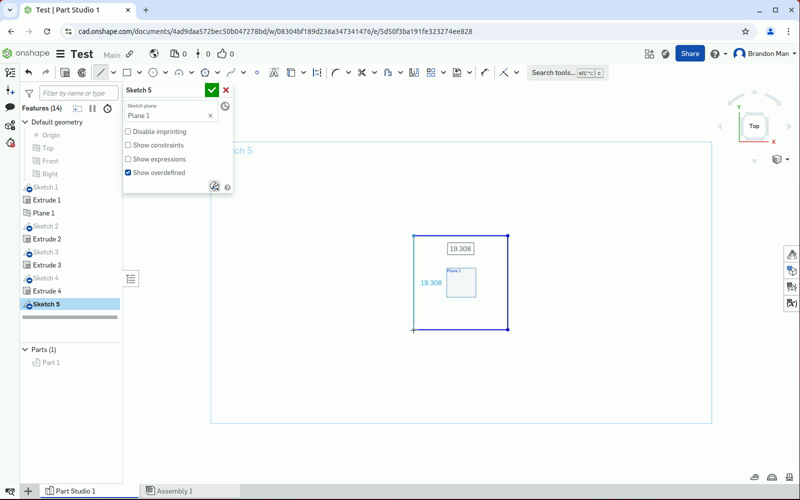
key_up(shift)
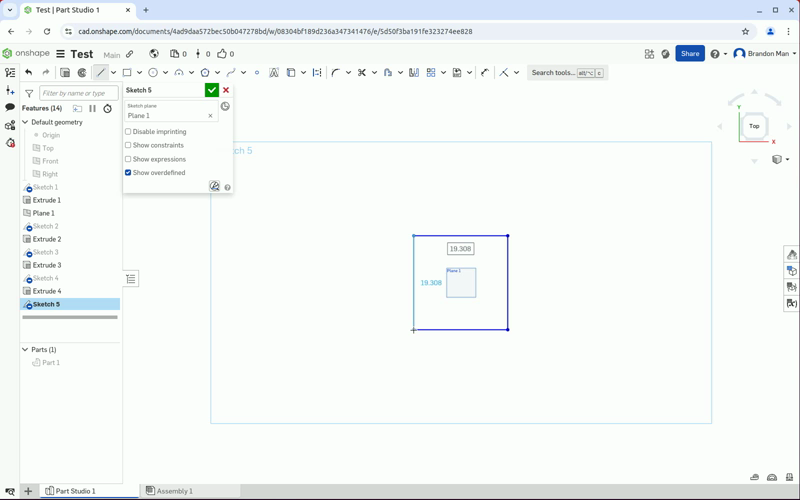
click(413, 329)
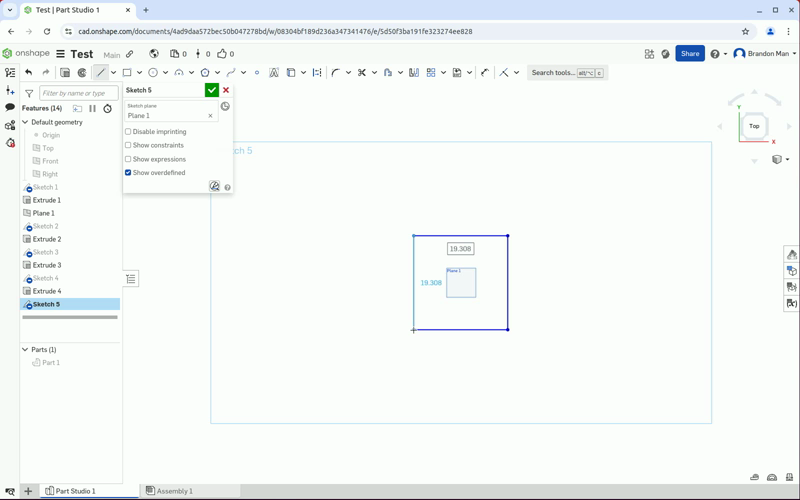
key(esc)
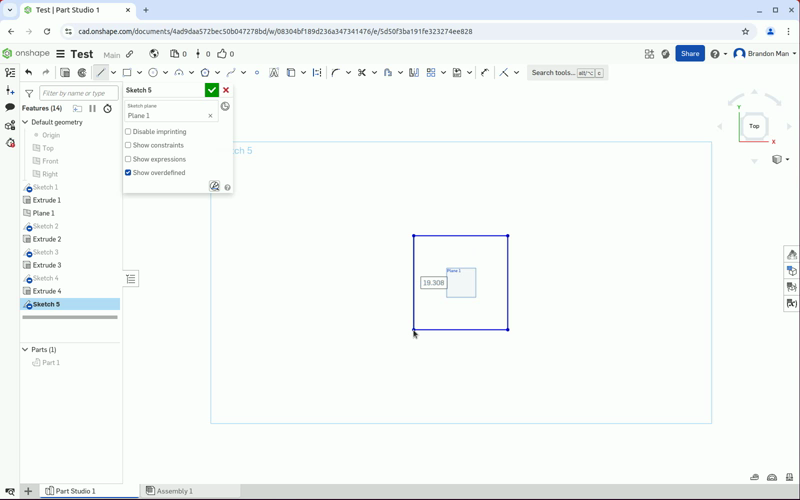
mouse_move(455, 283)
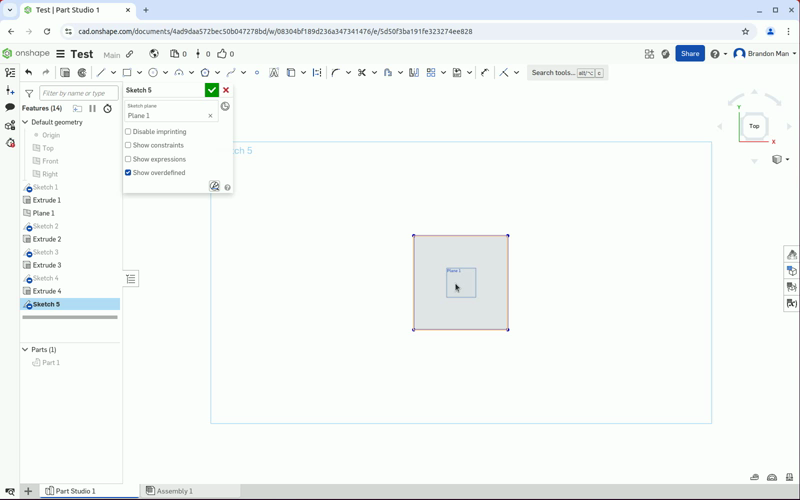
click(455, 283)
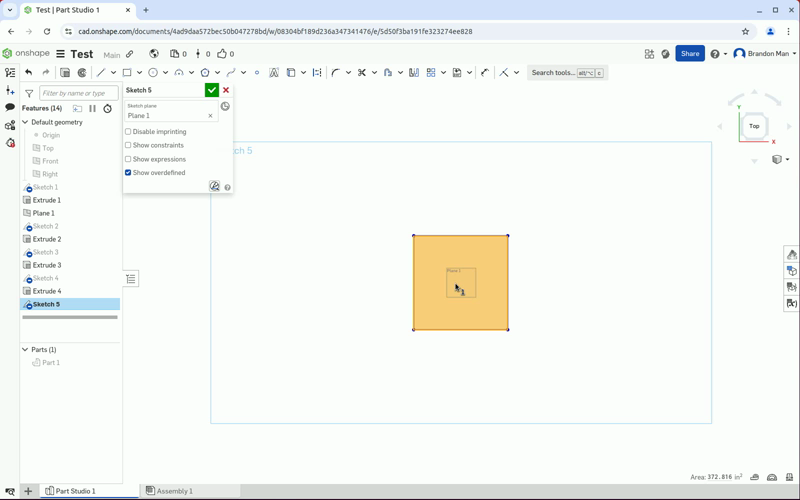
mouse_move(73, 352)
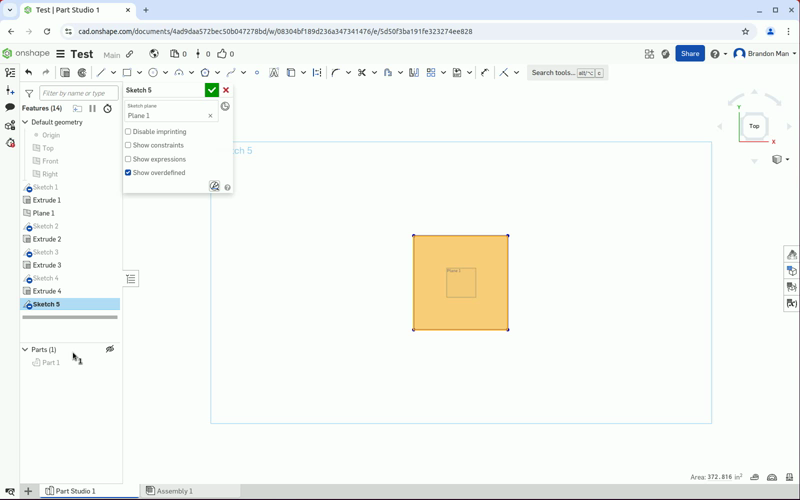
key(shift+y)
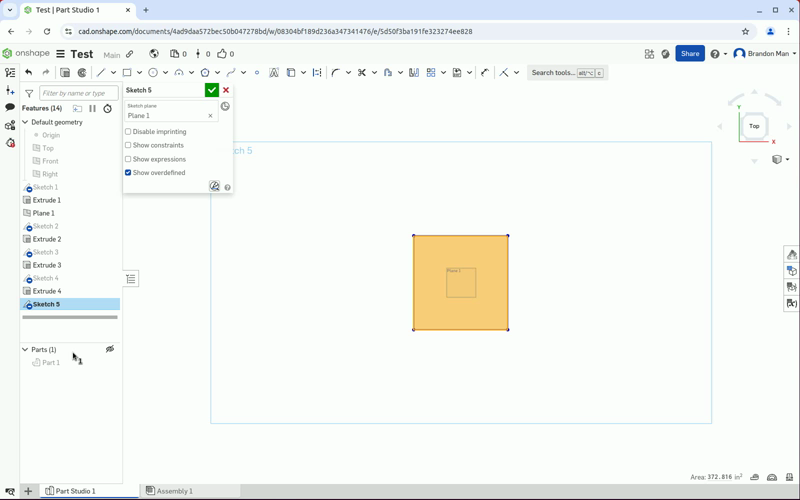
key(shift+e)
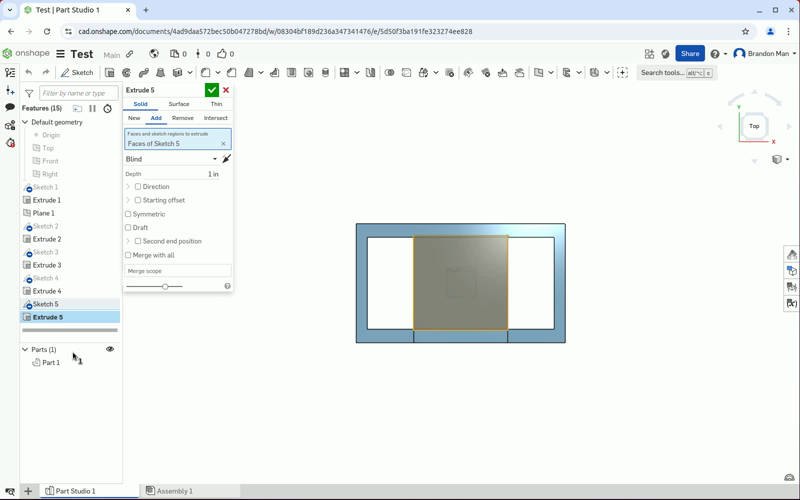
mouse_move(143, 106)
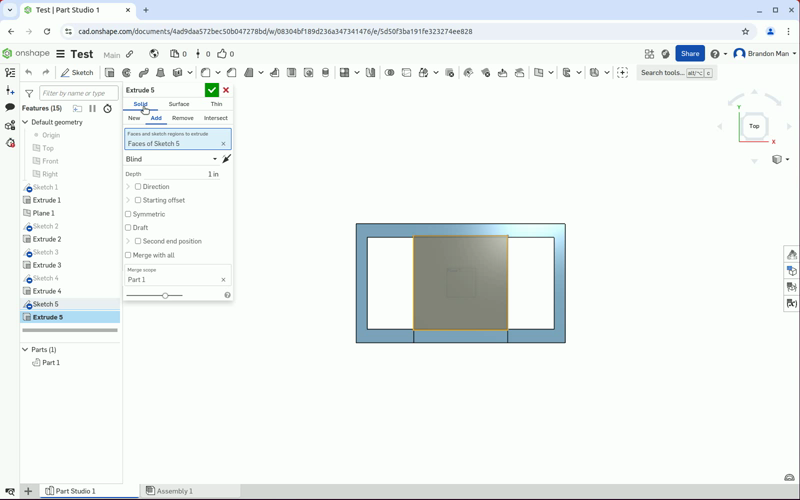
click(143, 106)
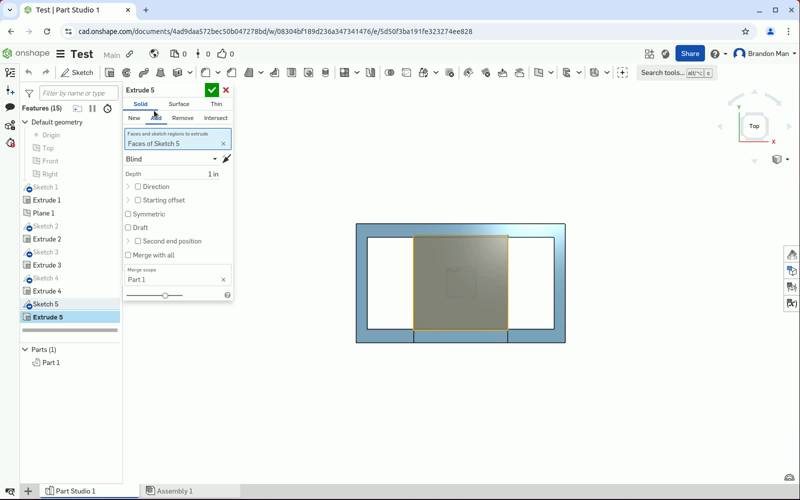
mouse_move(186, 120)
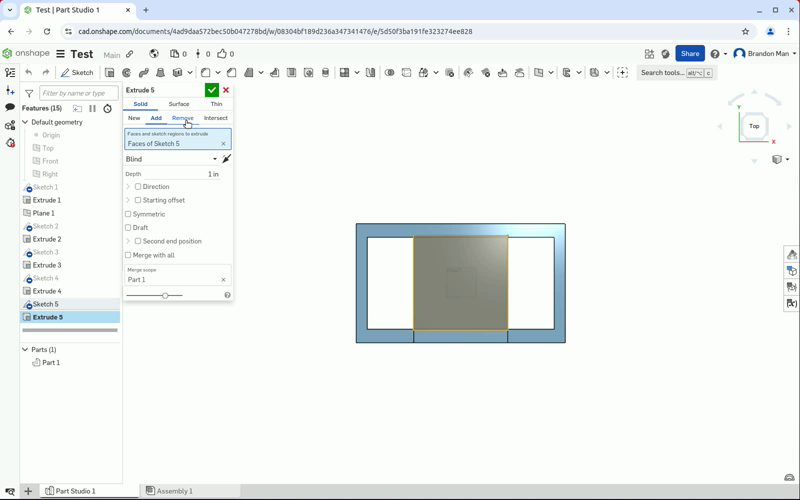
click(186, 120)
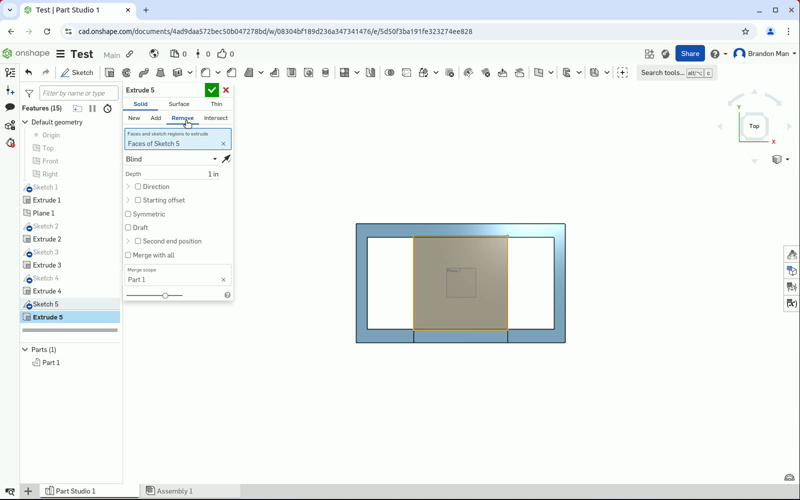
key(tab, 4)
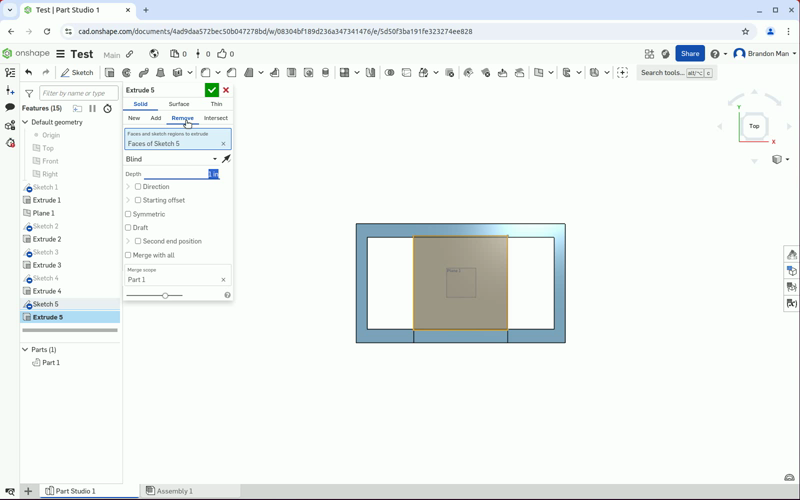
text(9.147)
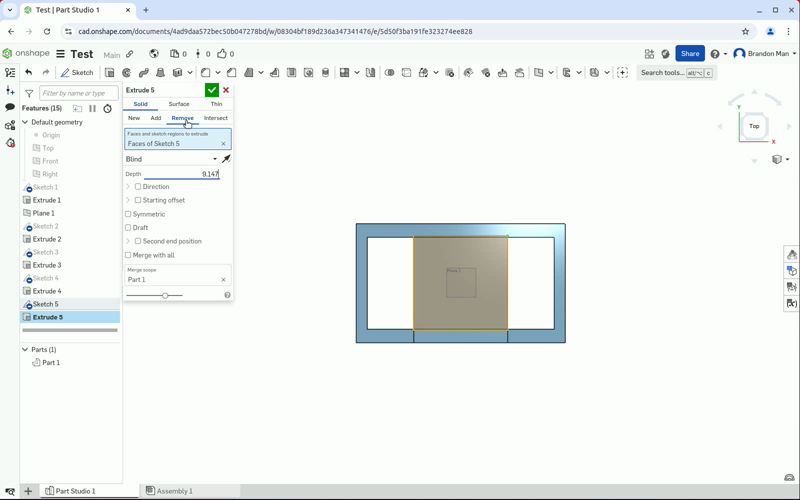
key(tab, 6)
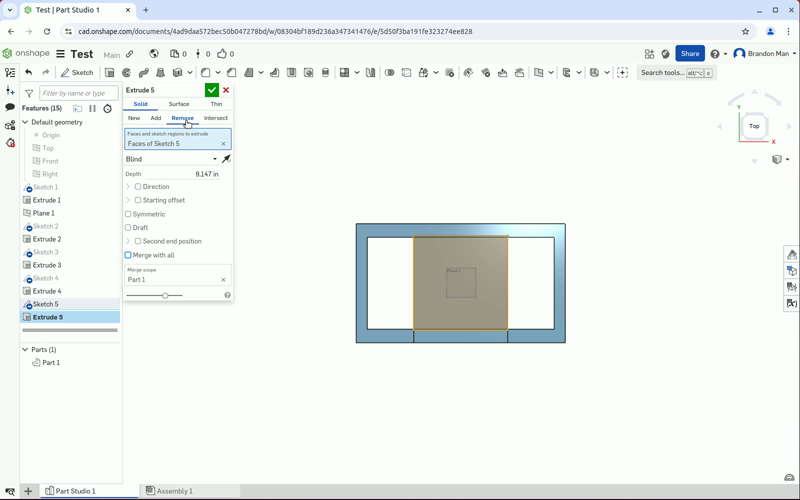
key(space)
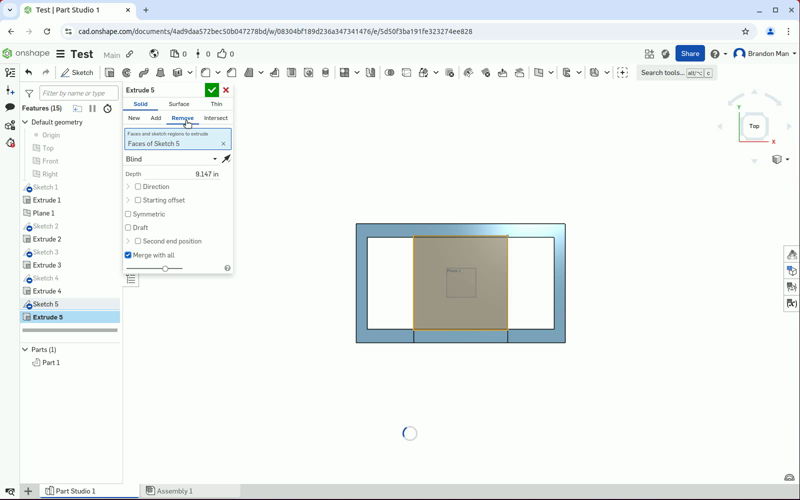
key(enter)
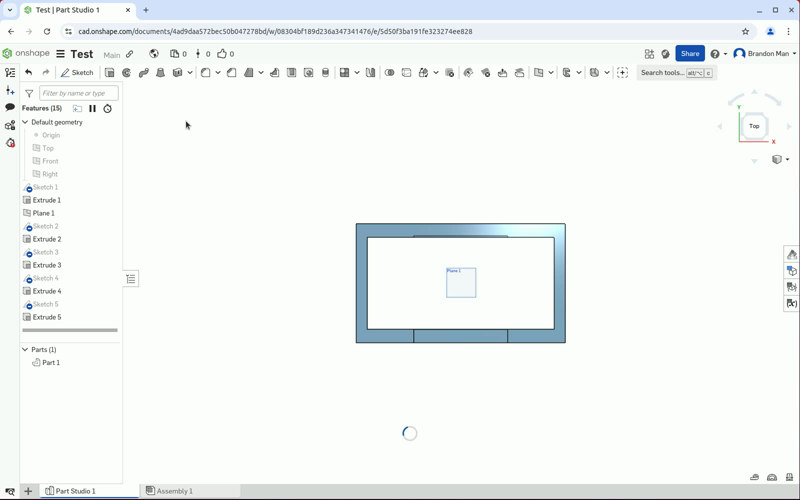
key(shift+h)
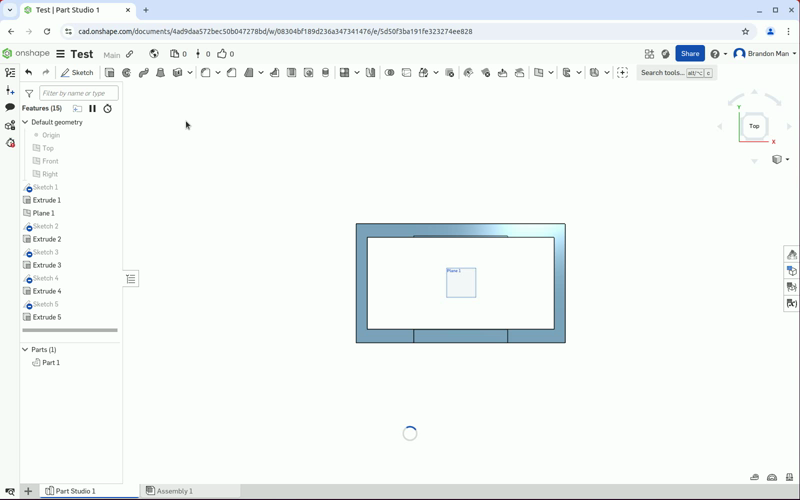
key(shift+h)
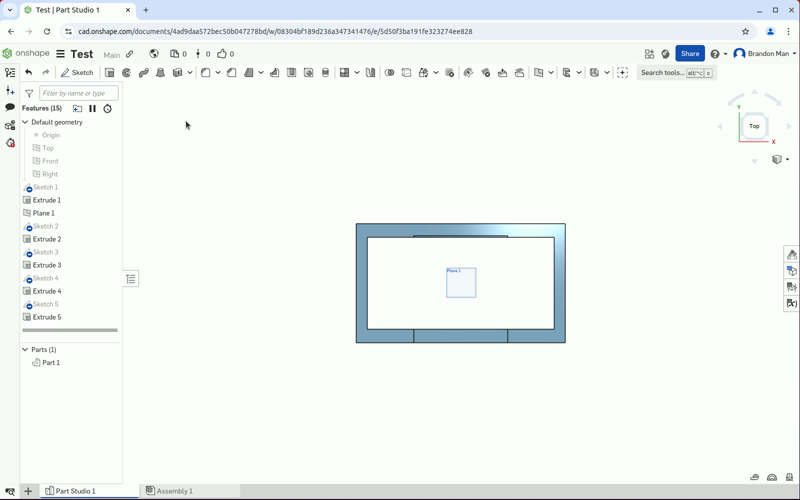
mouse_move(73, 189)
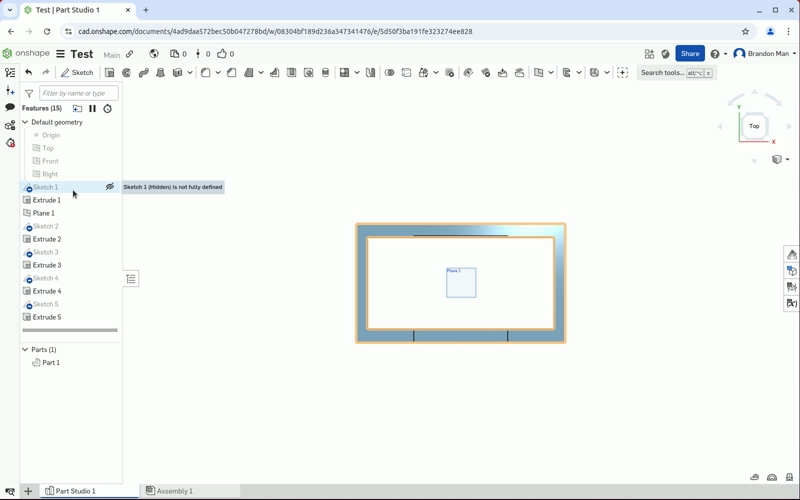
click(73, 189)
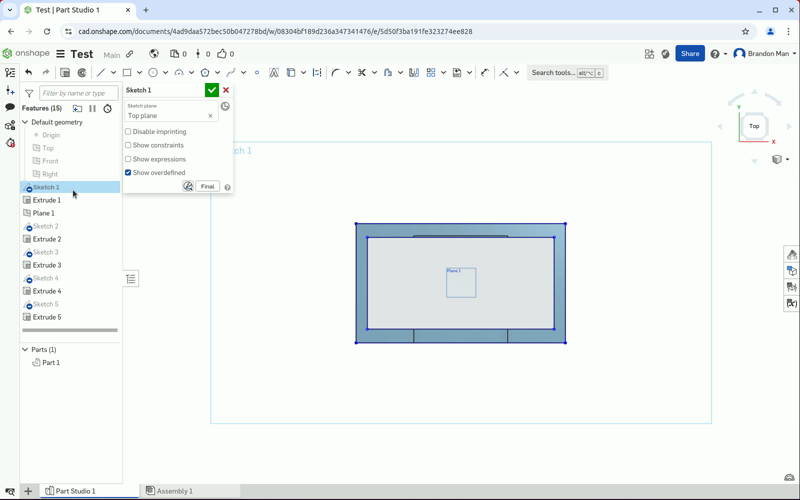
mouse_move(229, 92)
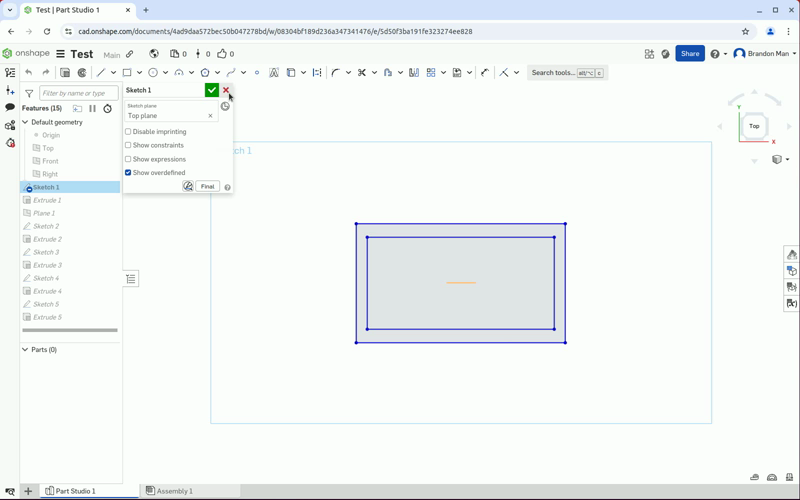
click(229, 92)
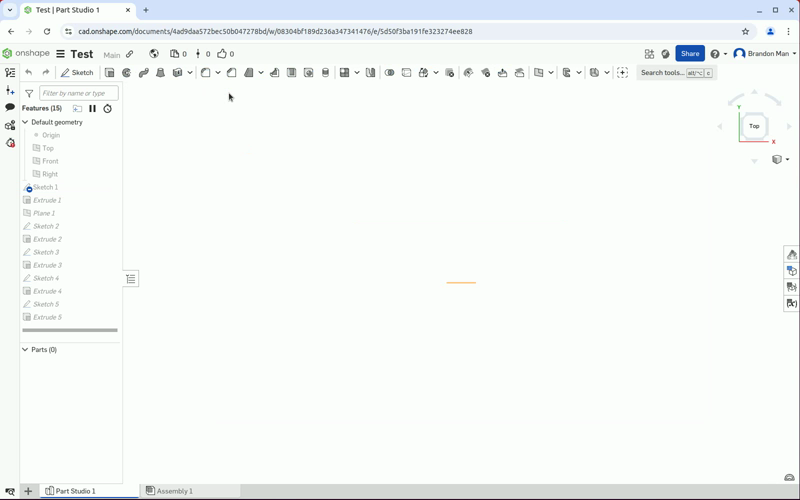
key(shift+s)
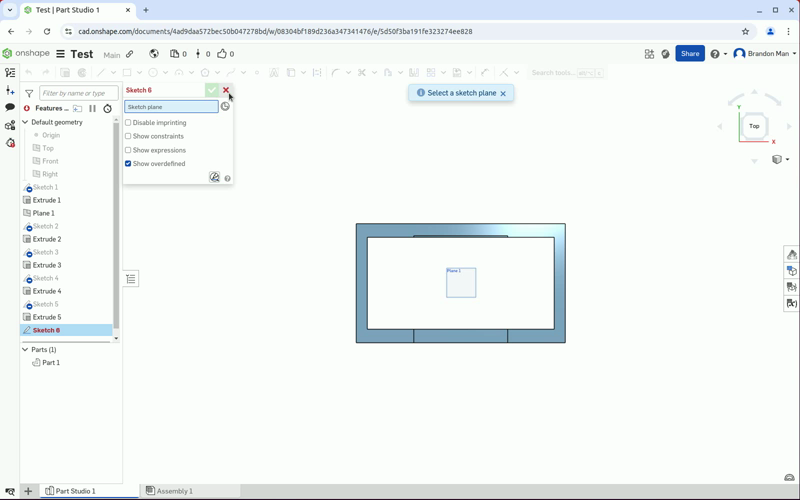
mouse_move(69, 215)
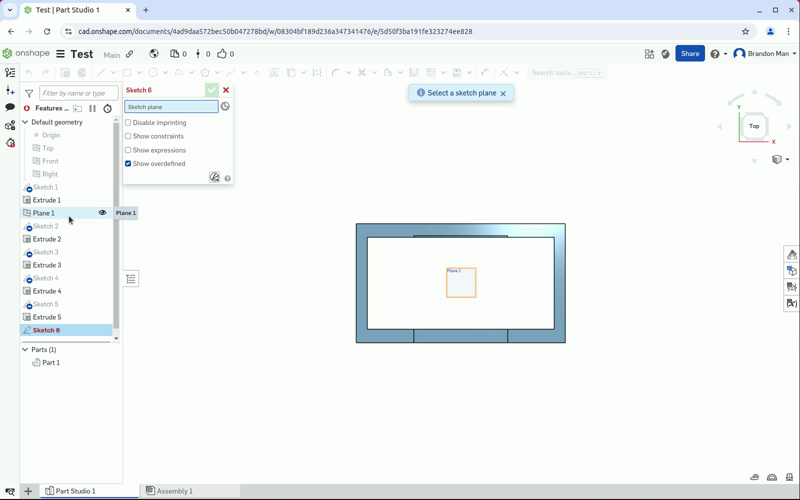
click(69, 215)
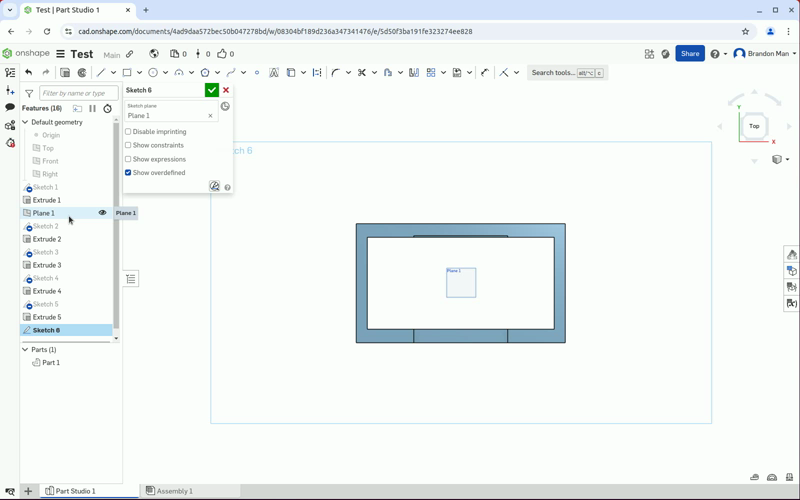
mouse_move(73, 352)
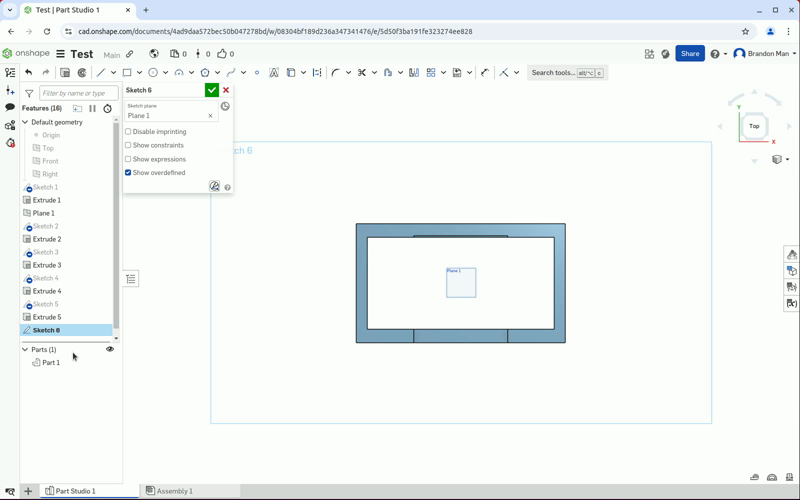
key(y)
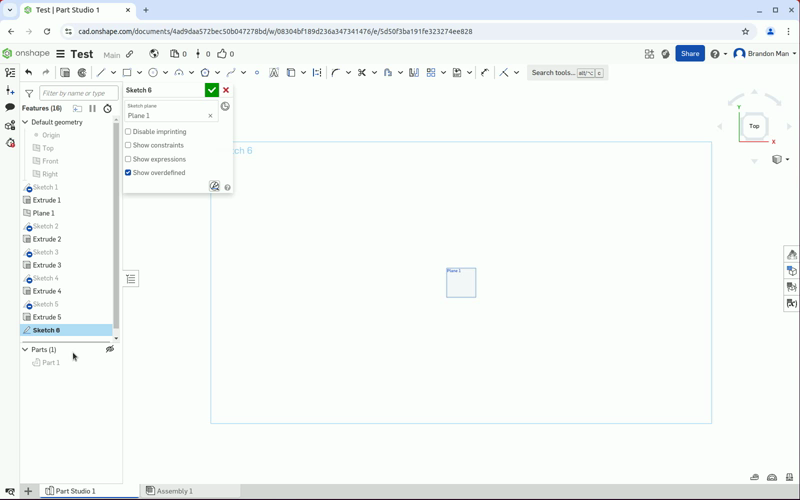
key(l)
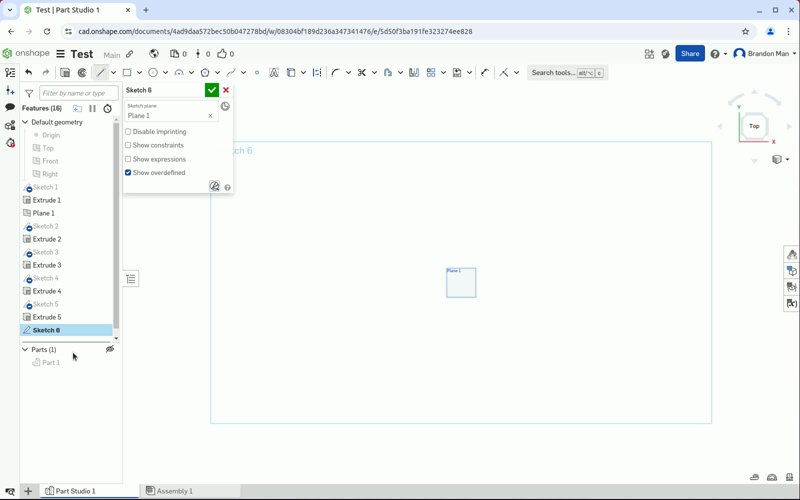
key_down(shift)
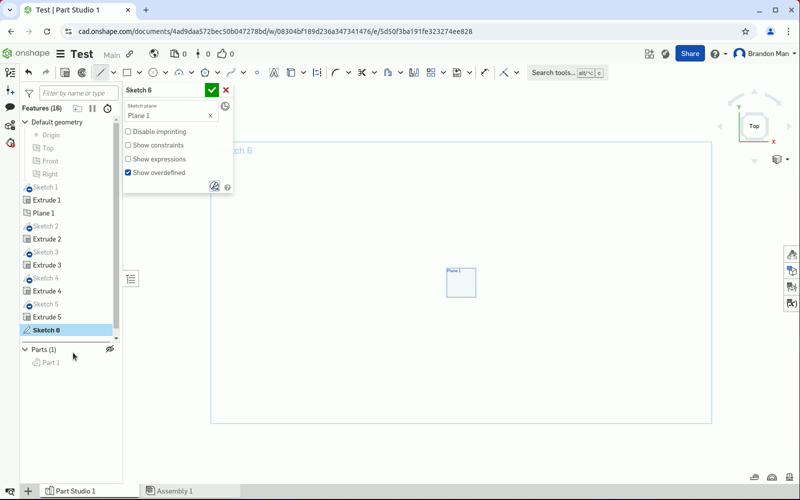
mouse_move(413, 236)
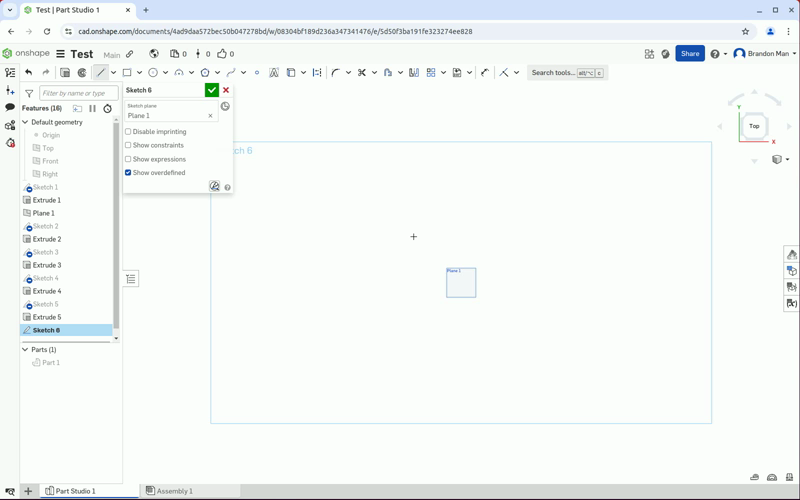
click(413, 236)
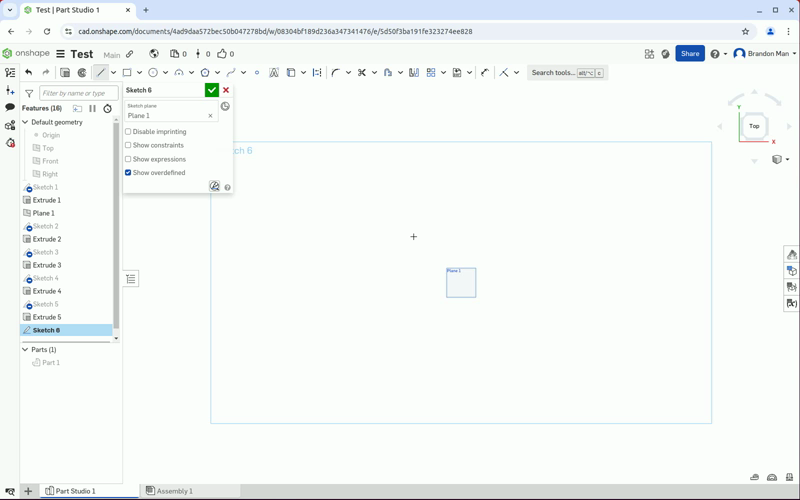
key_up(shift)
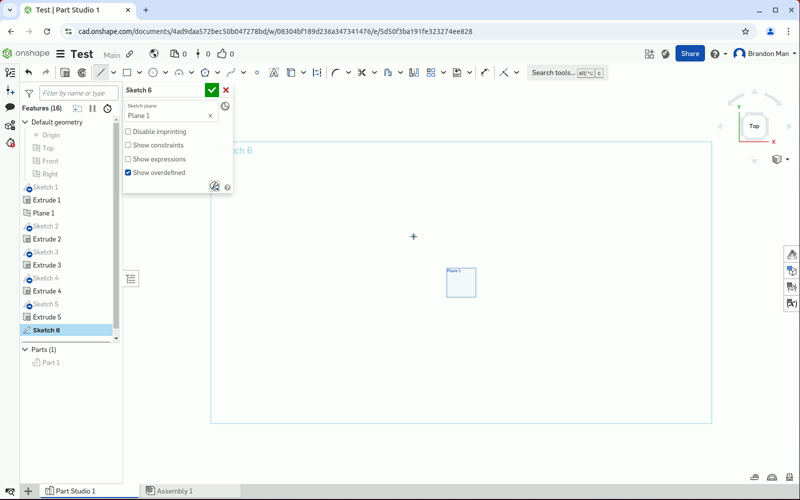
key_down(shift)
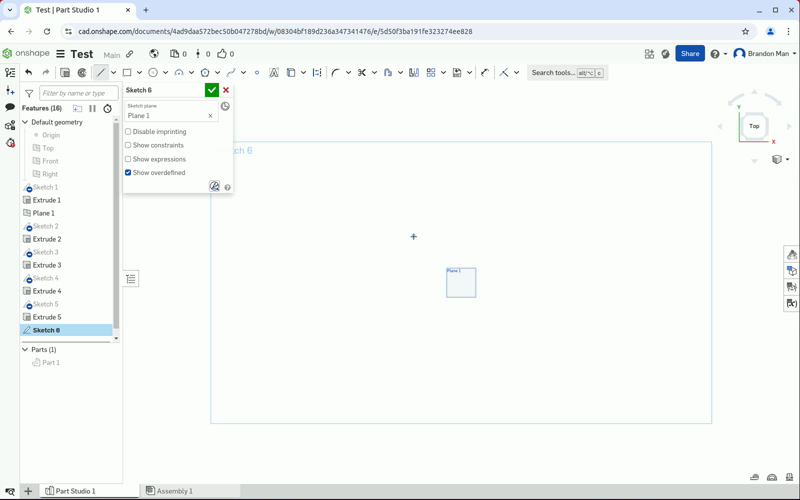
mouse_move(507, 236)
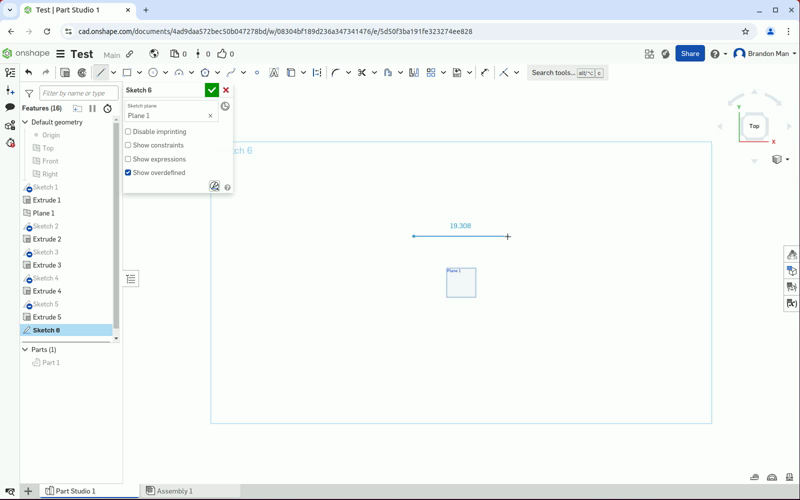
click(507, 236)
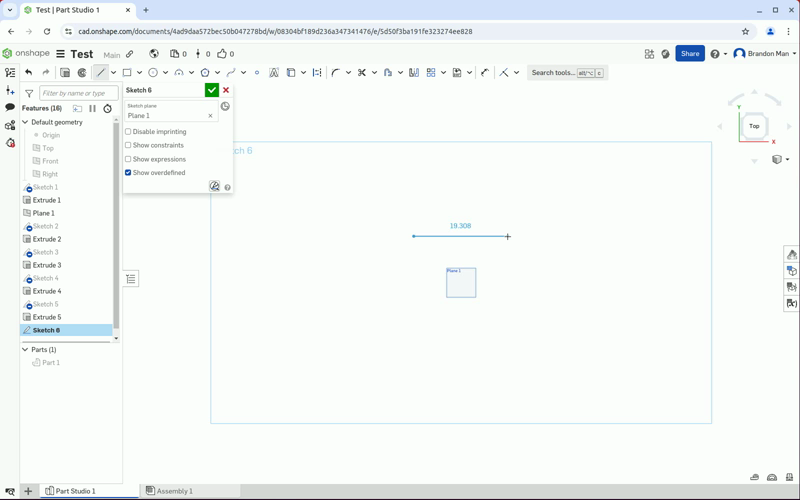
key_up(shift)
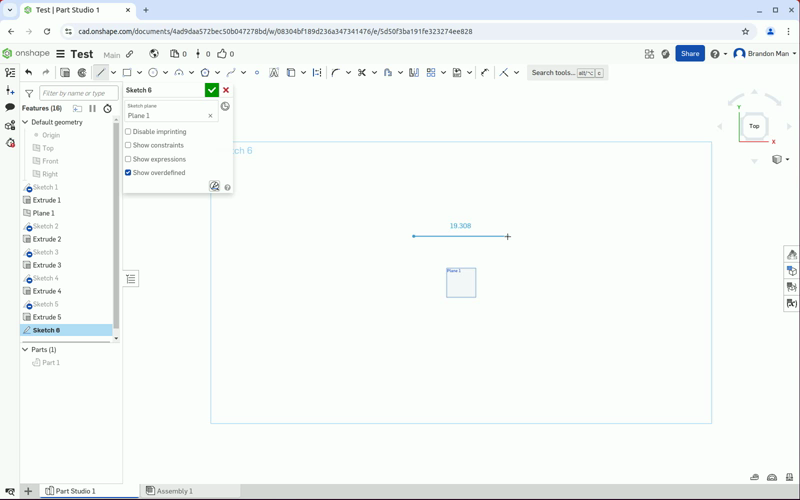
key_down(shift)
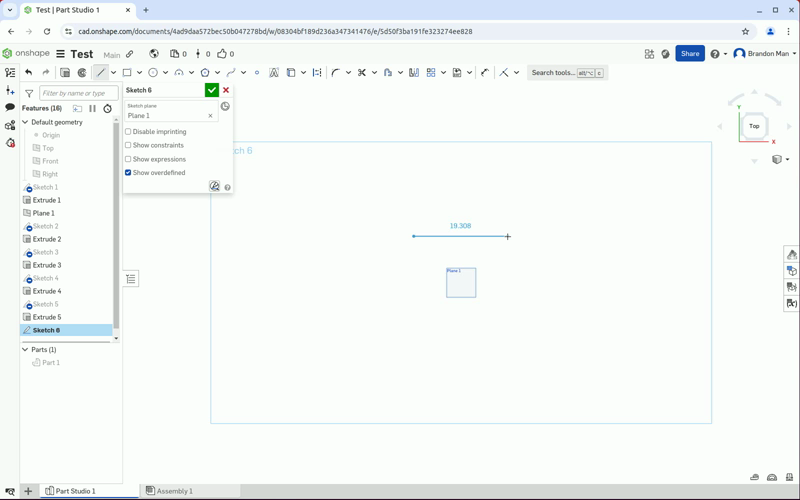
mouse_move(537, 236)
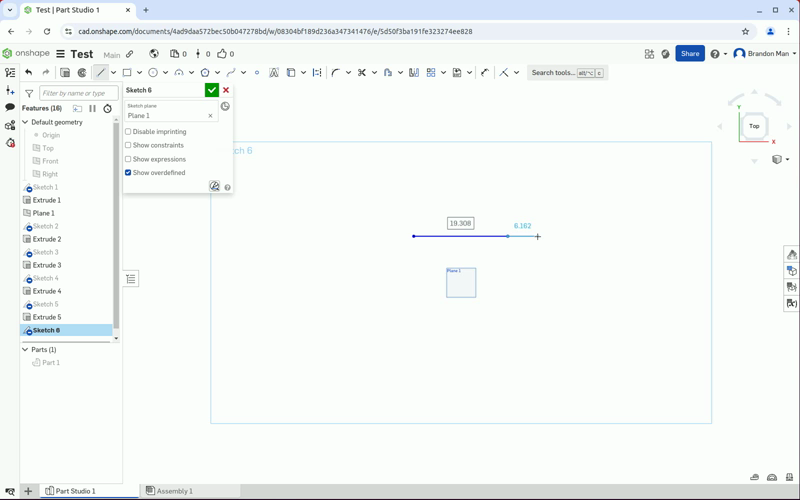
mouse_move(507, 223)
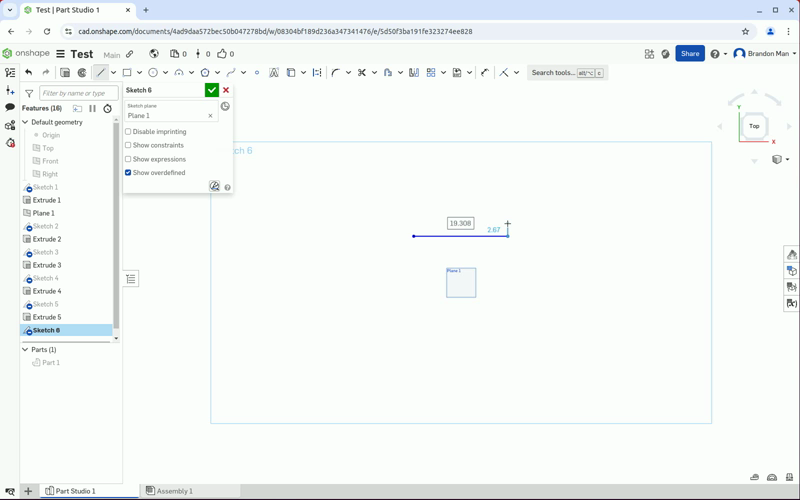
click(507, 223)
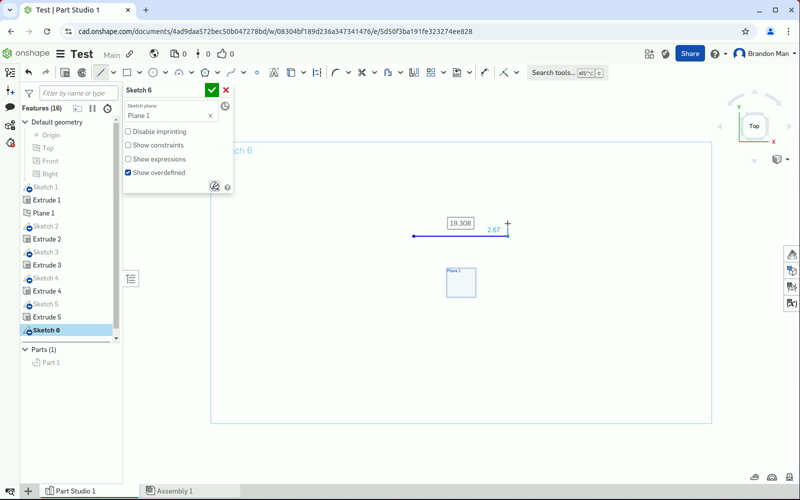
key_up(shift)
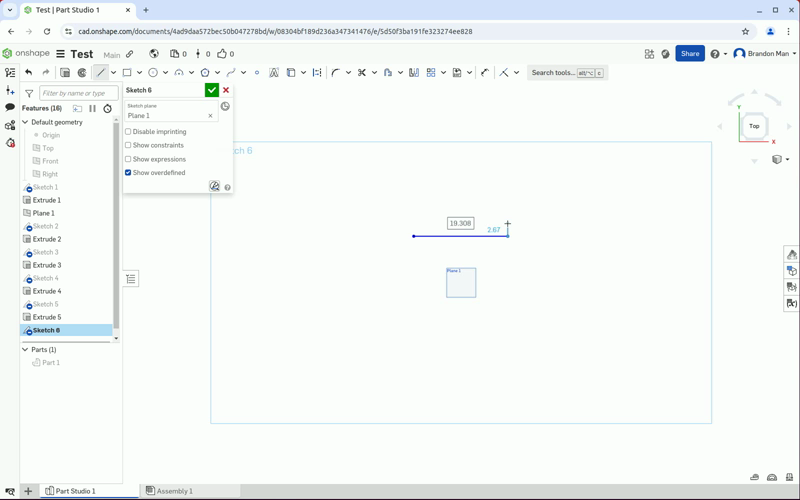
key_down(shift)
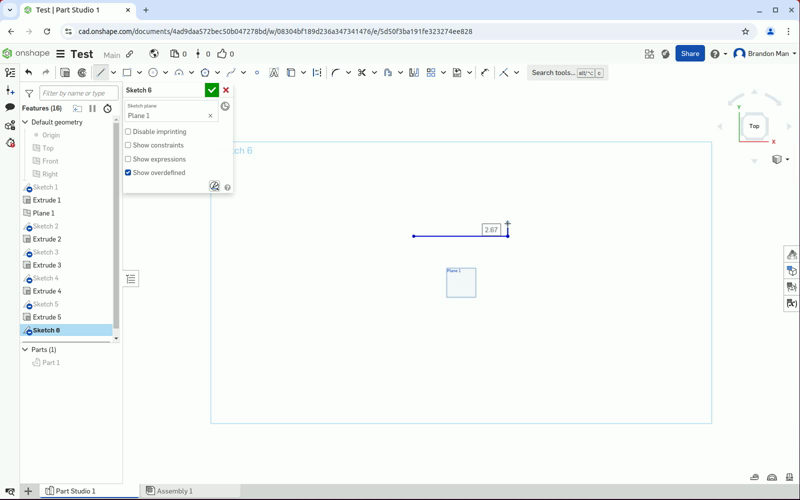
mouse_move(413, 223)
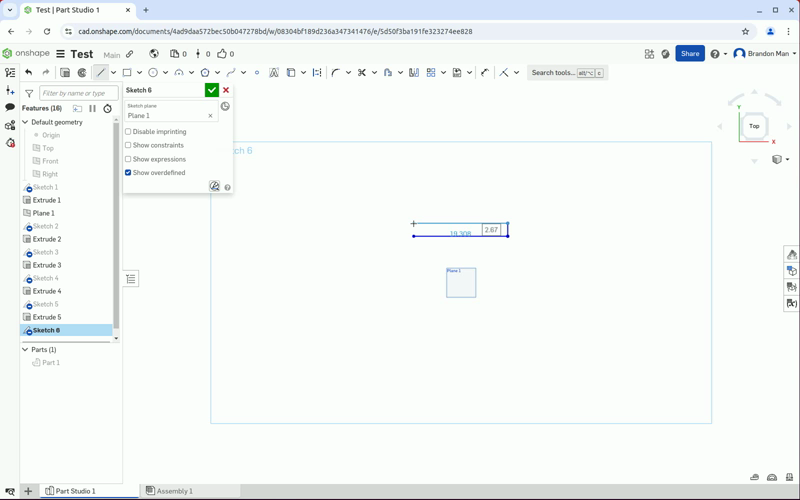
click(413, 223)
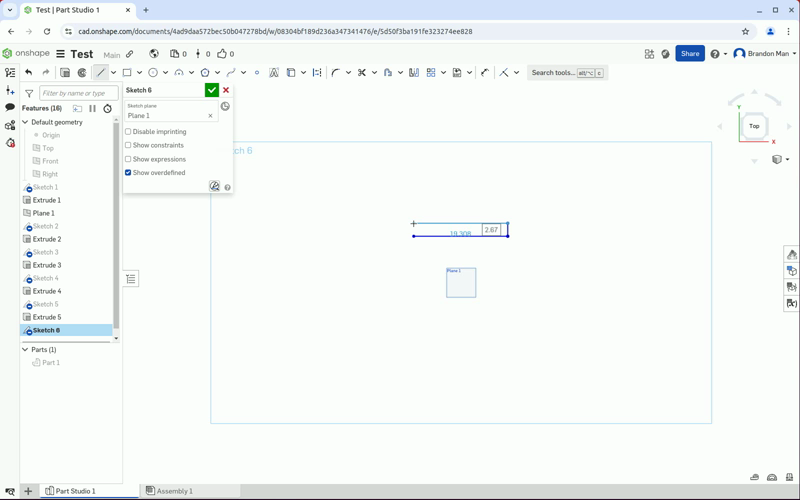
key_up(shift)
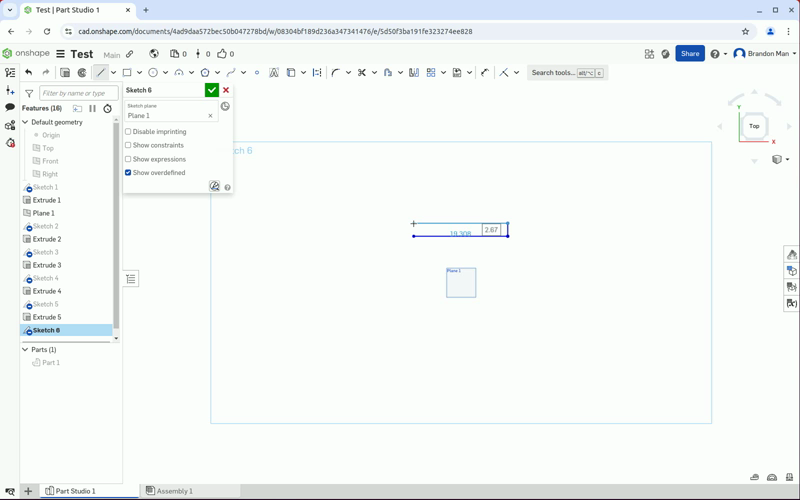
mouse_move(444, 223)
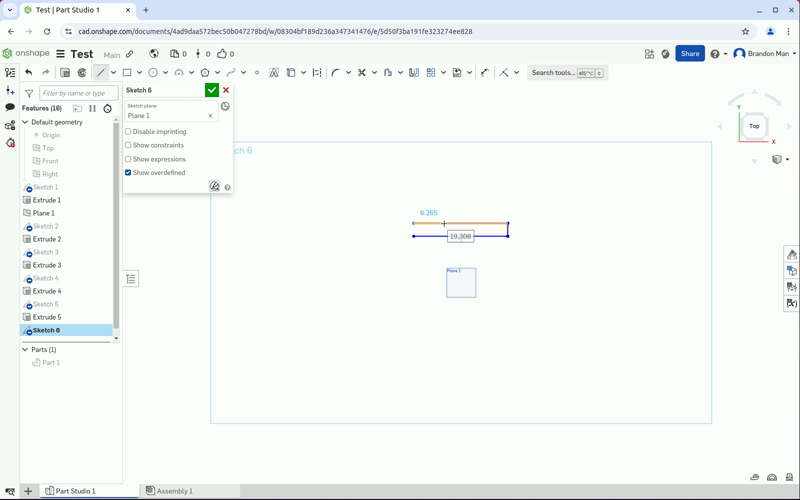
key_down(shift)
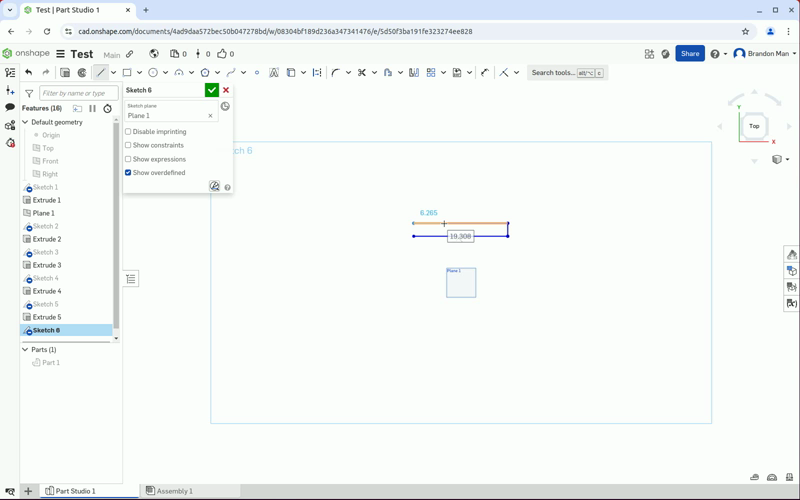
mouse_move(413, 236)
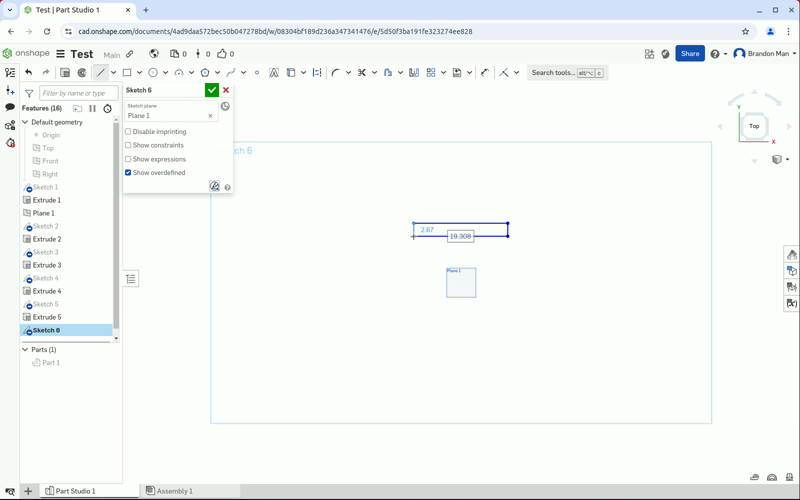
key_up(shift)
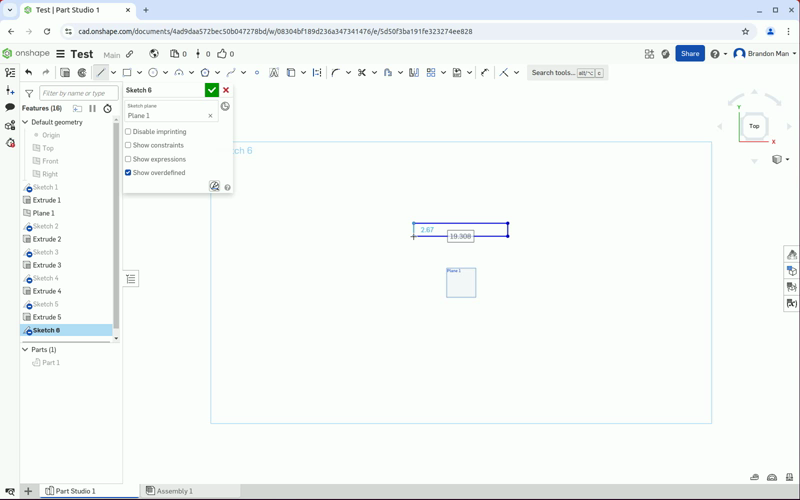
click(413, 236)
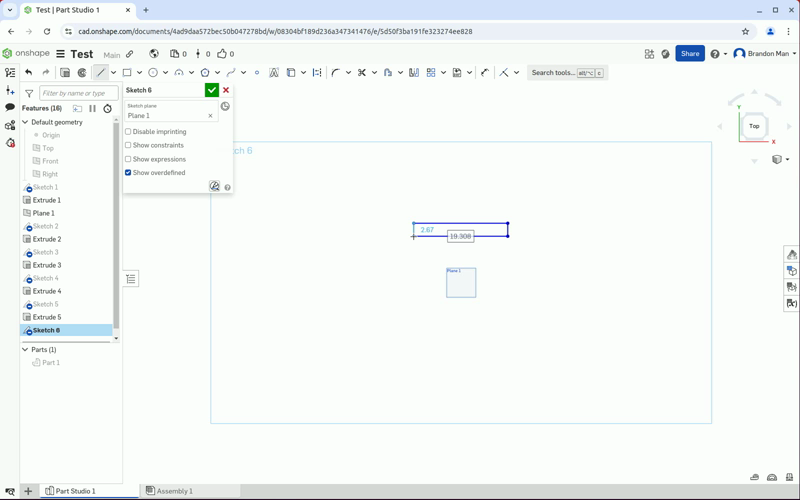
key(esc)
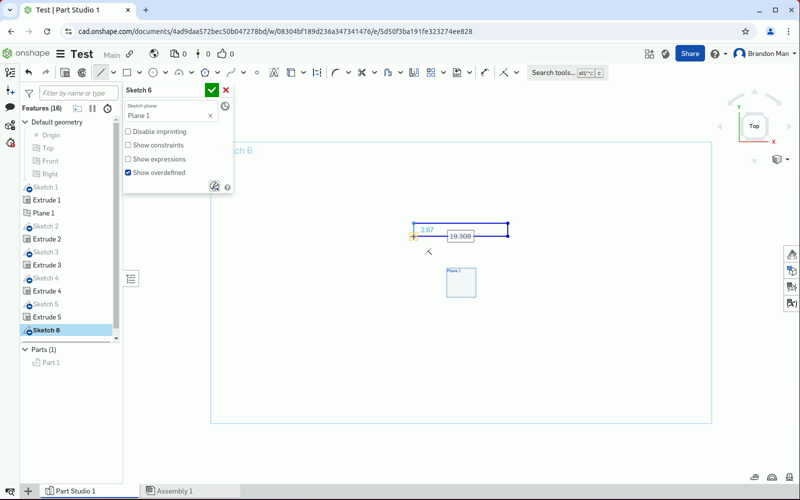
mouse_move(473, 231)
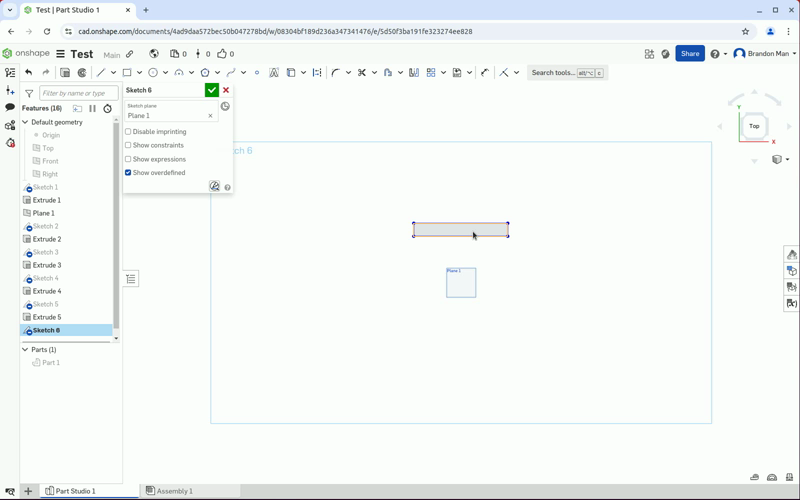
scroll(6)
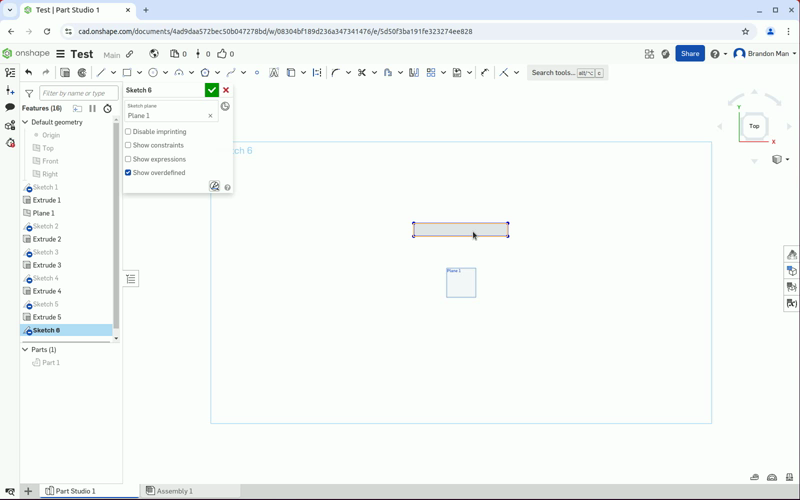
scroll(6)
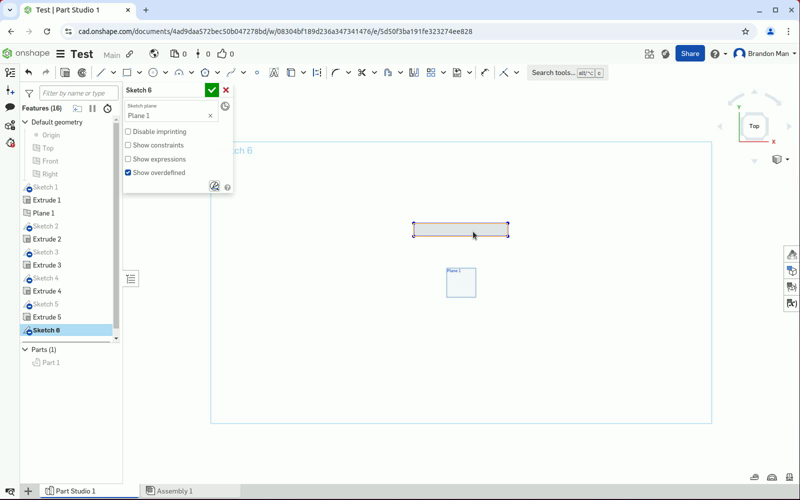
scroll(6)
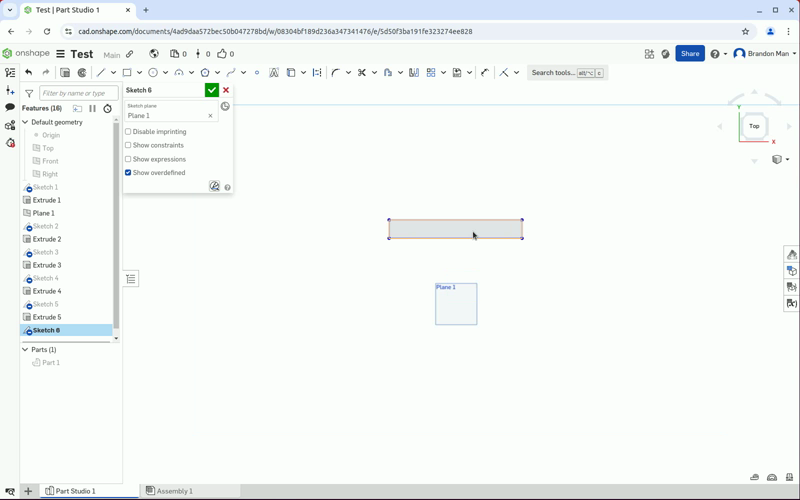
scroll(6)
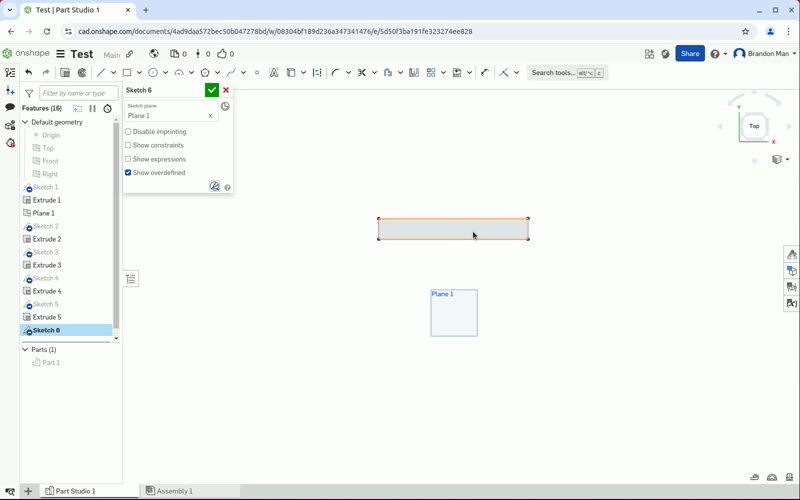
scroll(6)
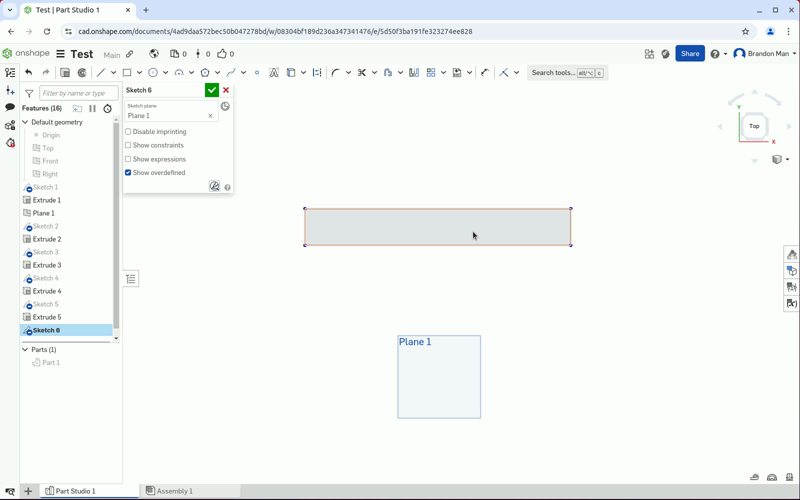
scroll(6)
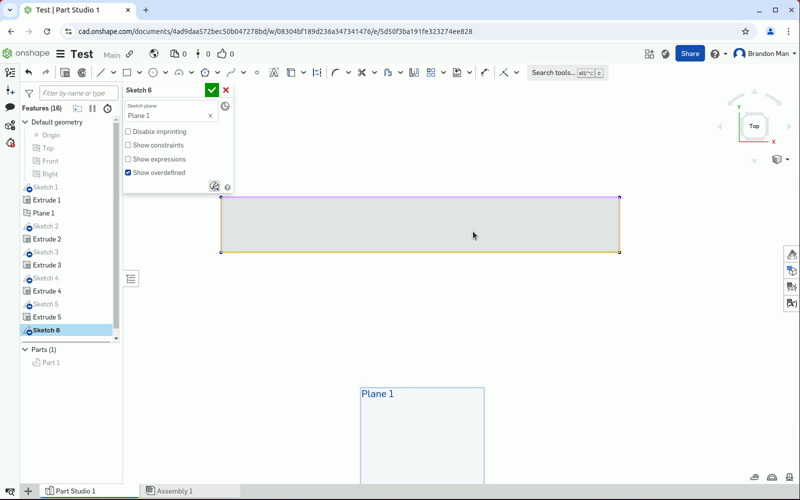
scroll(6)
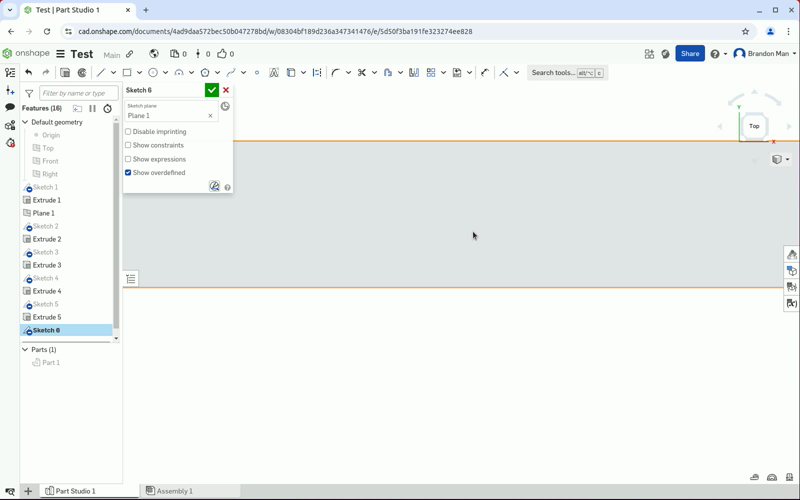
click(473, 231)
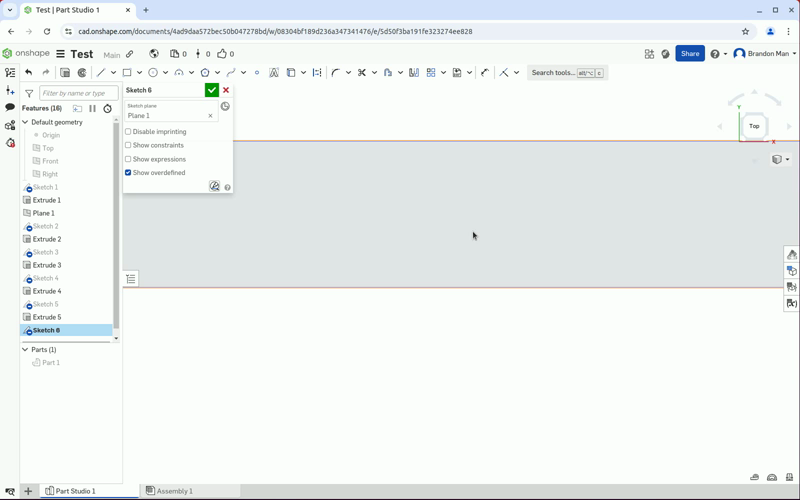
scroll(-6)
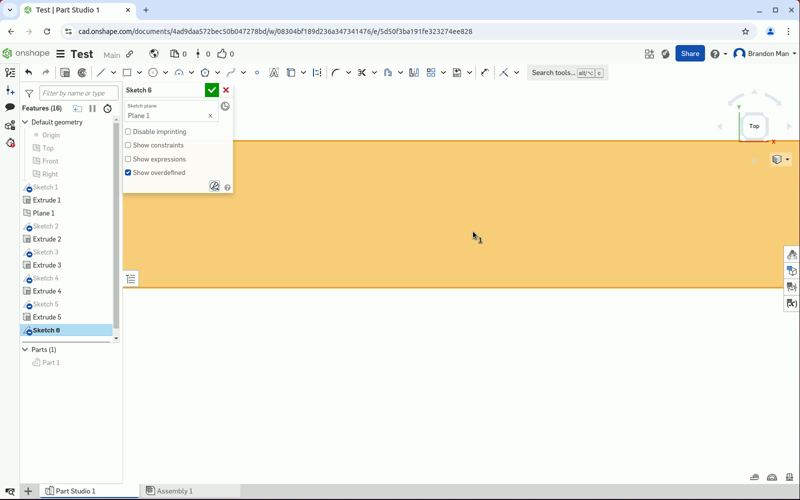
scroll(-6)
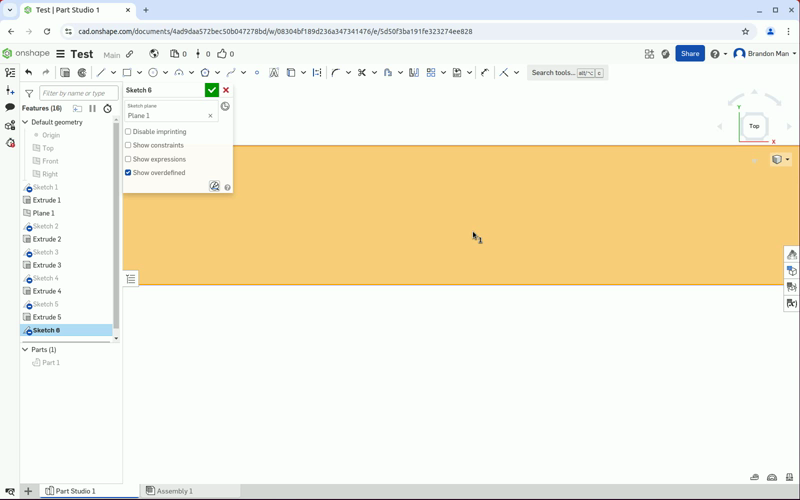
scroll(-6)
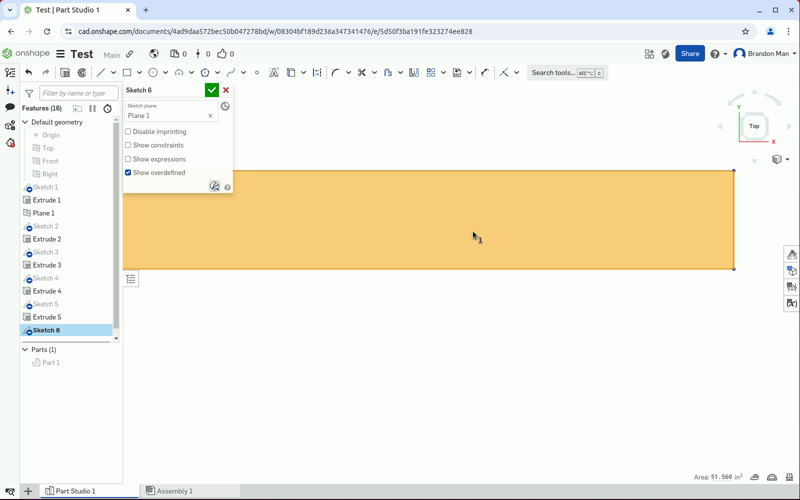
scroll(-6)
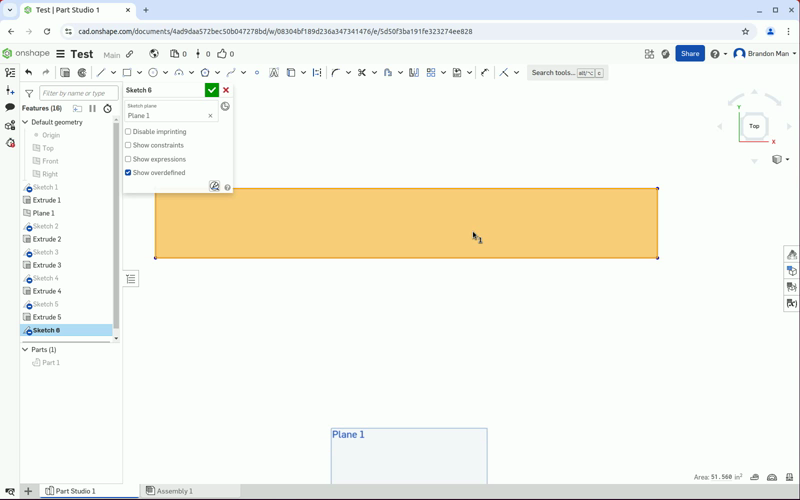
scroll(-6)
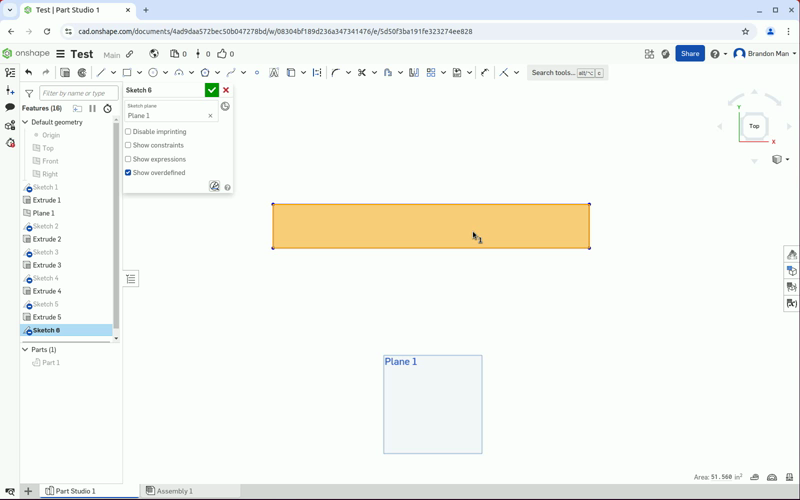
scroll(-6)
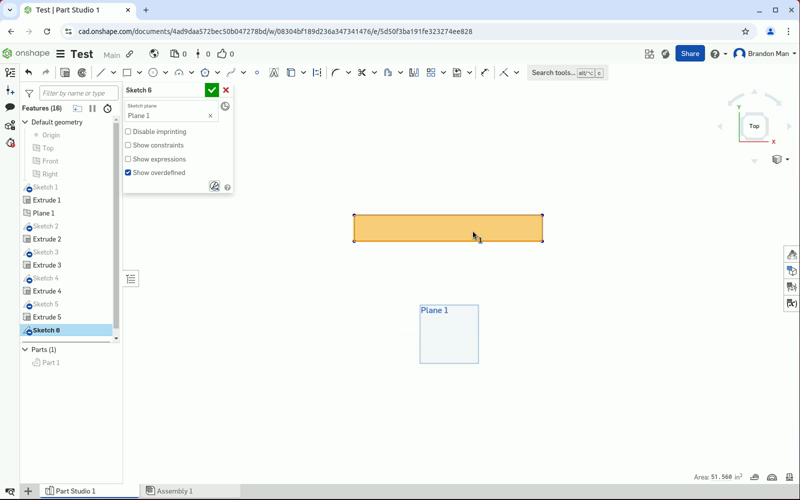
scroll(-6)
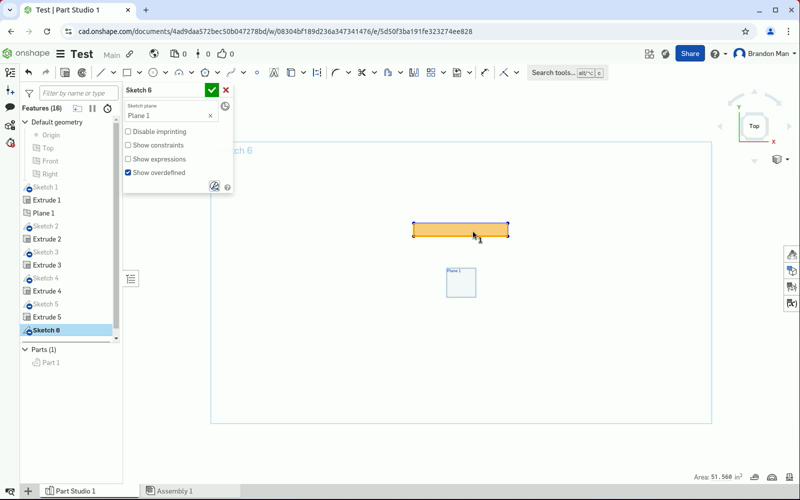
mouse_move(73, 352)
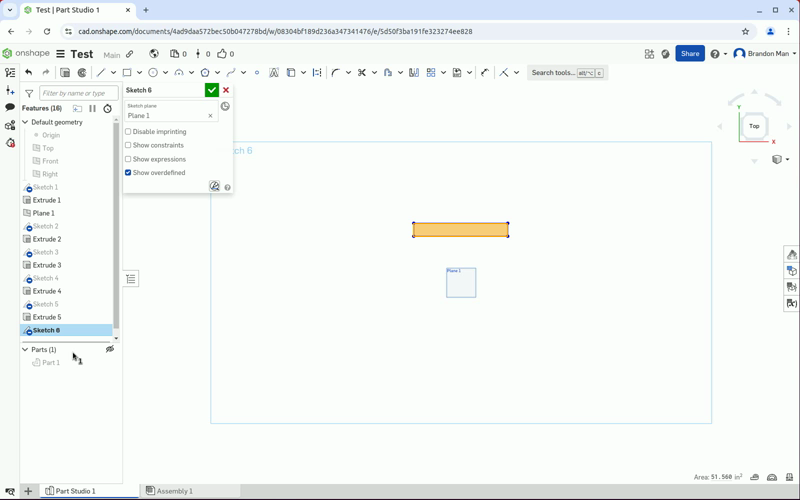
key(shift+y)
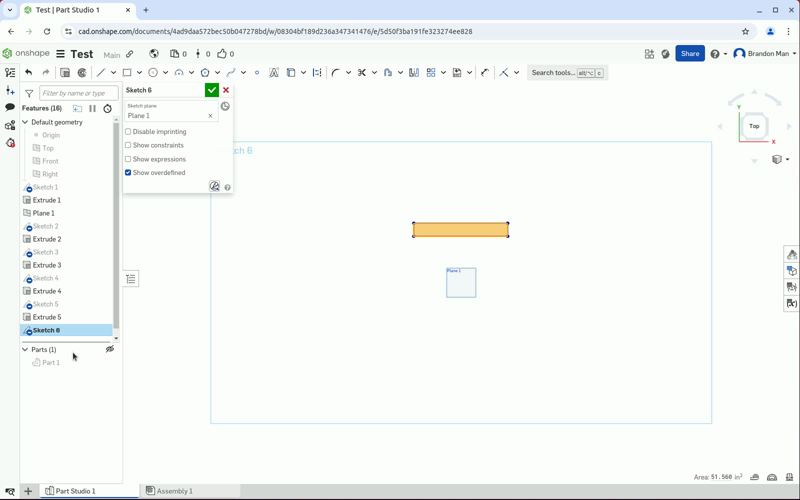
key(shift+e)
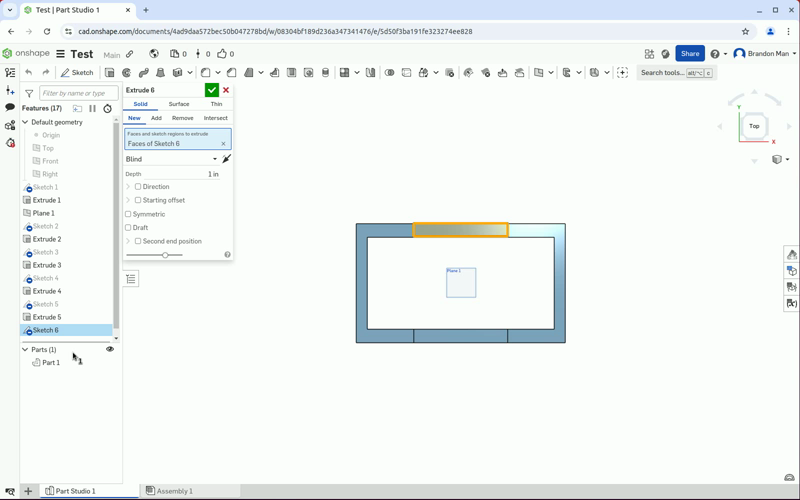
mouse_move(143, 106)
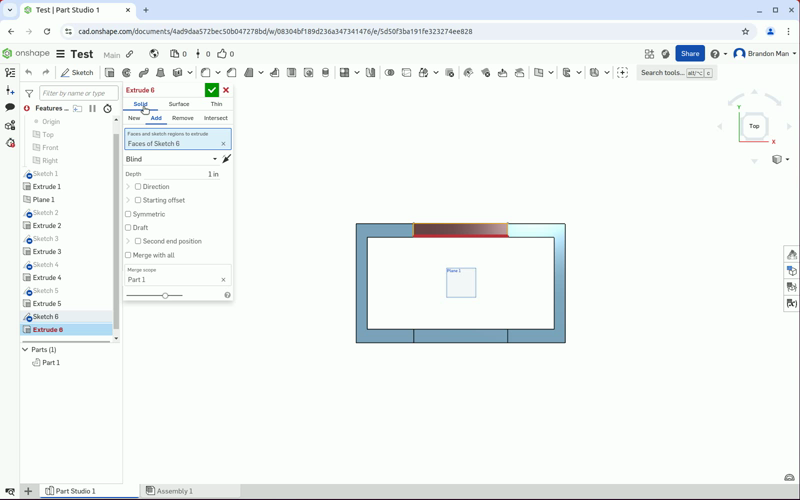
click(143, 106)
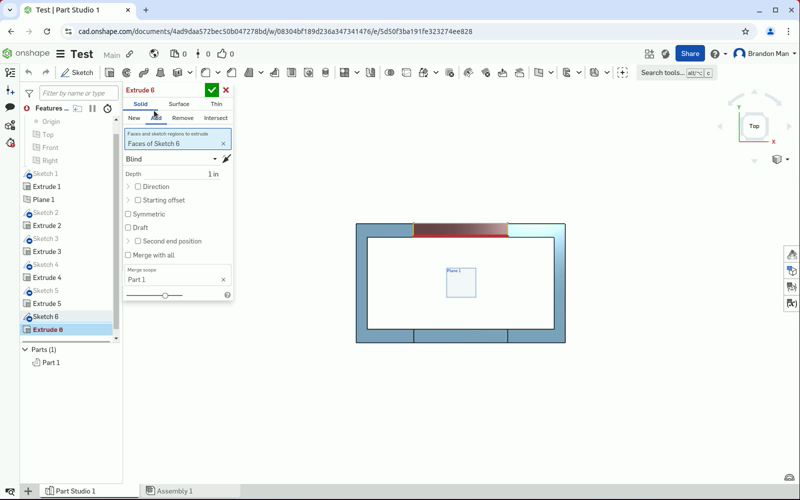
mouse_move(186, 120)
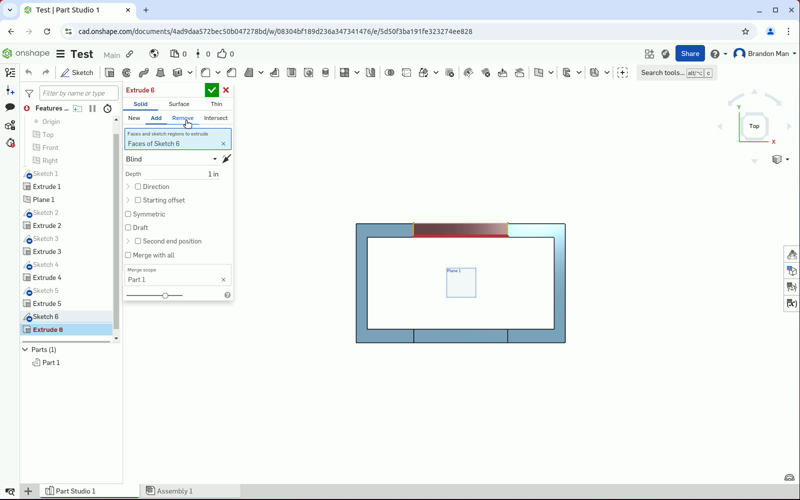
click(186, 120)
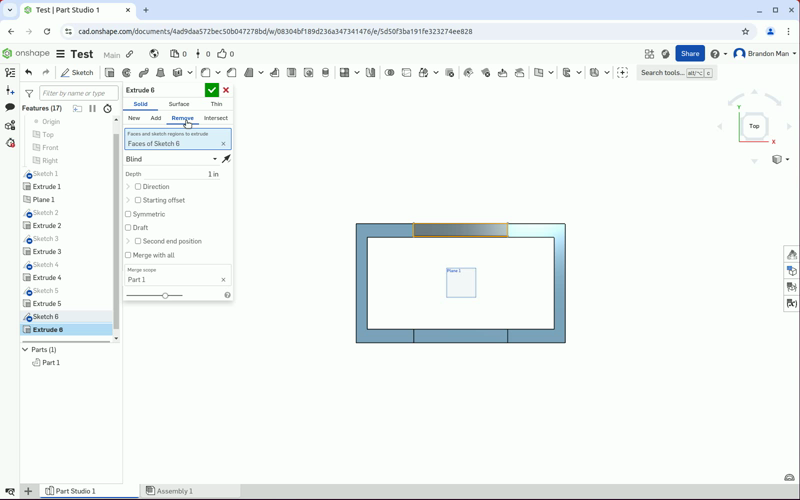
key(tab, 4)
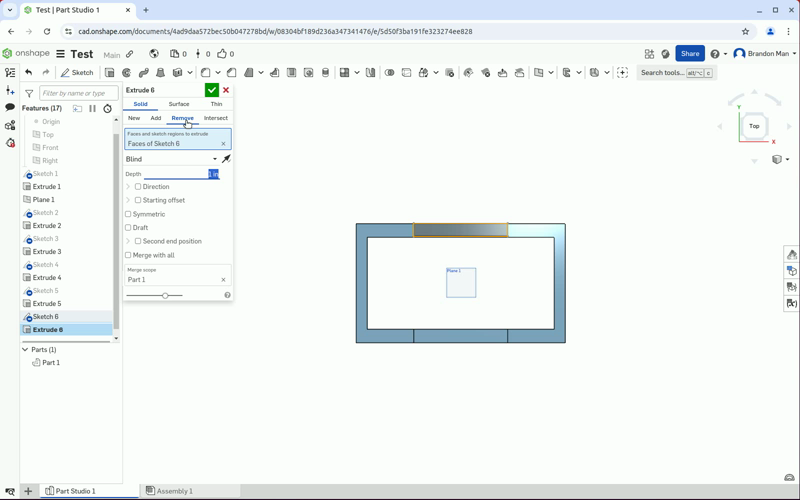
text(9.147)
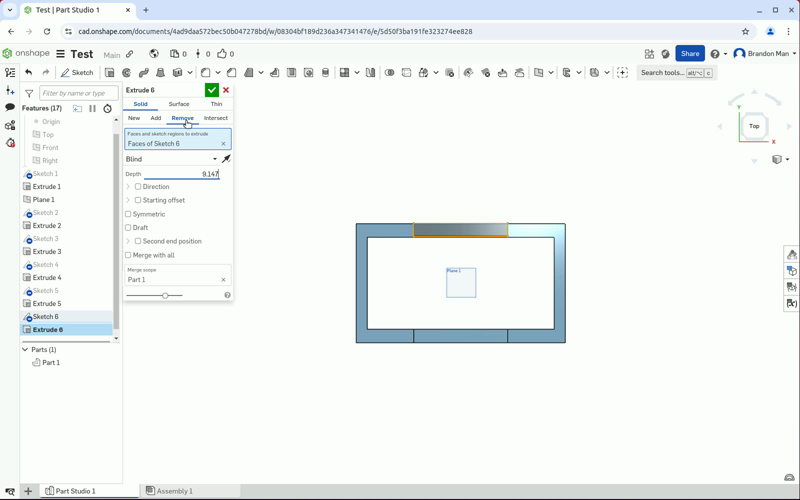
key(tab, 6)
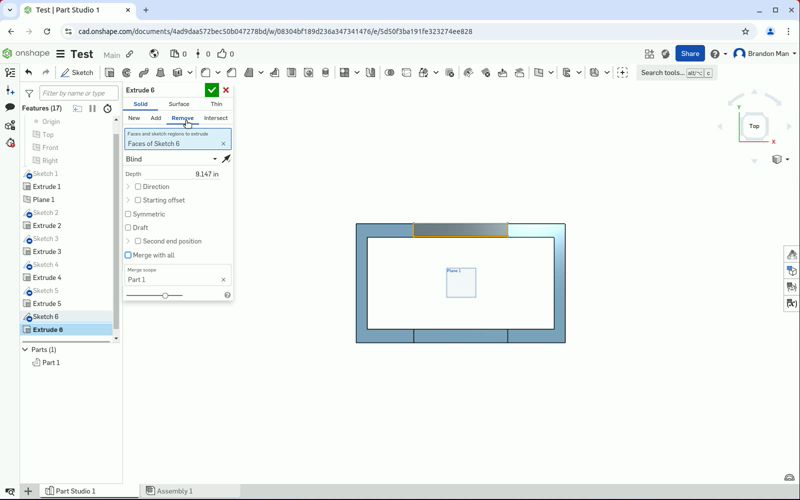
key(space)
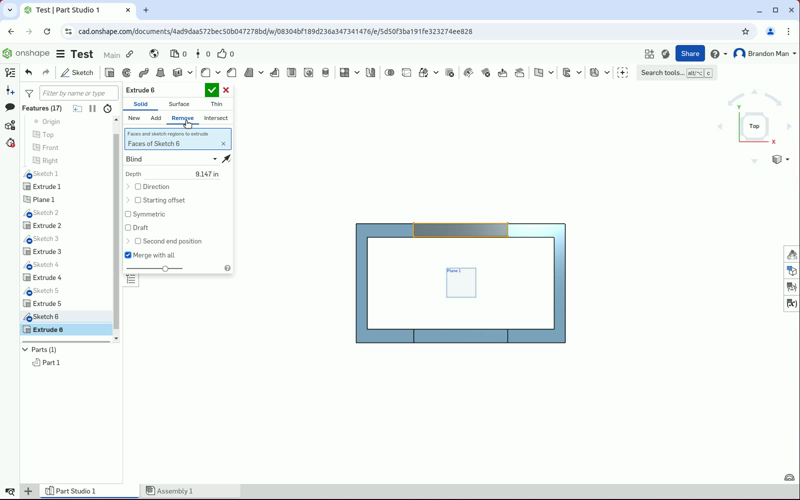
key(enter)
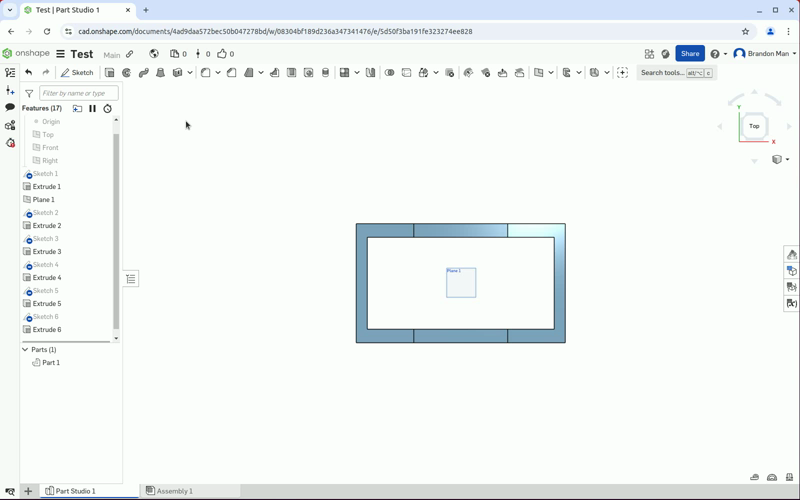
key(shift+h)
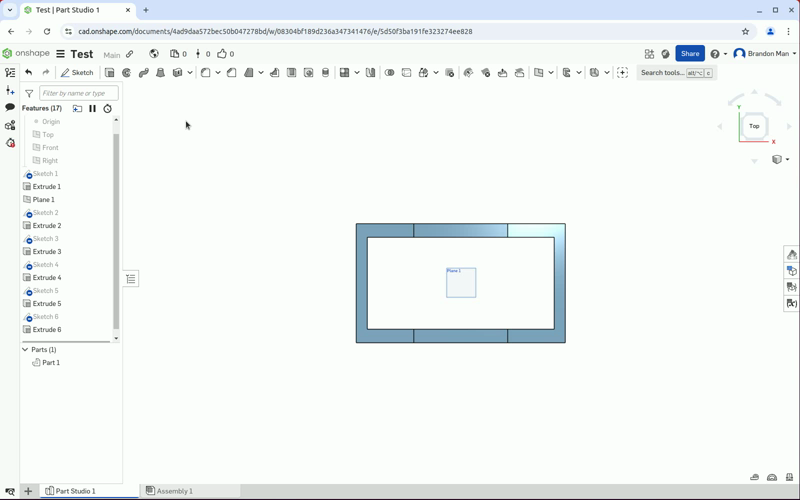
key(shift+h)
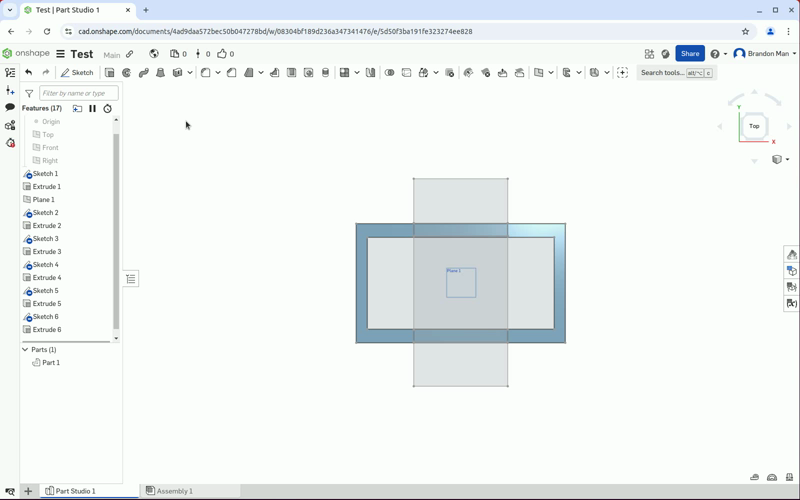
key(shift+7)
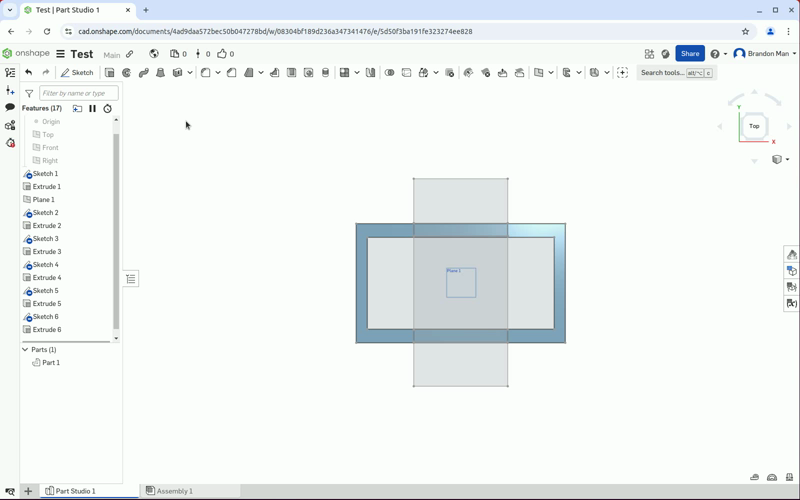
key(up, 3)
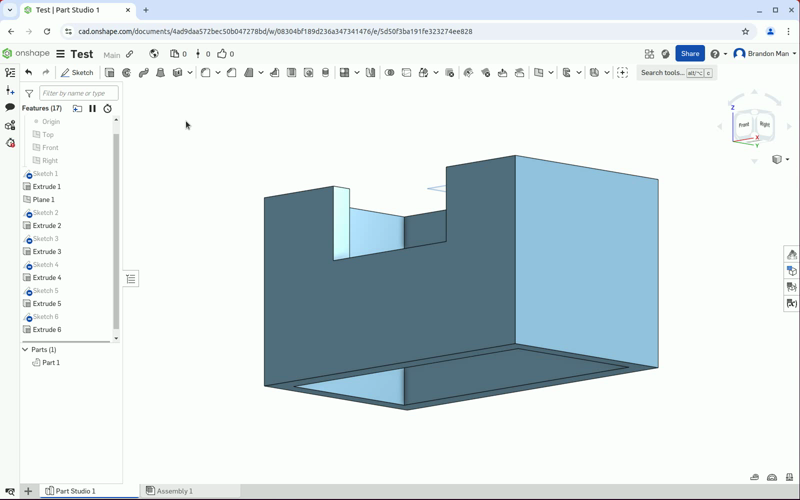
key(left, 3)
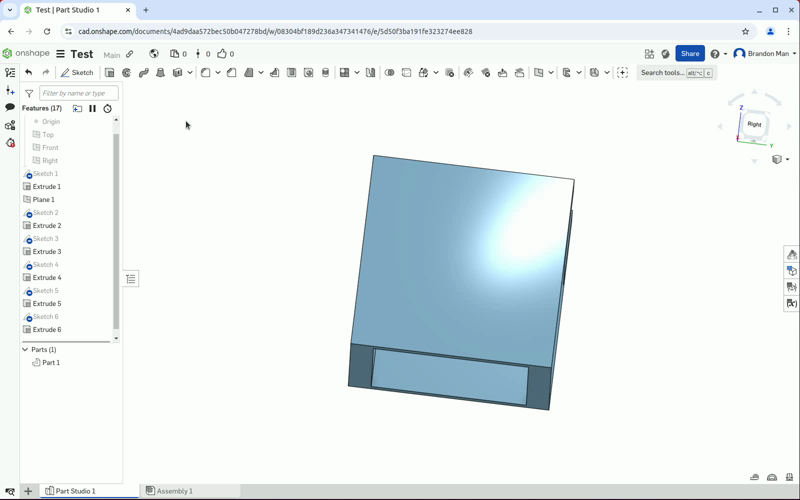
key(right, 3)
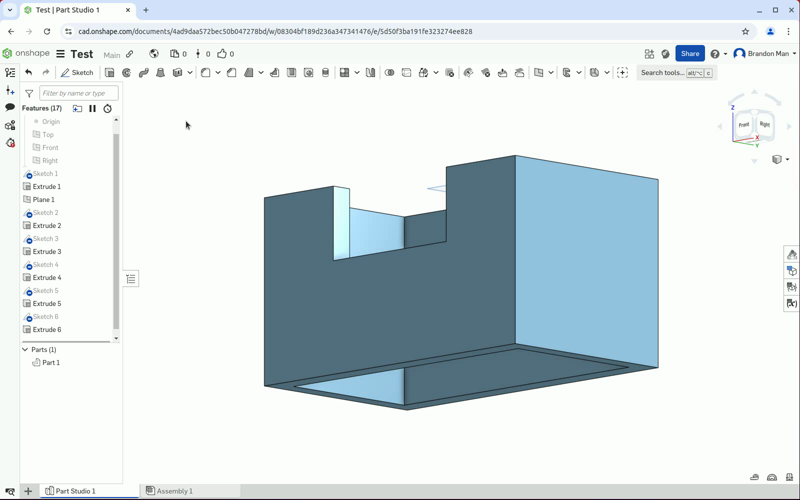
key(down, 3)
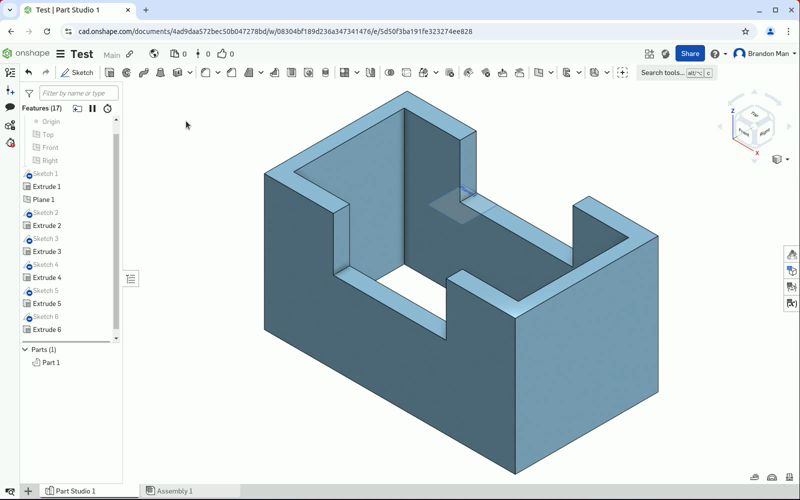
mouse_move(69, 176)
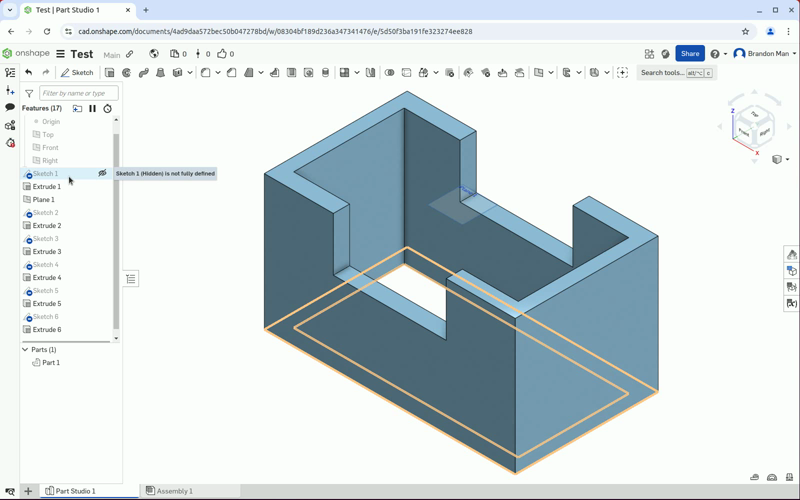
click(69, 176)